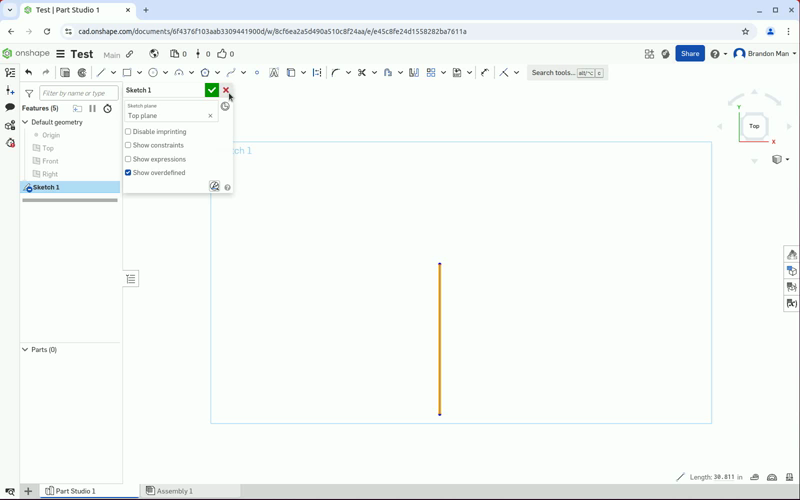
key(shift+h)
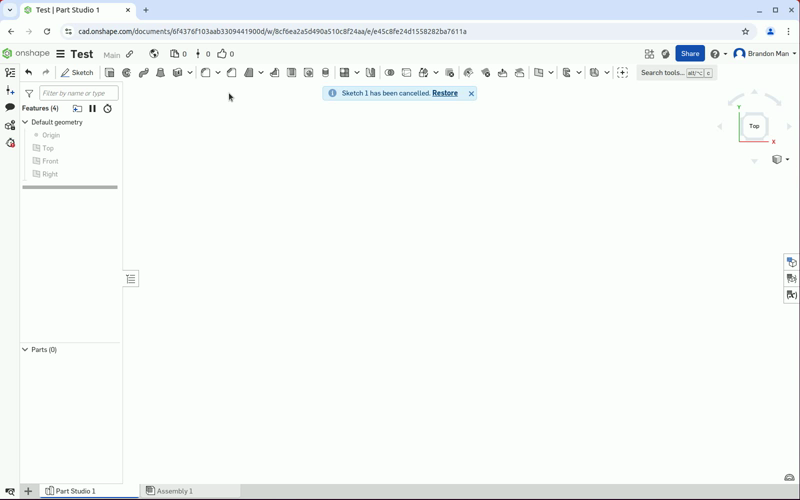
mouse_move(73, 352)
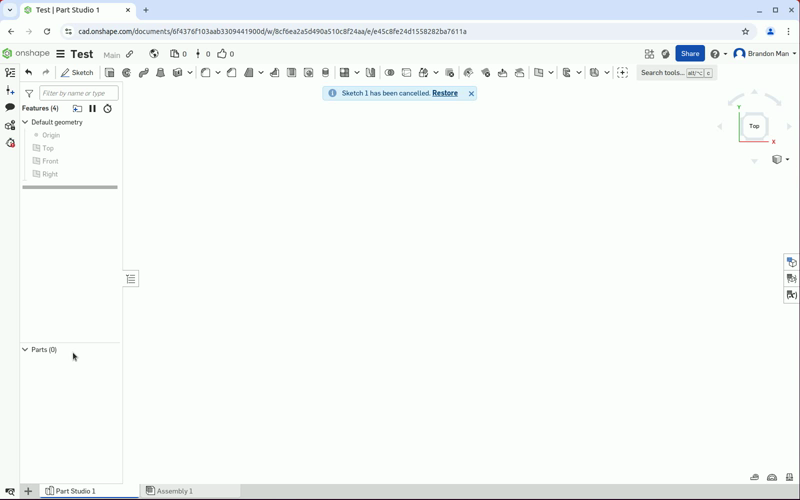
key(y)
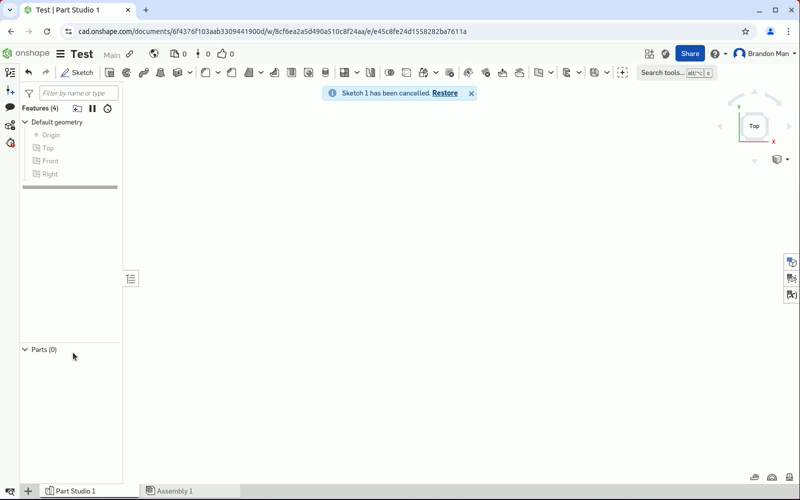
key(shift+p)
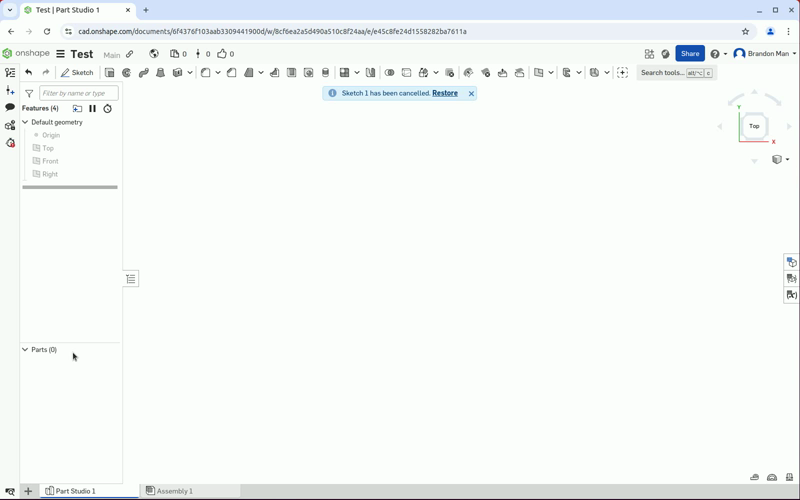
key(space)
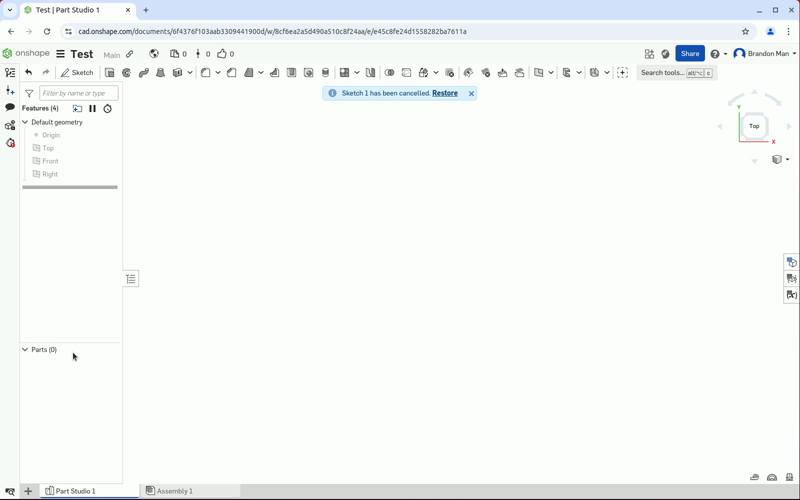
key_down(shift)
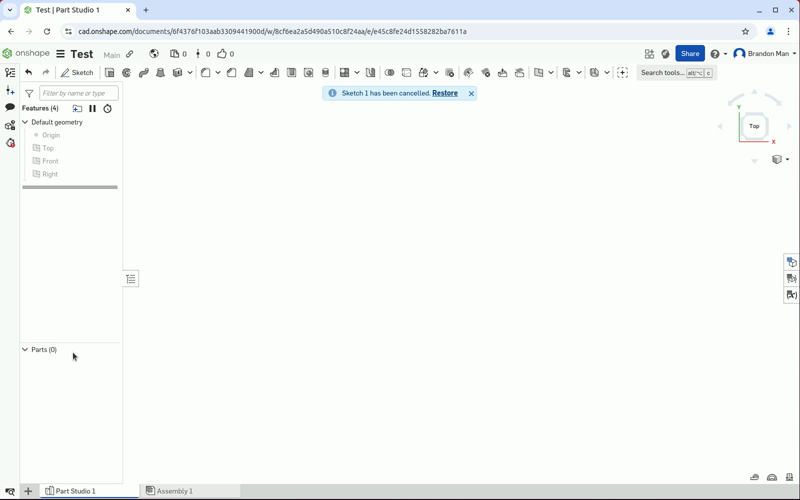
key(up)
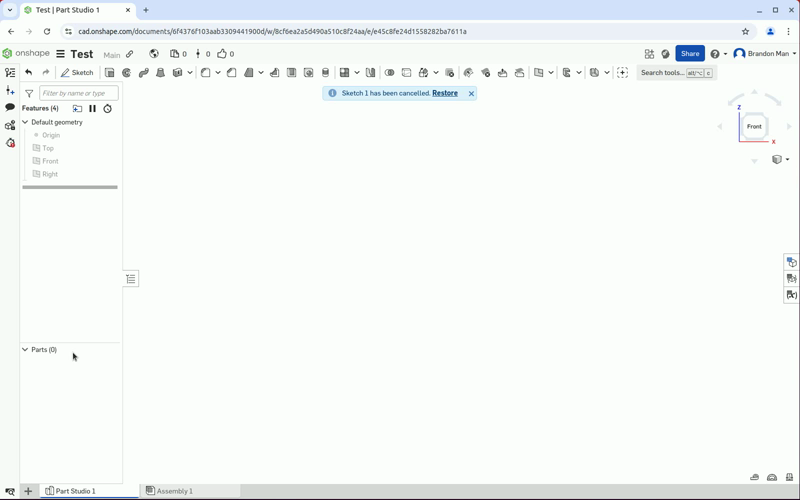
key_up(shift)
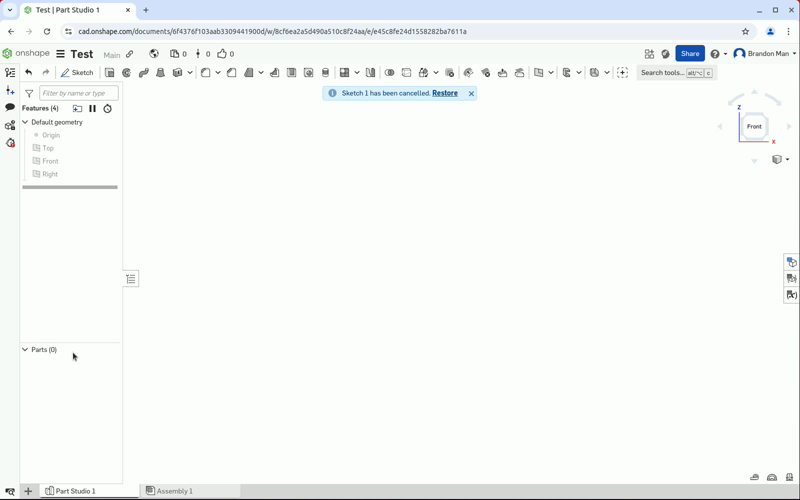
mouse_move(73, 352)
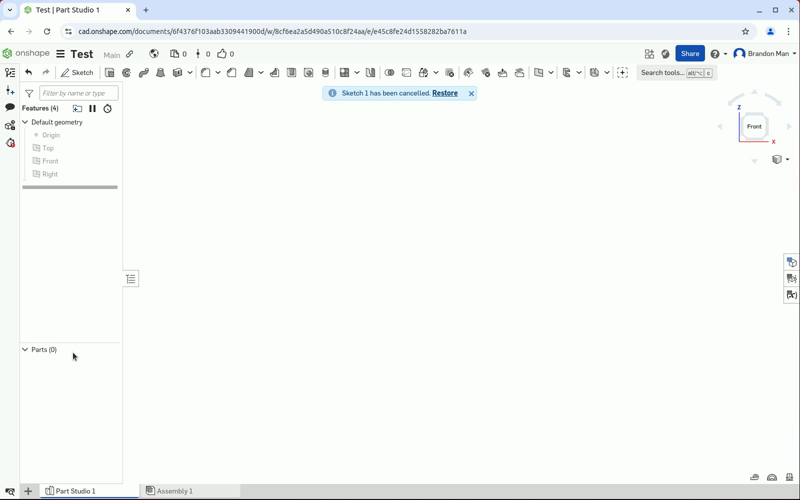
key(shift+y)
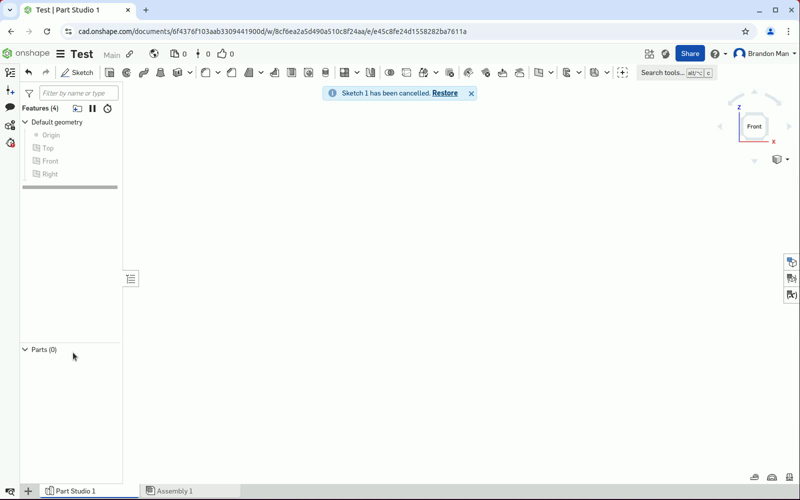
key(shift+s)
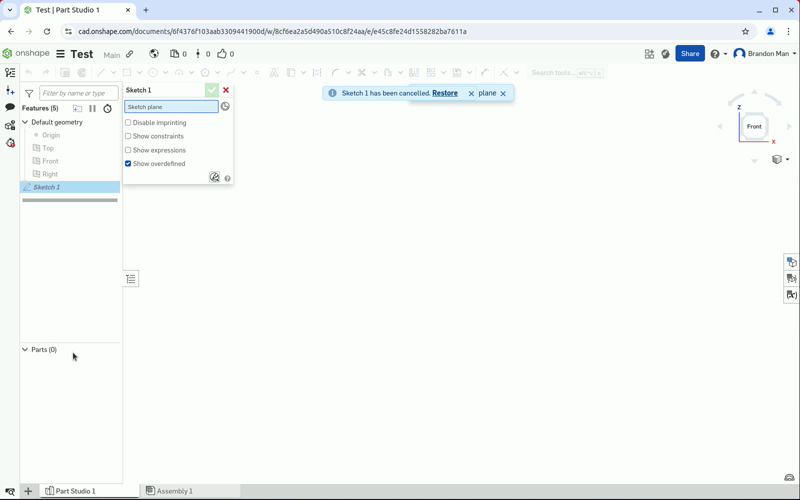
mouse_move(73, 163)
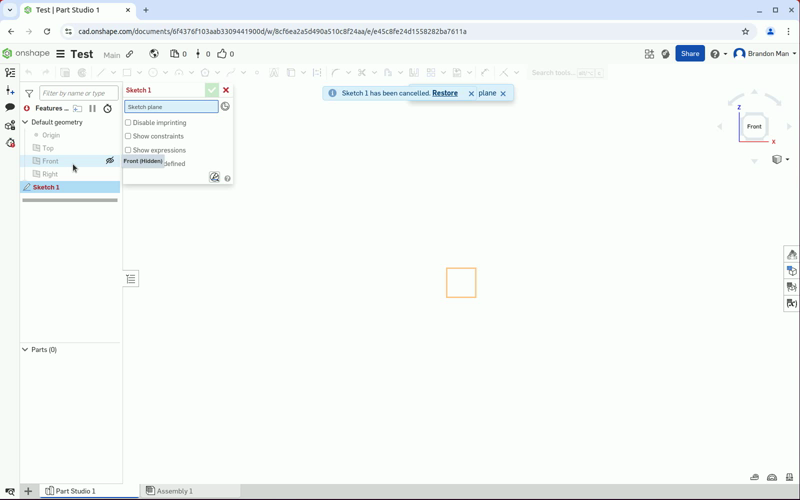
click(73, 163)
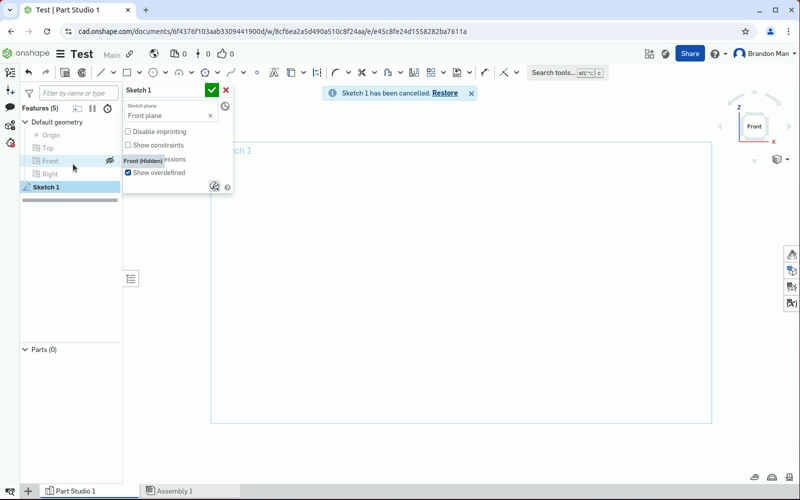
mouse_move(73, 352)
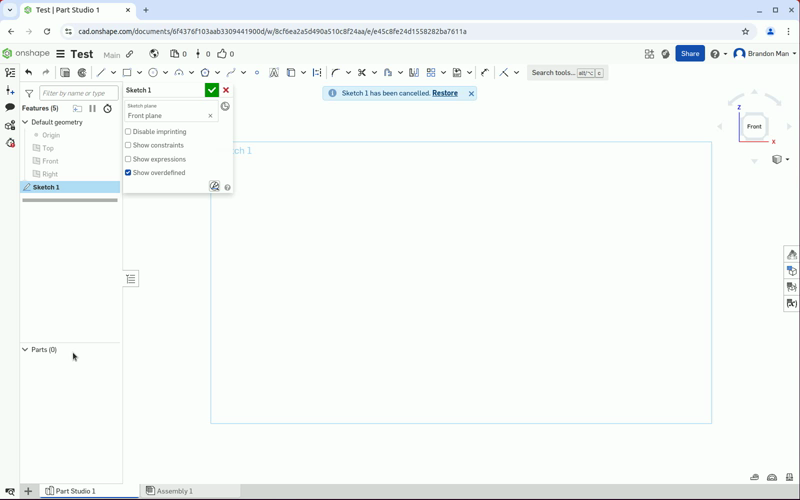
key(y)
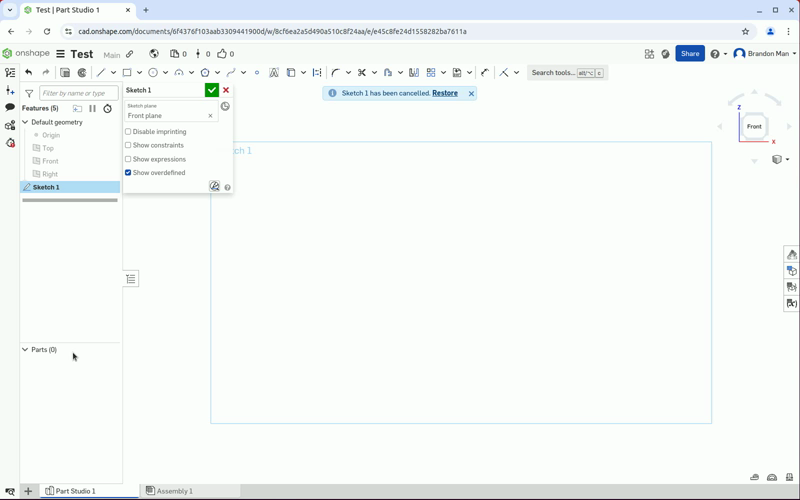
key(l)
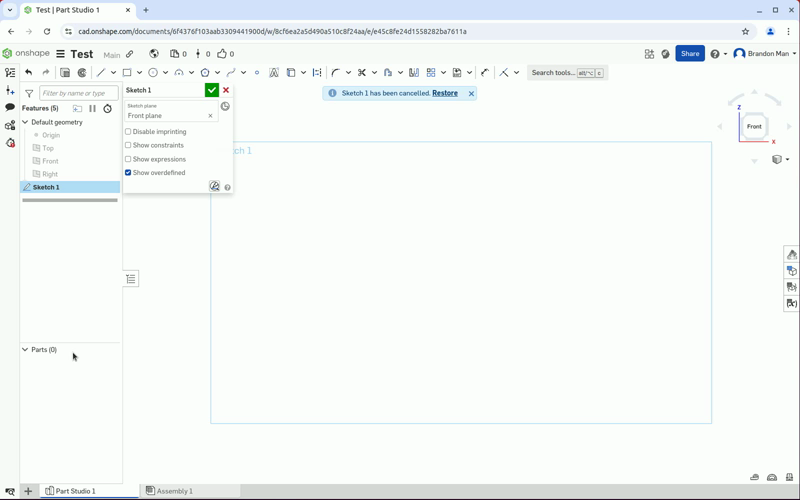
key_down(shift)
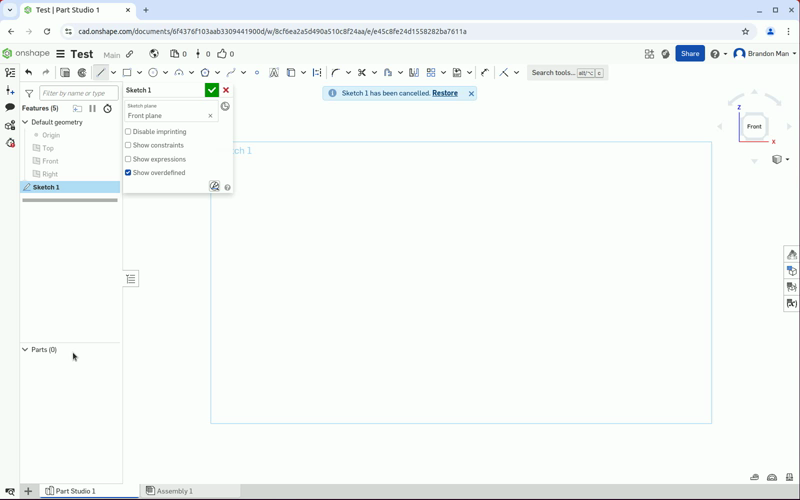
mouse_move(348, 345)
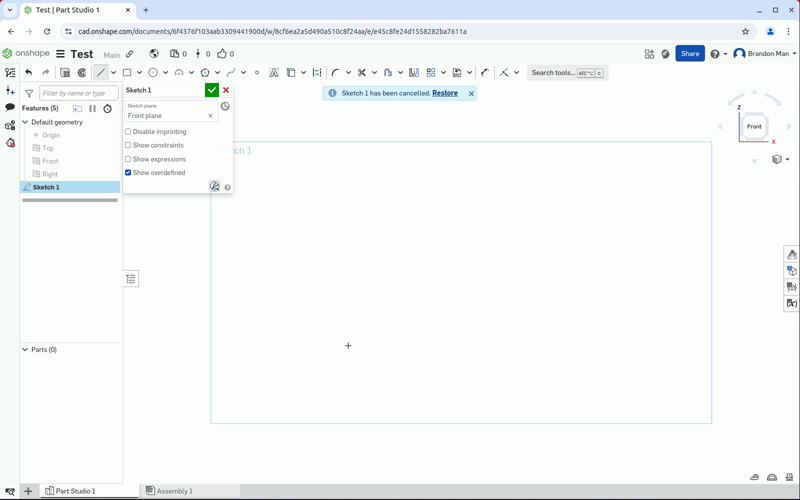
click(348, 345)
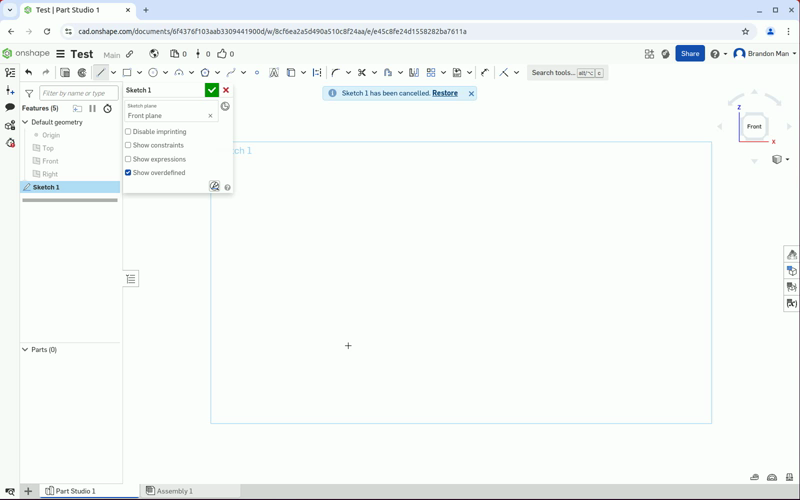
key_up(shift)
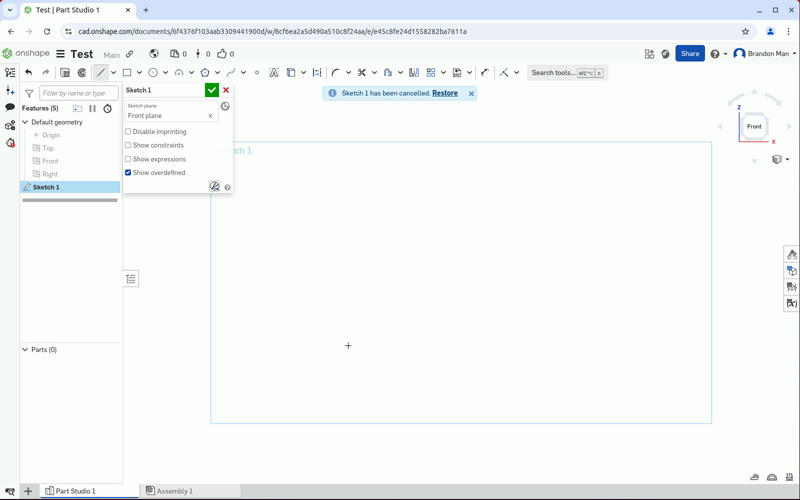
key_down(shift)
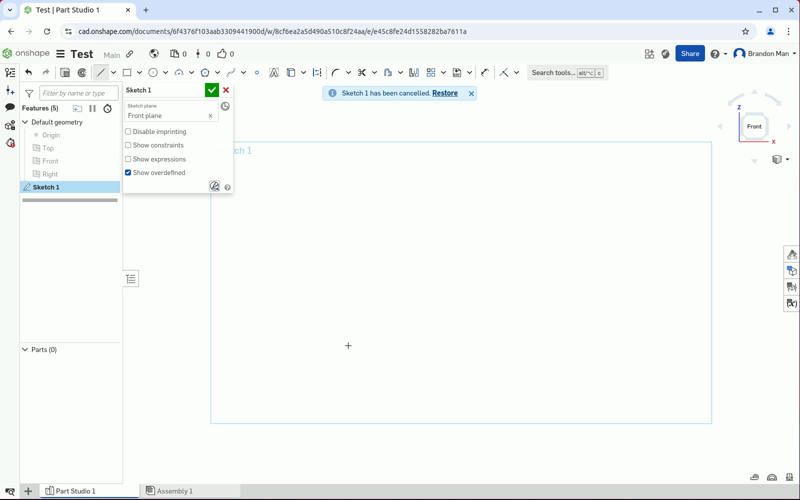
mouse_move(572, 345)
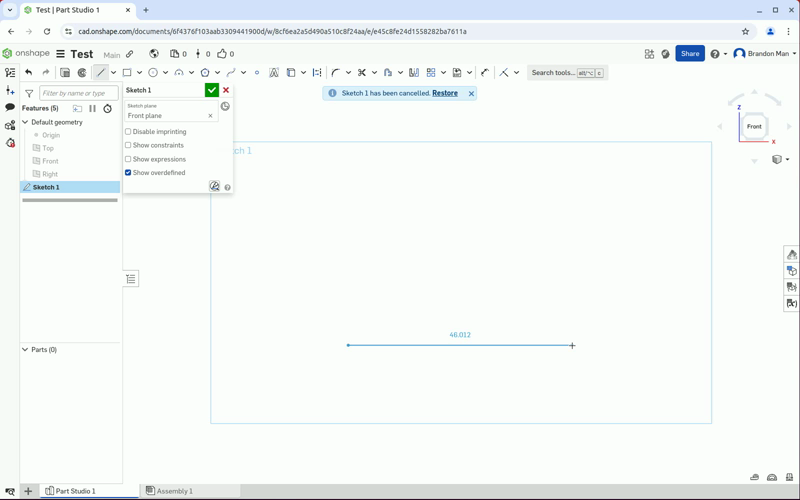
click(572, 345)
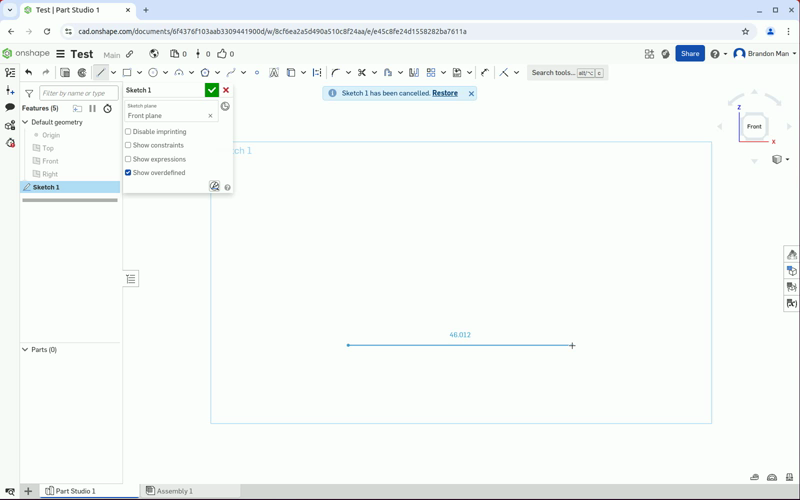
key_up(shift)
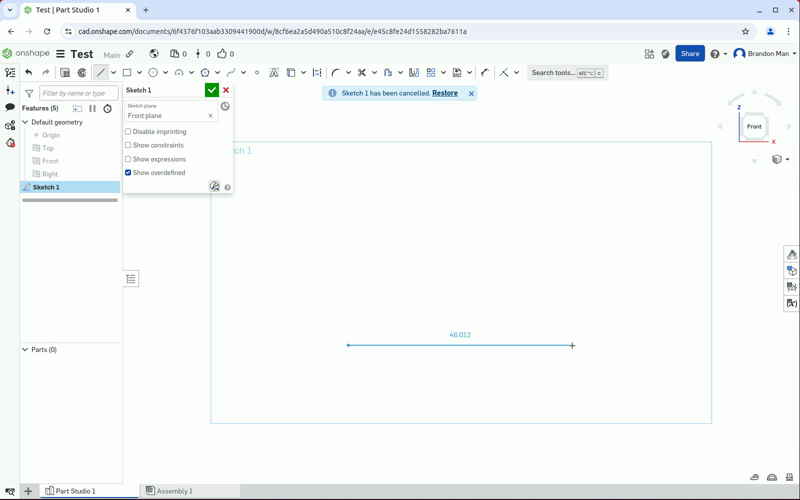
key_down(shift)
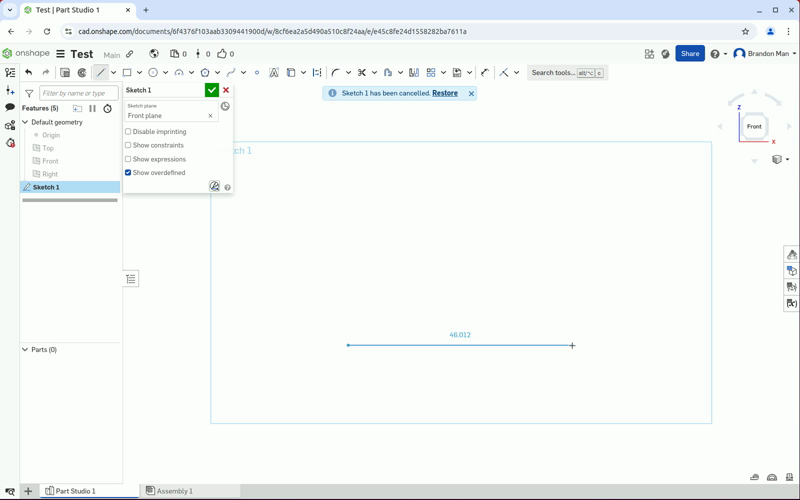
mouse_move(572, 222)
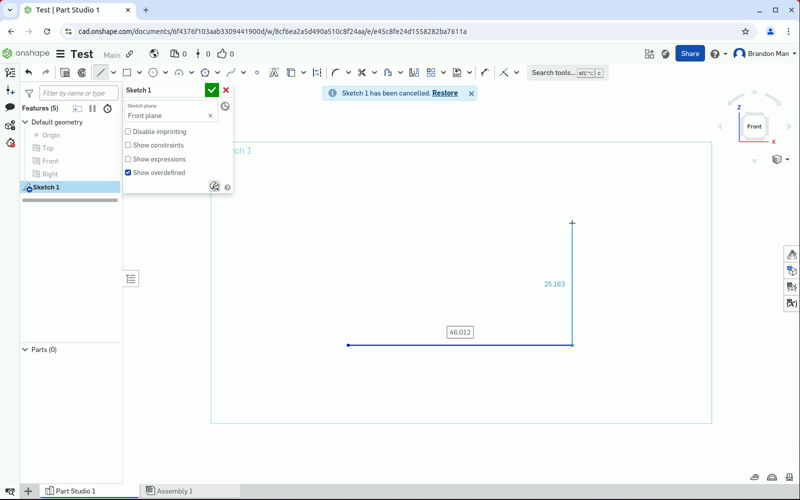
click(572, 222)
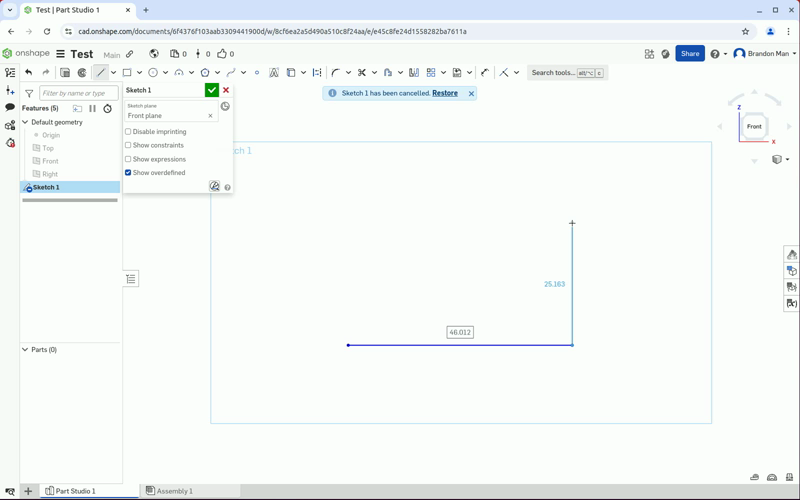
key_up(shift)
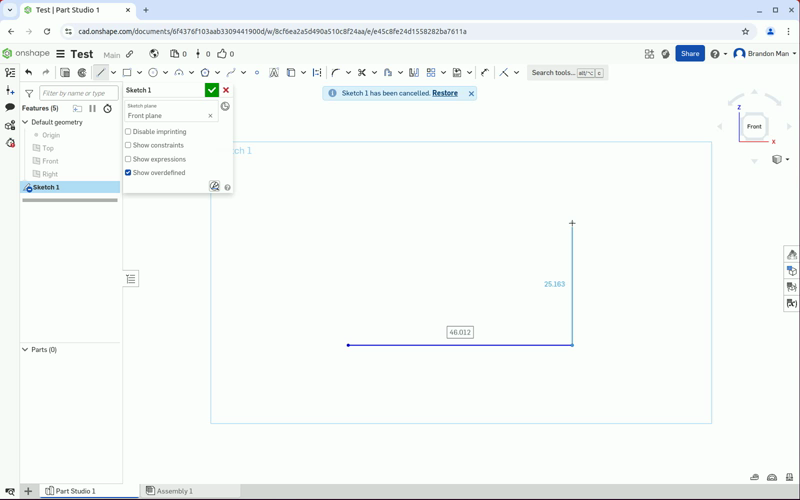
key_down(shift)
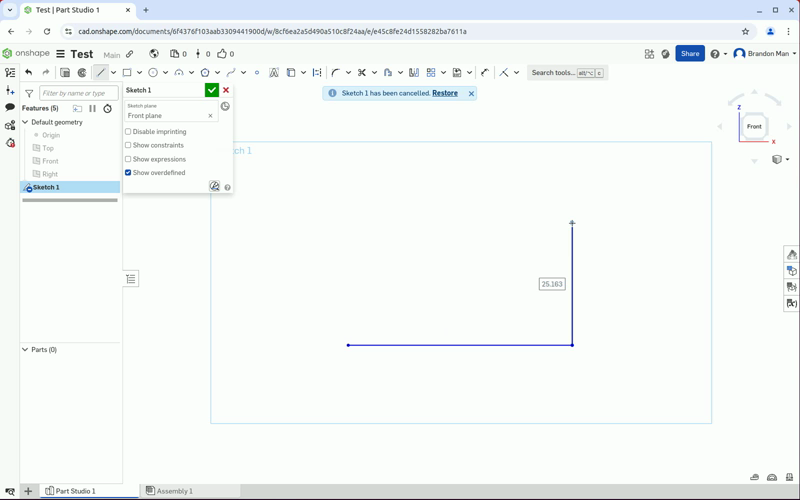
mouse_move(348, 222)
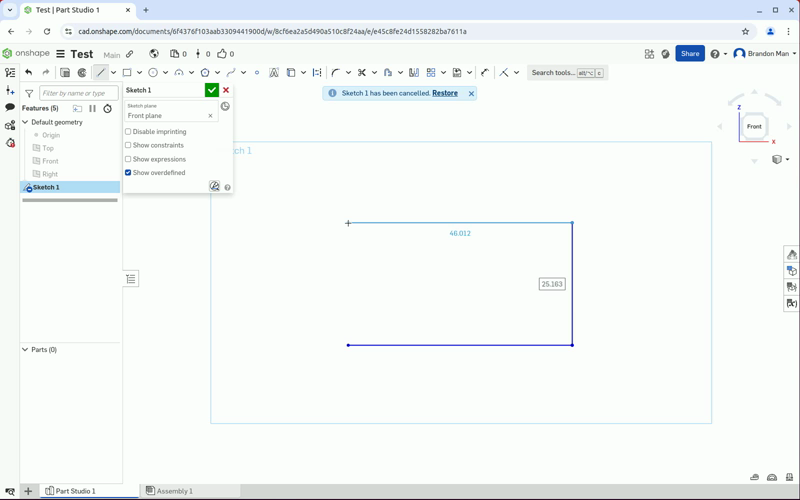
click(348, 222)
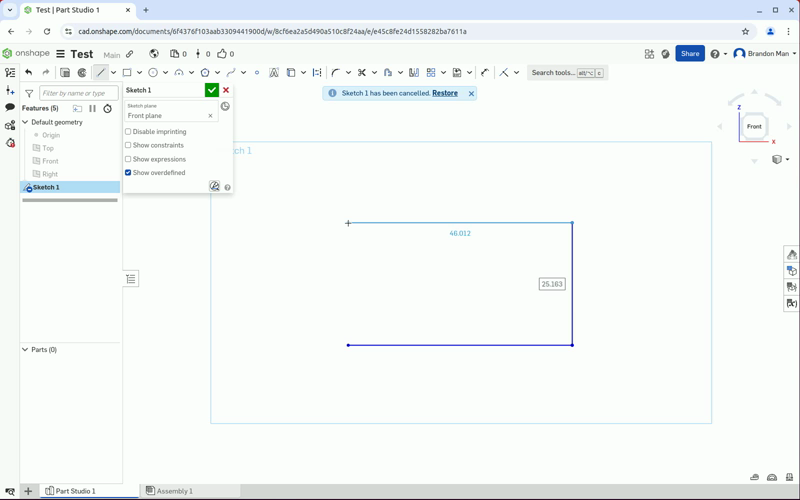
key_up(shift)
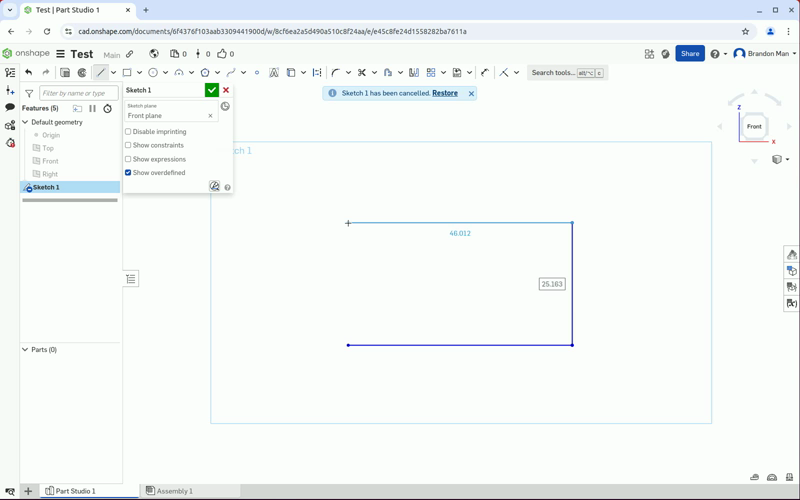
key_down(shift)
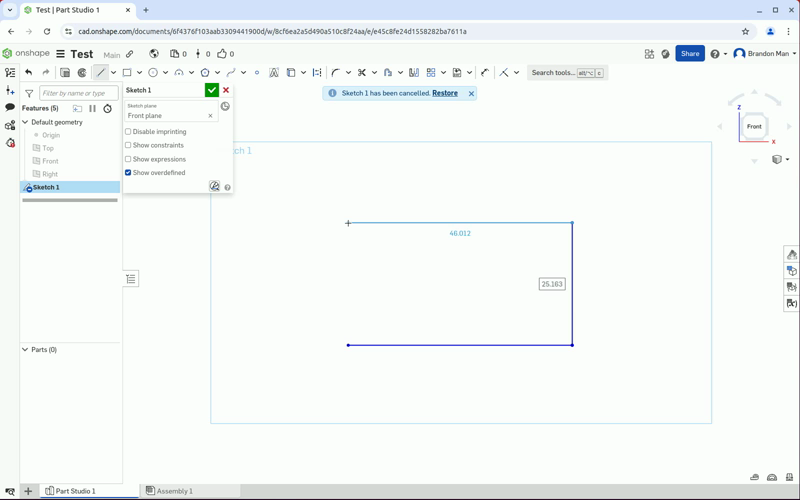
mouse_move(348, 345)
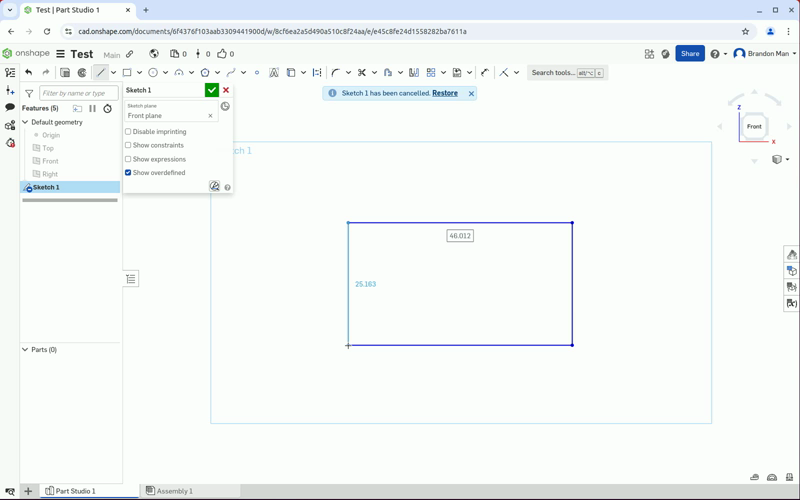
key_up(shift)
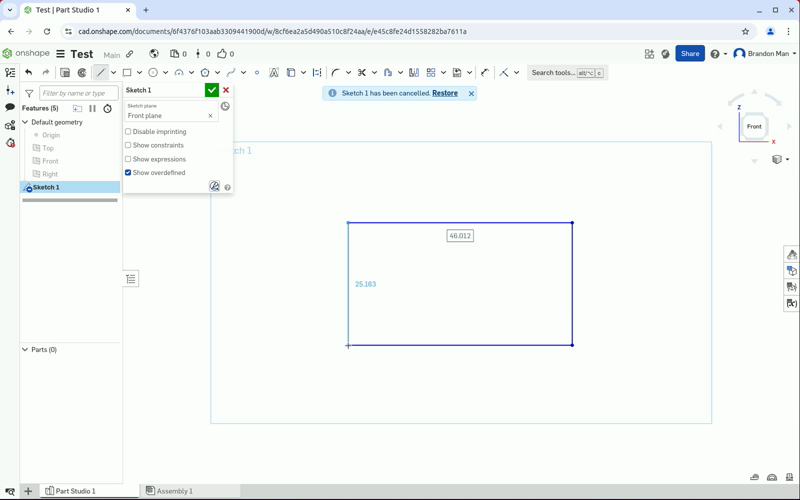
click(348, 345)
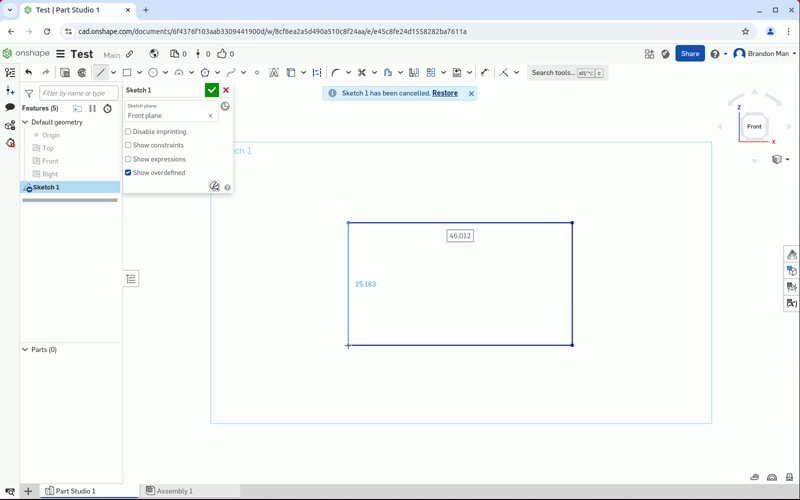
key(esc)
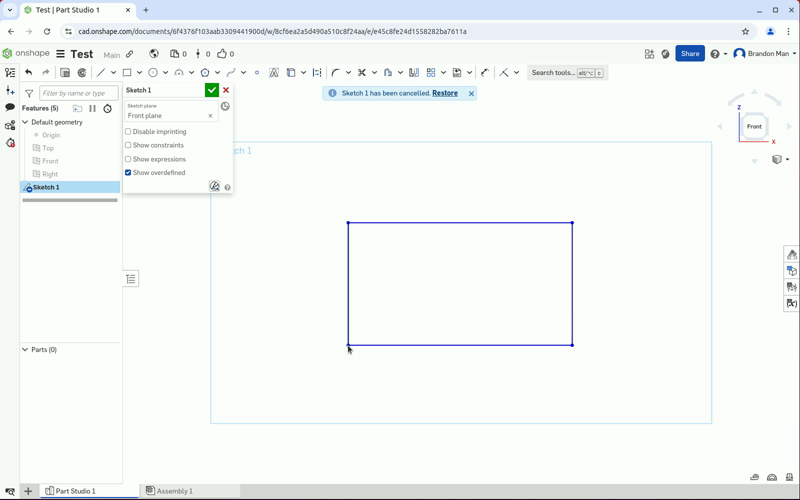
mouse_move(398, 313)
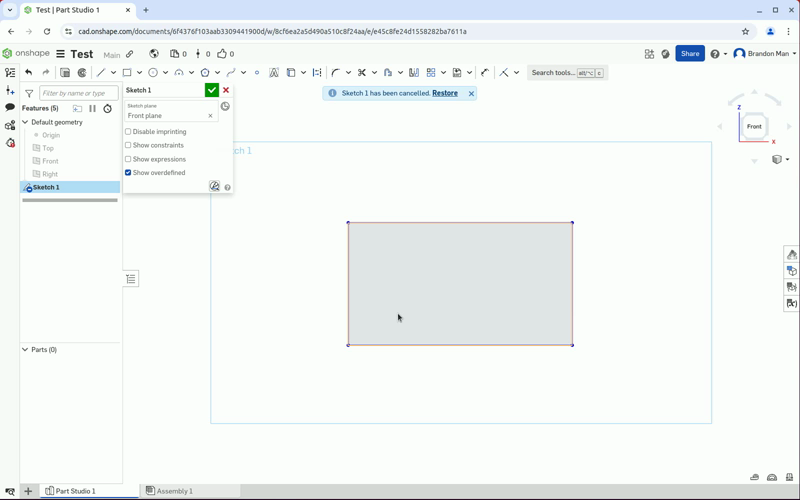
click(398, 313)
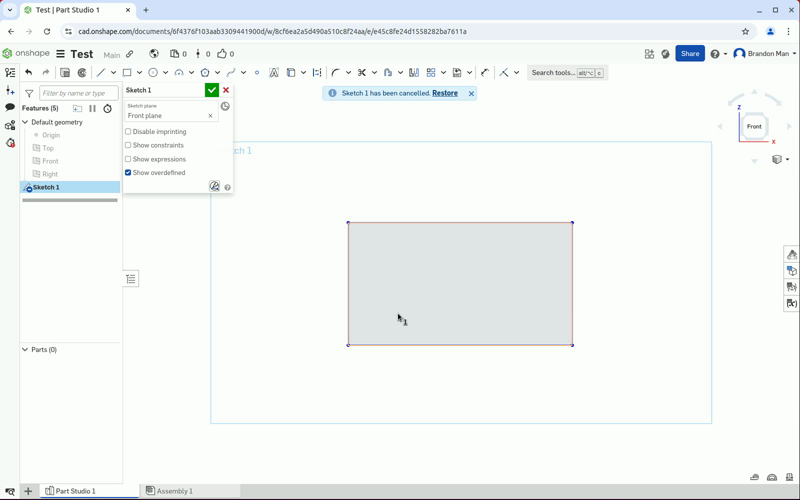
mouse_move(73, 352)
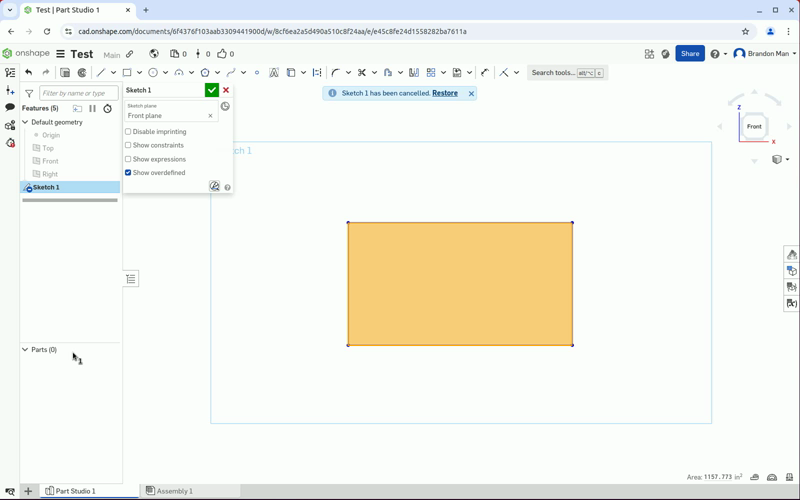
key(shift+y)
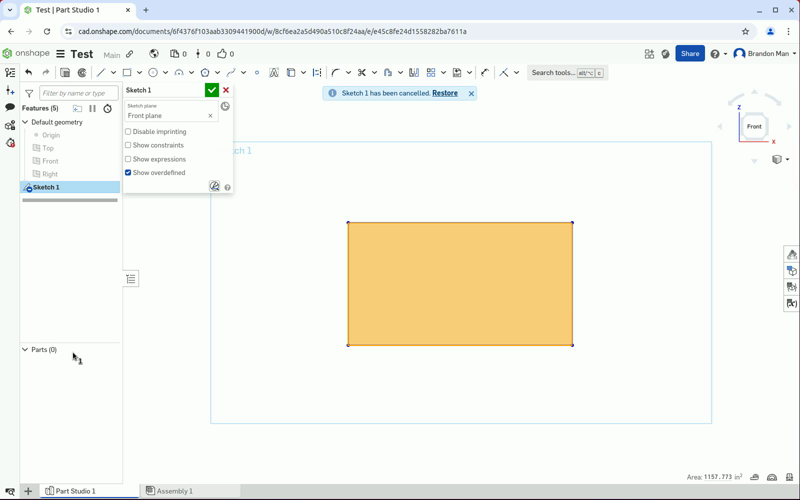
key(shift+e)
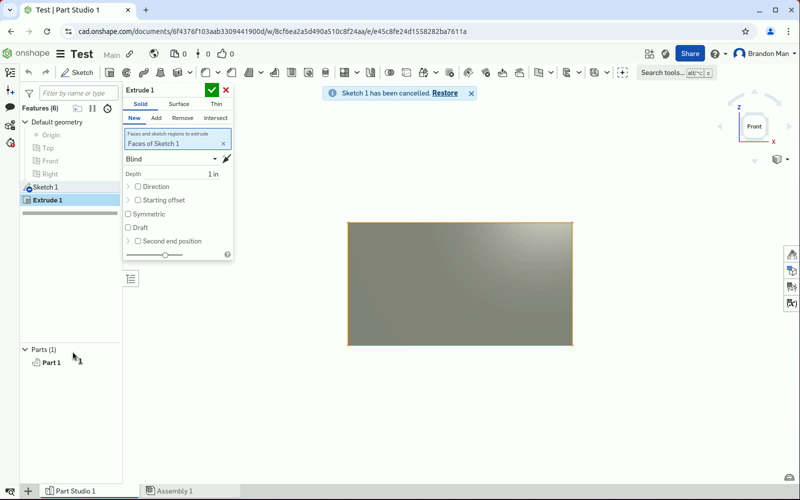
mouse_move(143, 106)
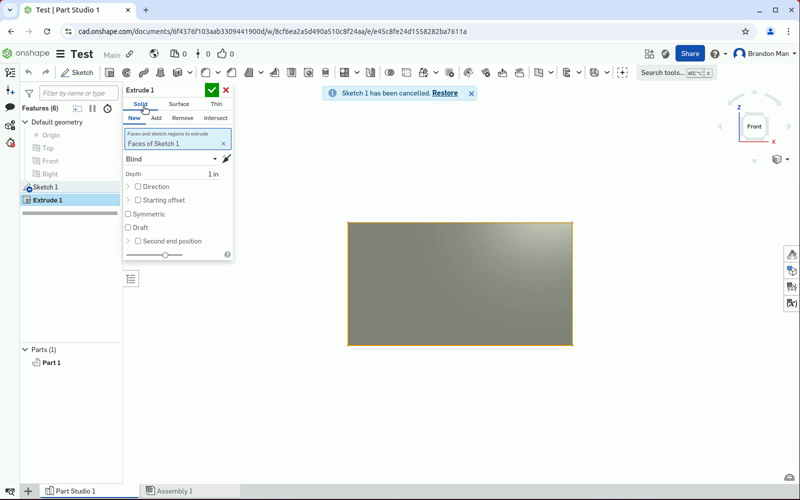
click(143, 106)
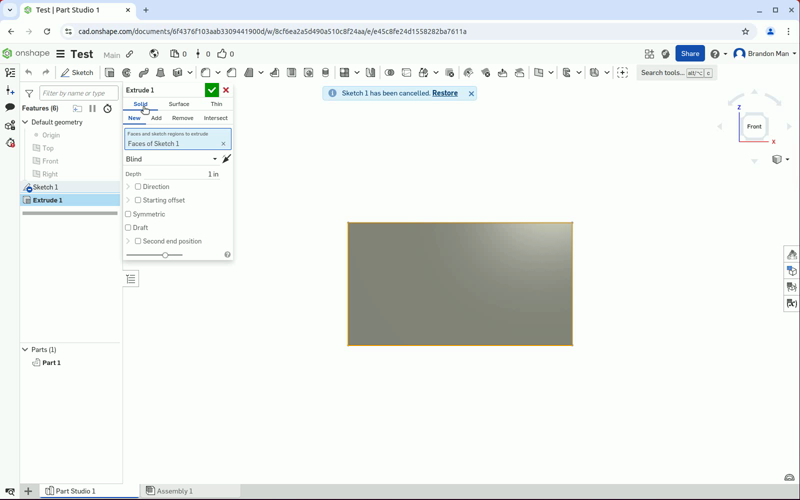
mouse_move(137, 120)
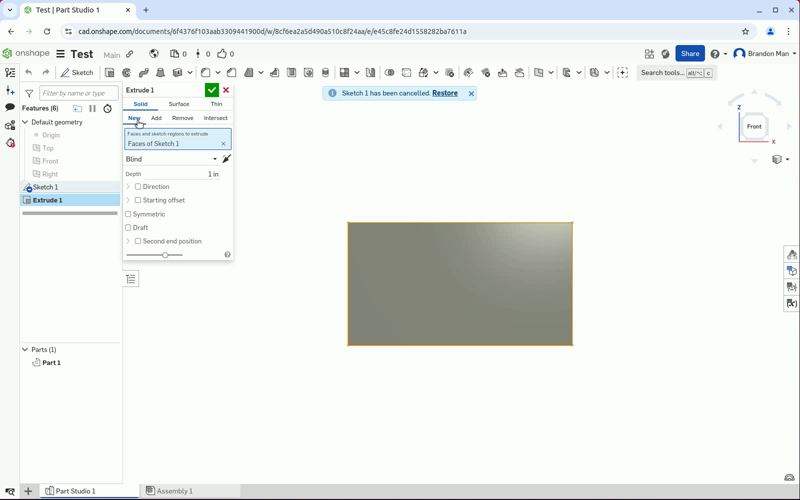
click(137, 120)
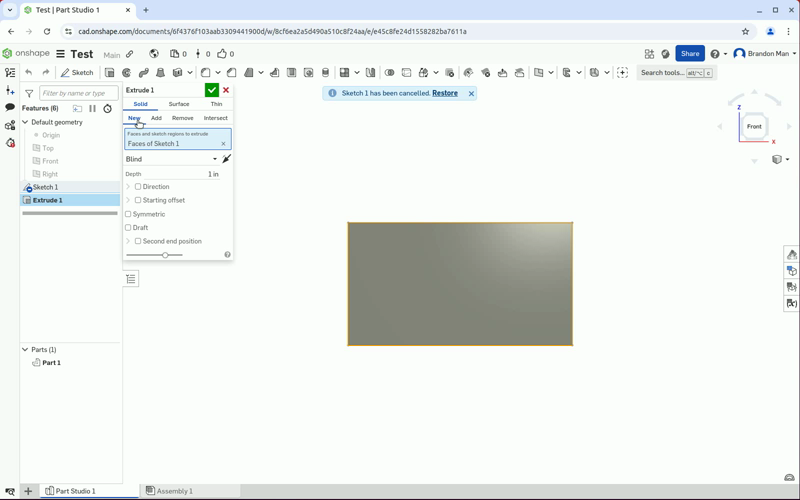
key(tab, 4)
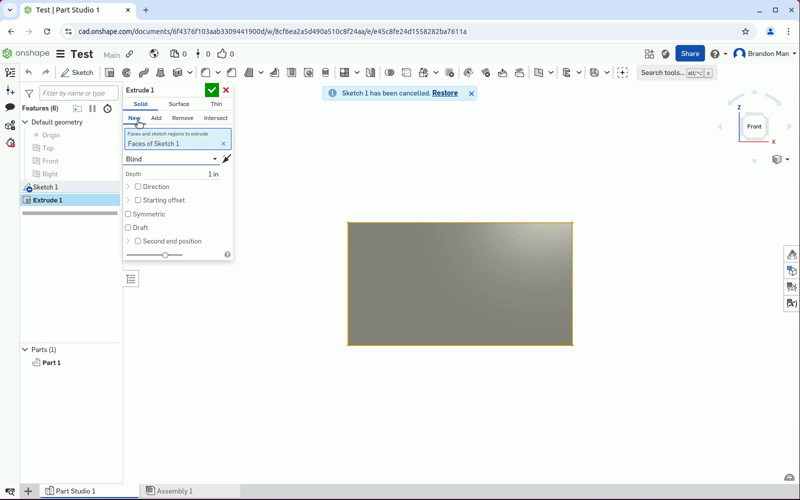
text(11.313)
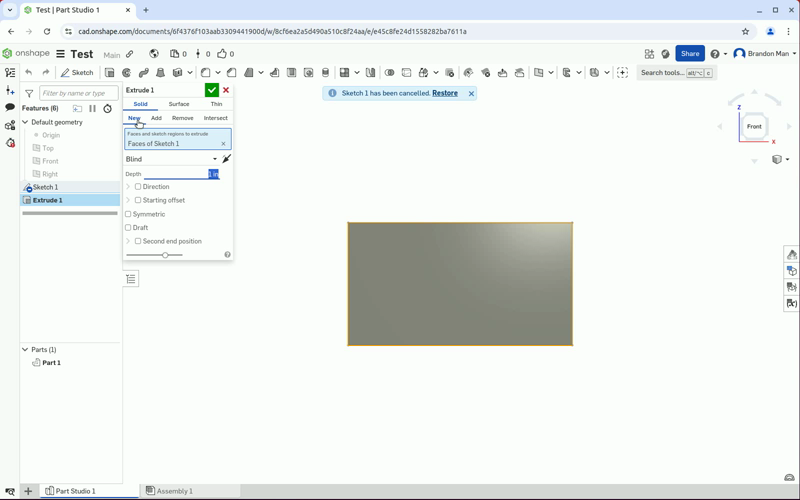
key(enter)
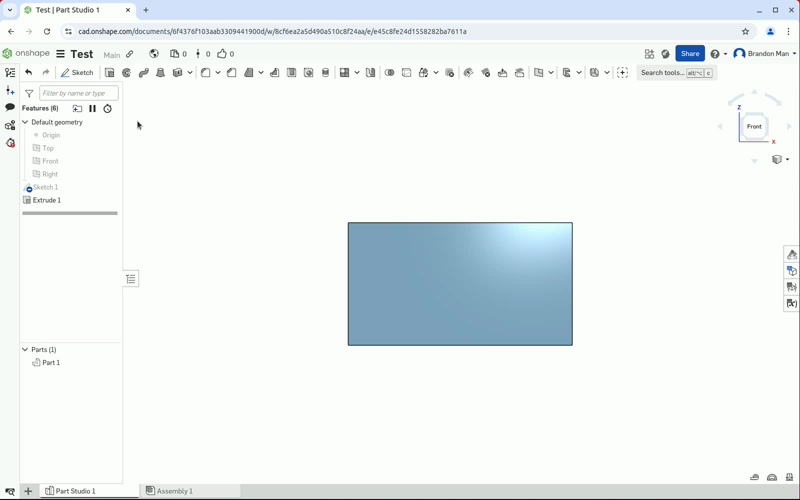
key(shift+h)
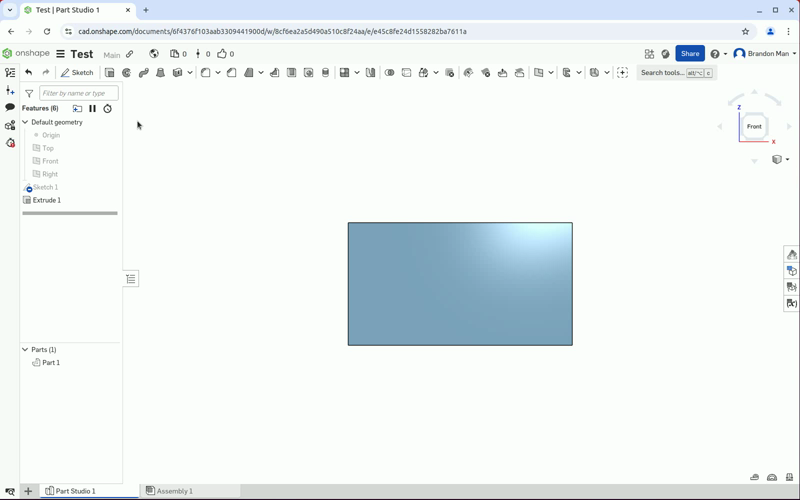
key(shift+h)
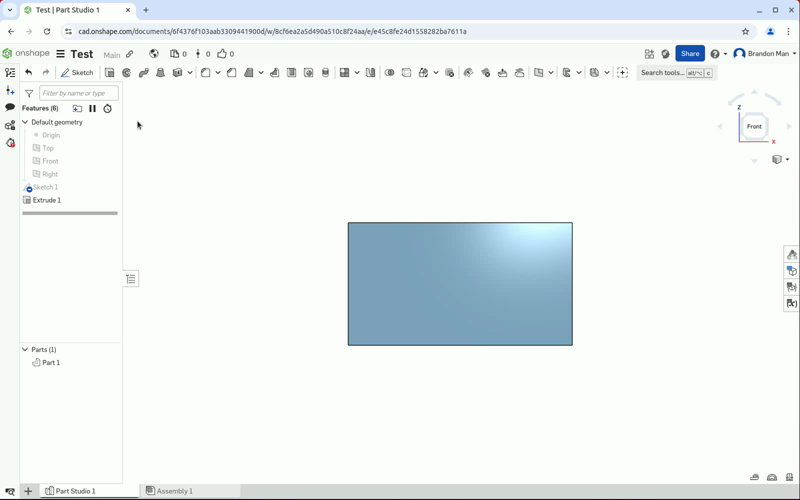
mouse_move(73, 189)
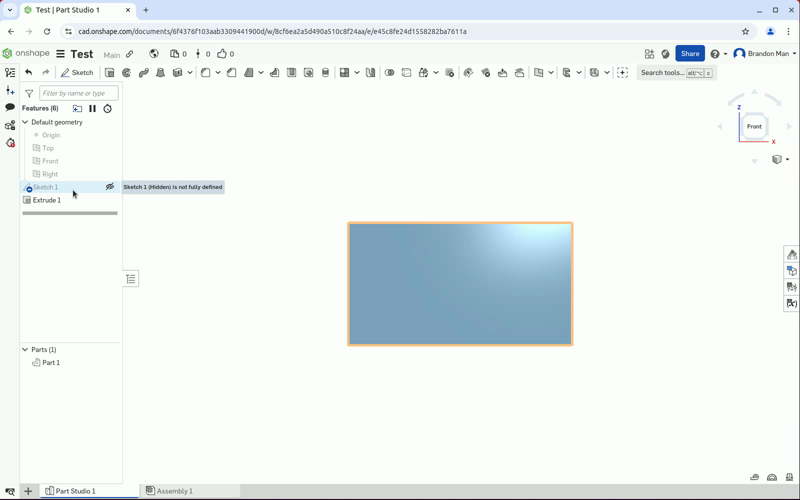
click(73, 189)
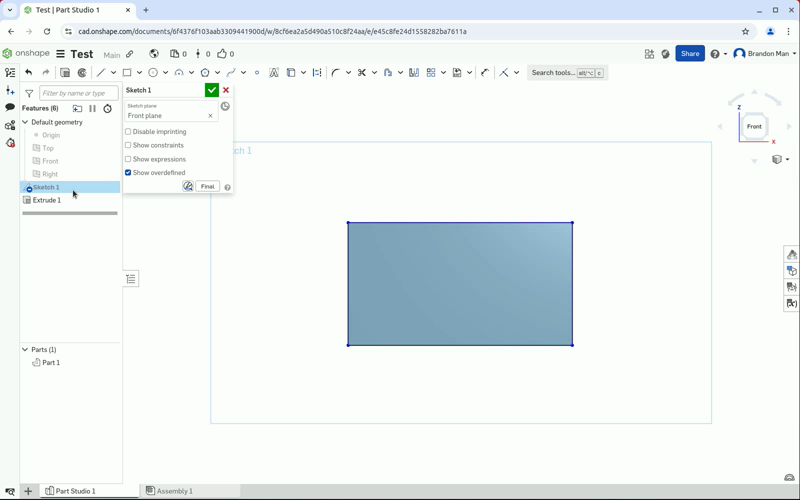
mouse_move(229, 92)
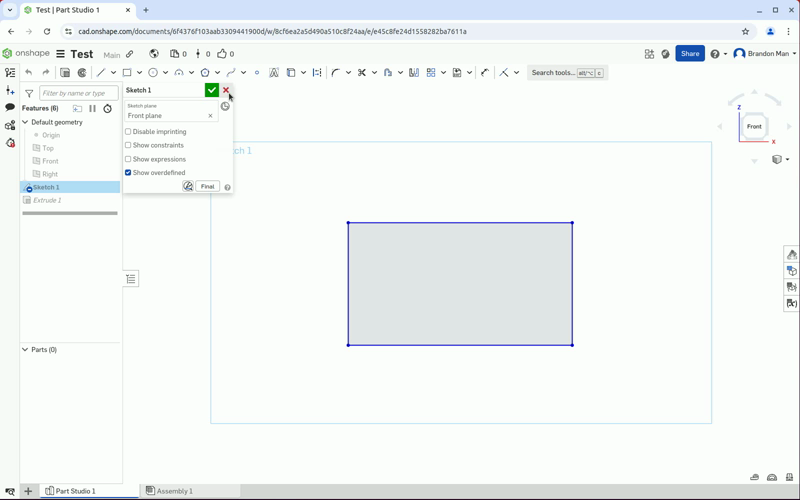
click(229, 92)
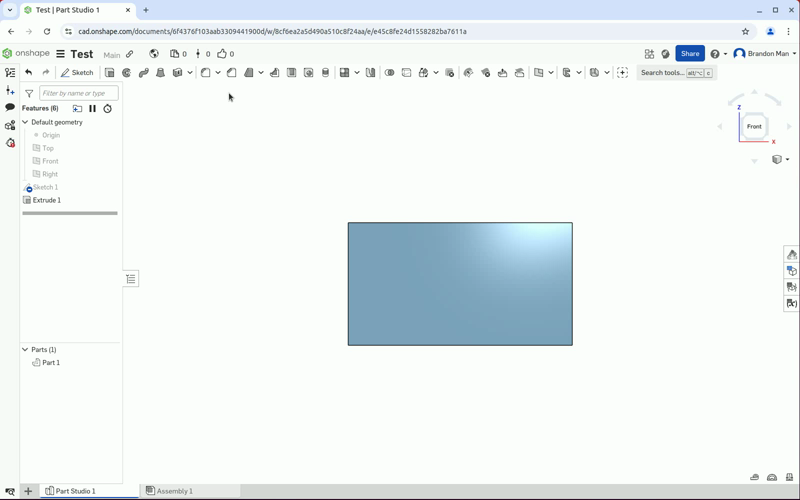
mouse_move(541, 75)
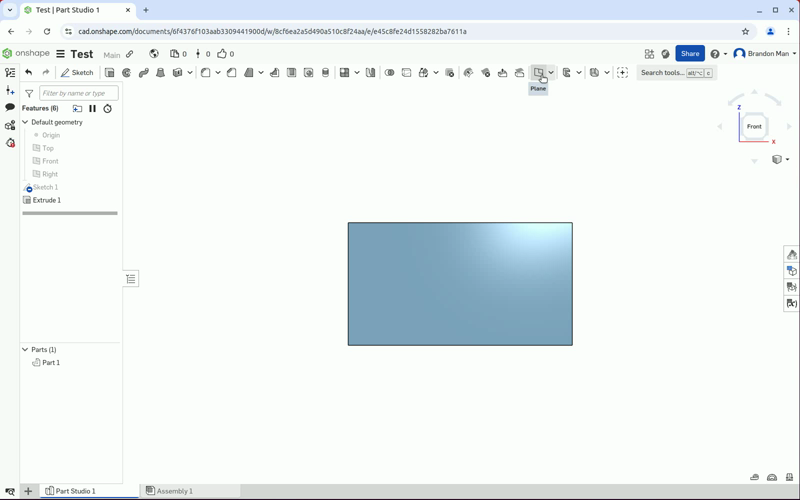
click(541, 75)
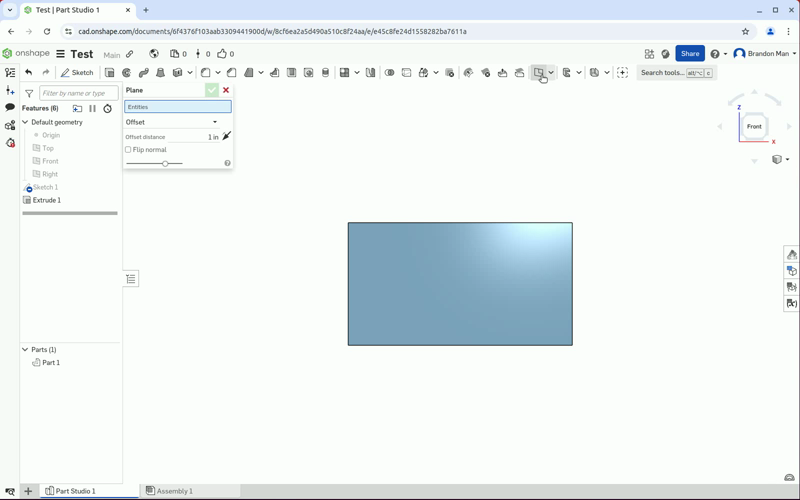
mouse_move(73, 163)
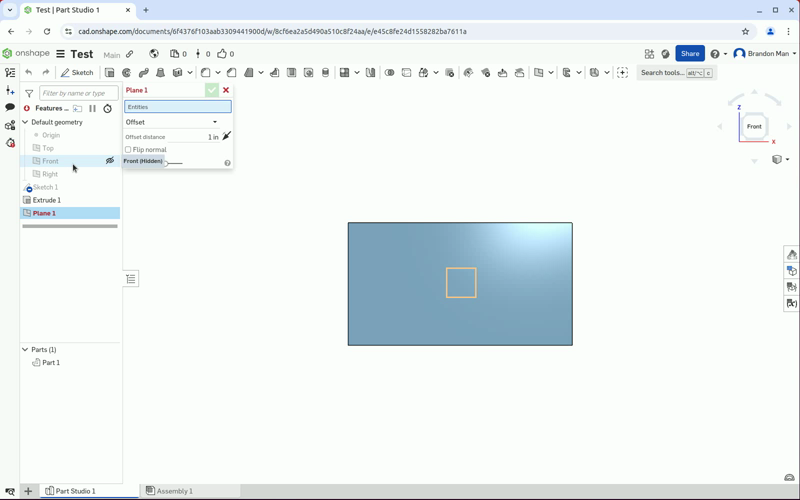
click(73, 163)
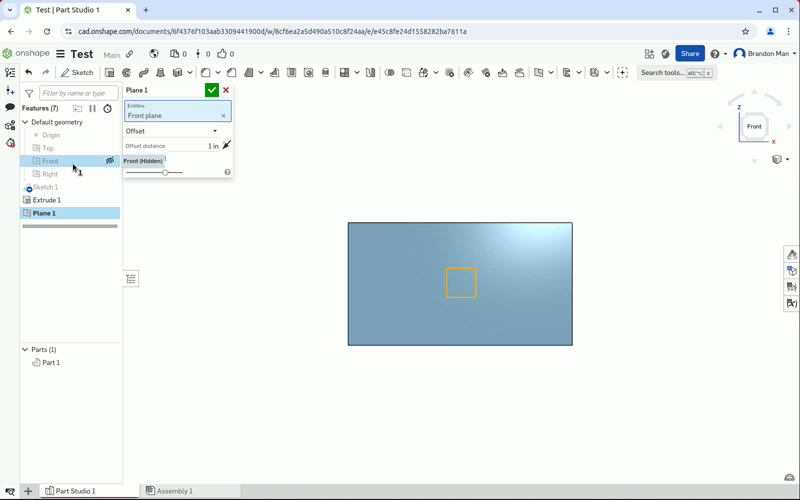
key(tab, 2)
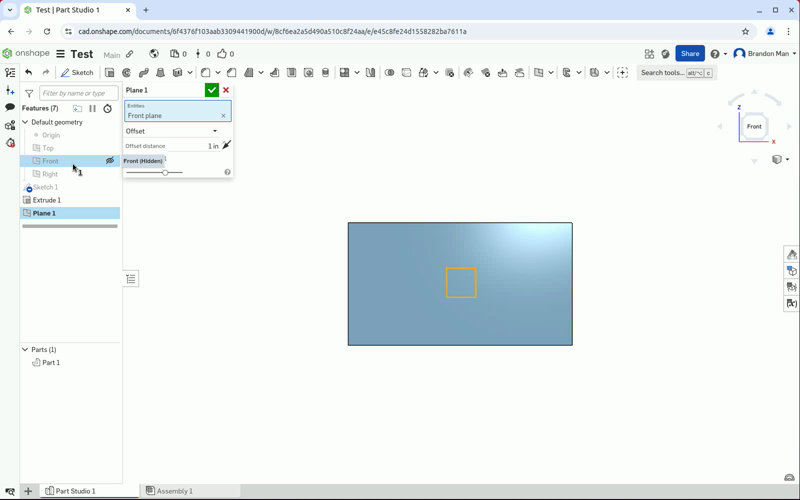
text(11.308)
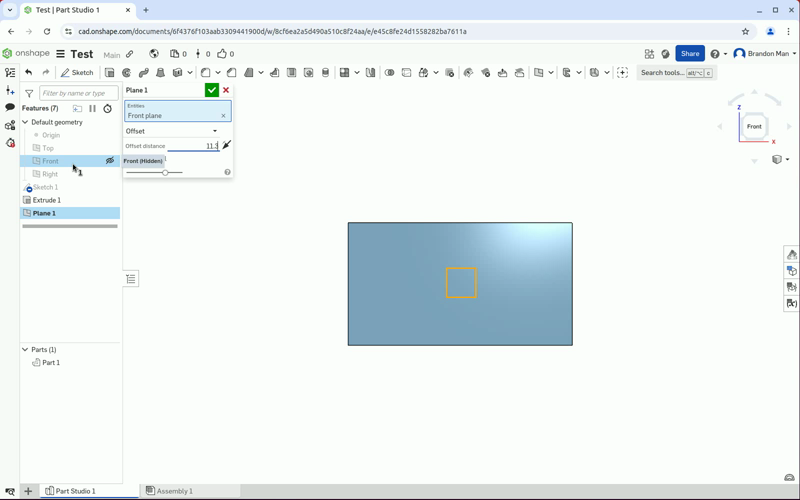
key(enter, 2)
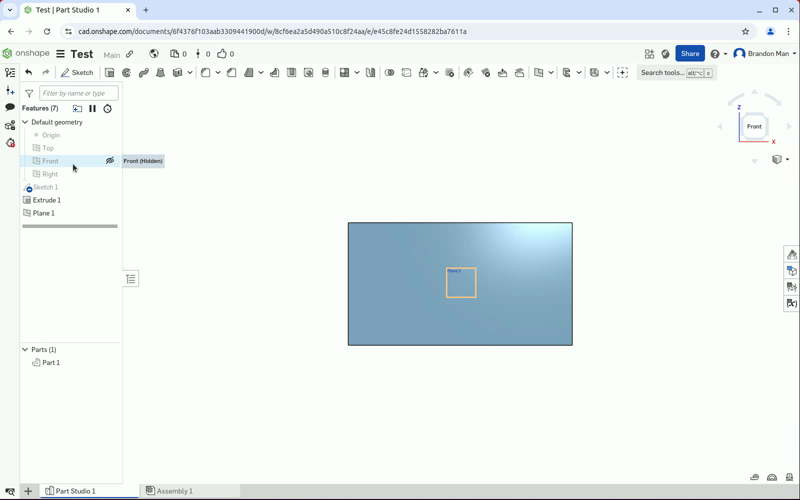
key(shift+s)
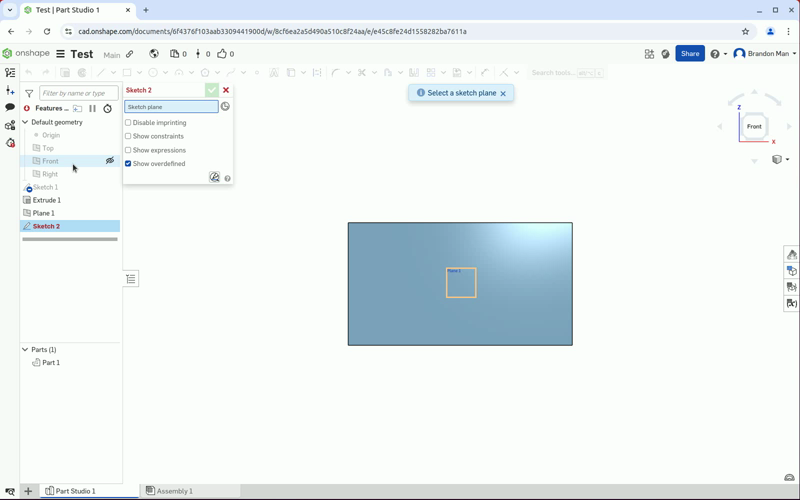
mouse_move(73, 215)
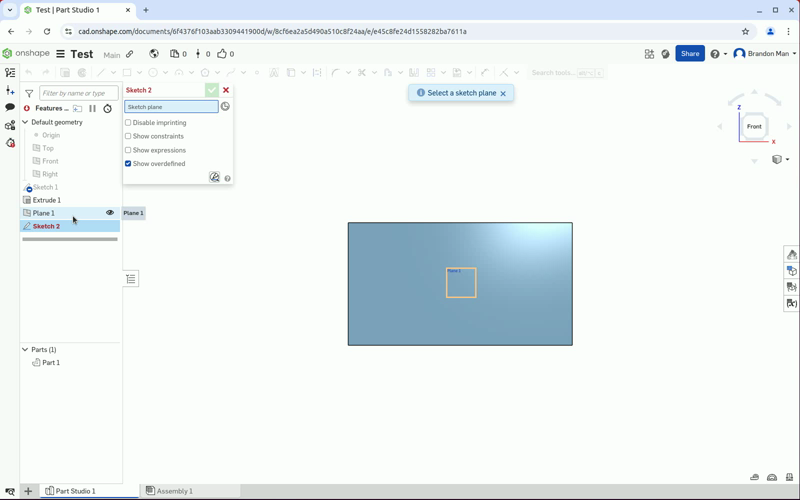
click(73, 215)
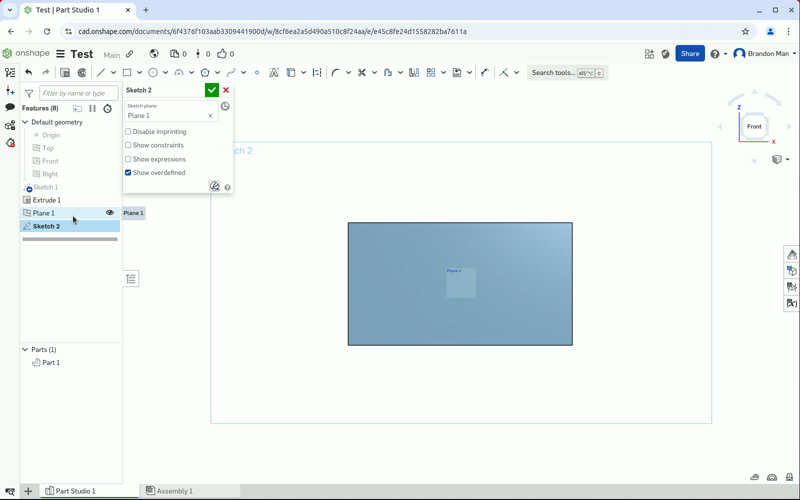
mouse_move(73, 352)
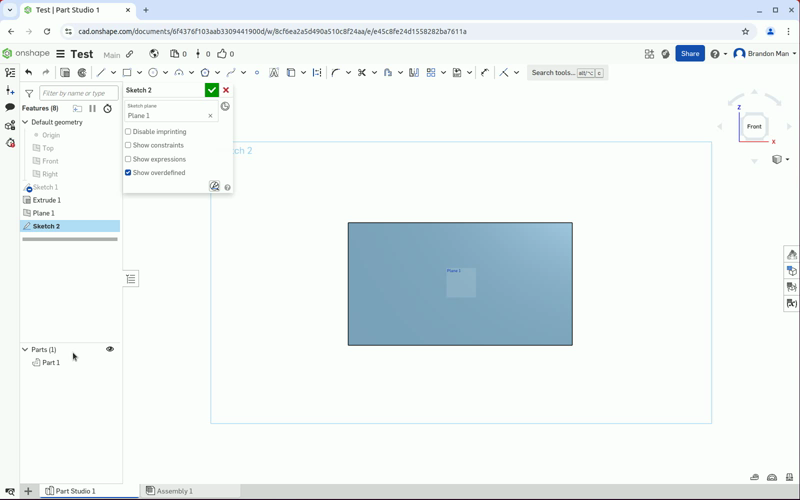
key(y)
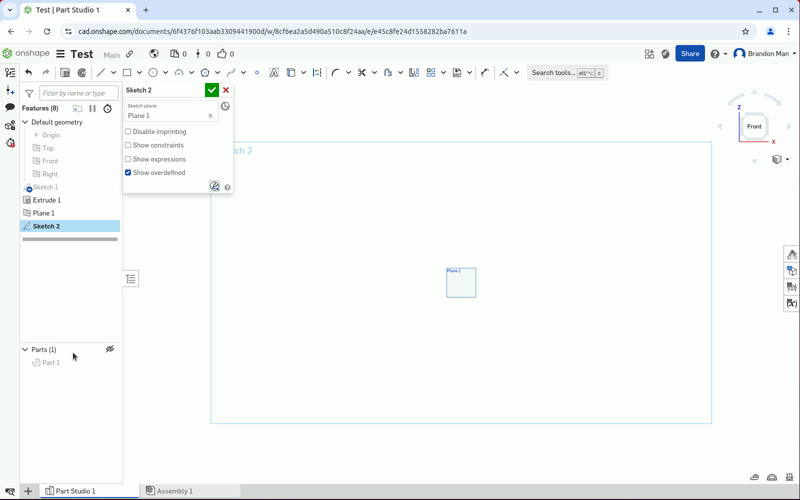
key(l)
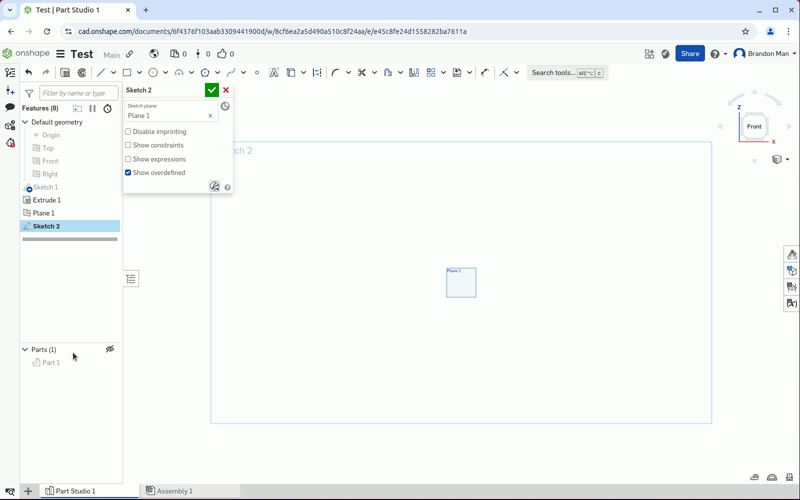
key_down(shift)
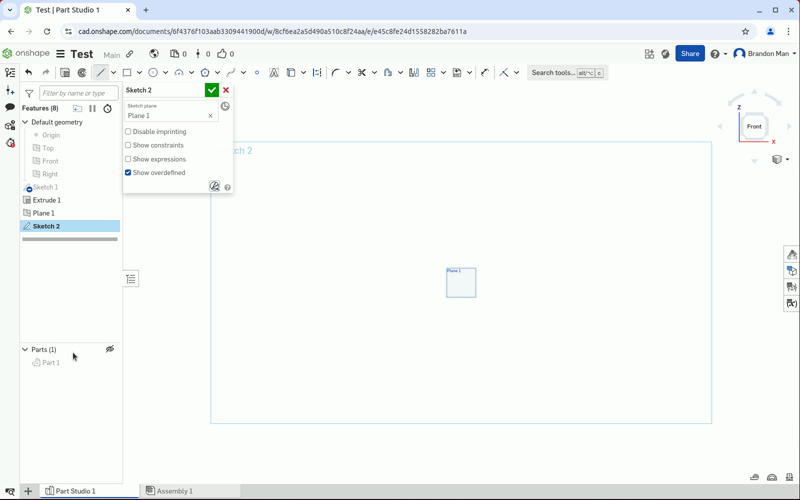
mouse_move(365, 335)
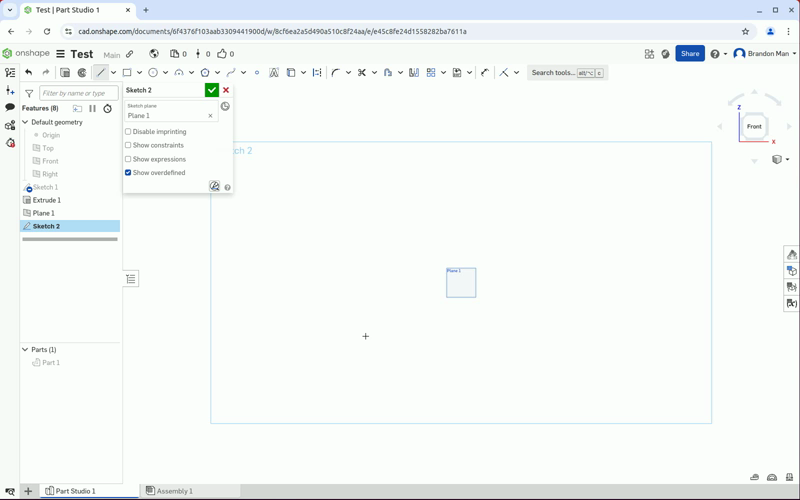
click(365, 335)
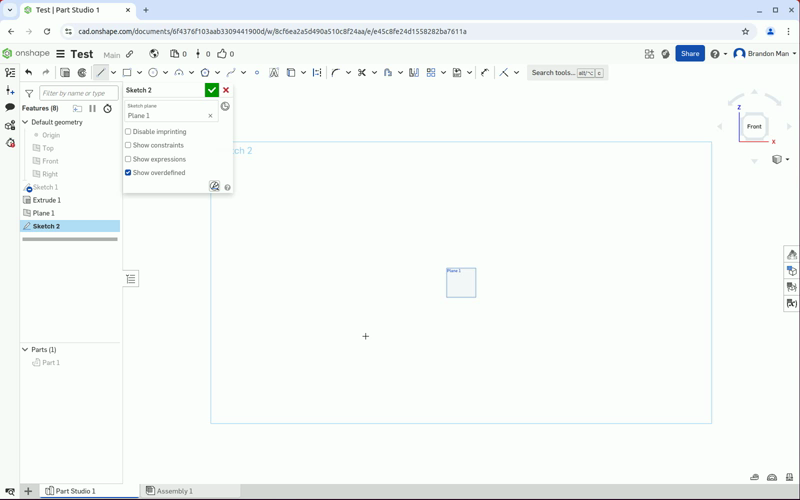
key_up(shift)
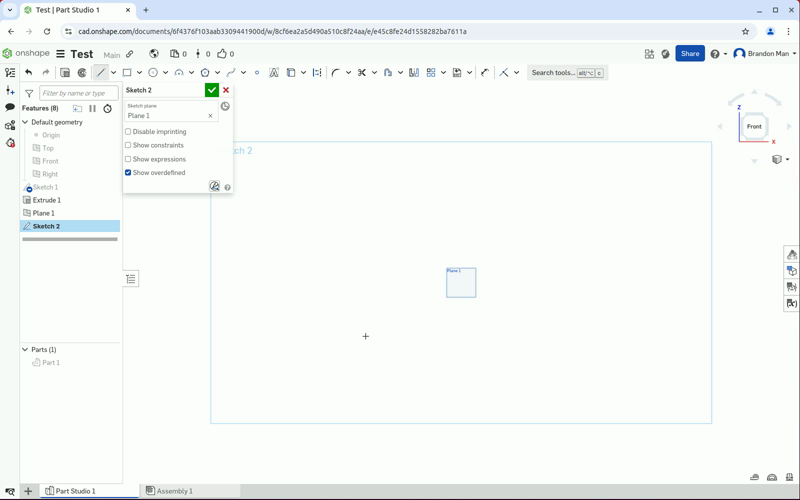
key_down(shift)
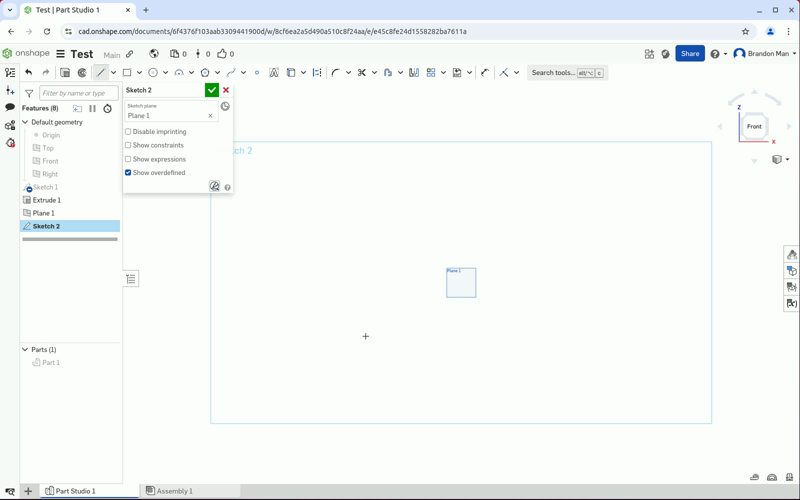
mouse_move(555, 335)
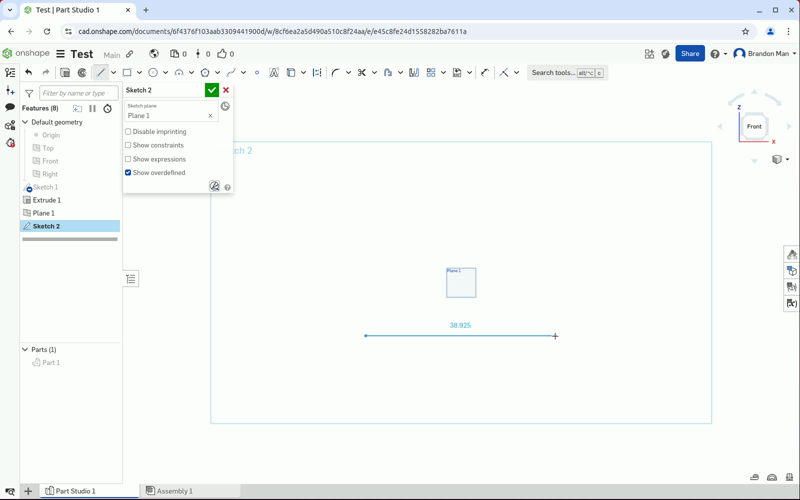
click(555, 335)
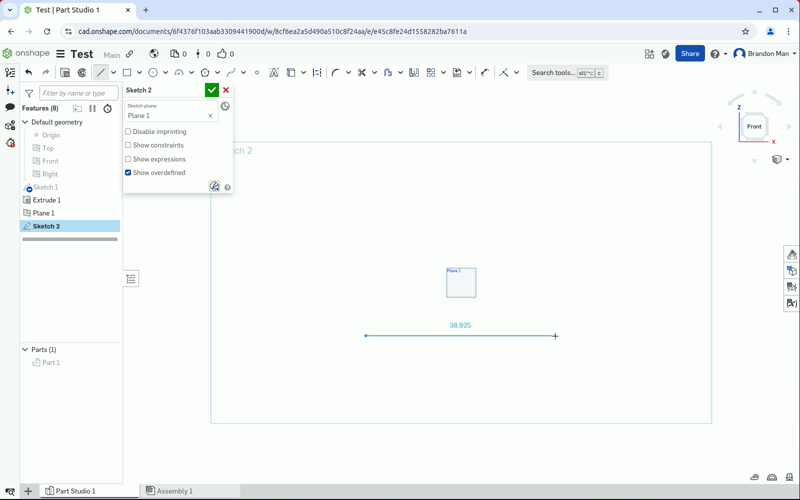
key_up(shift)
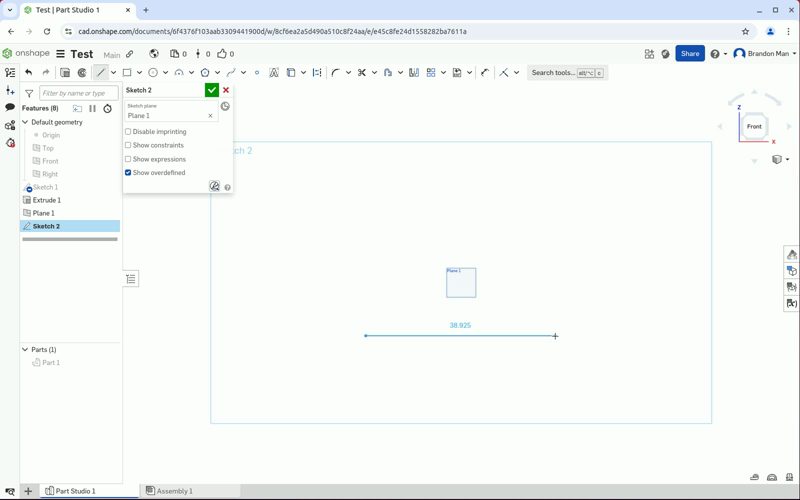
key_down(shift)
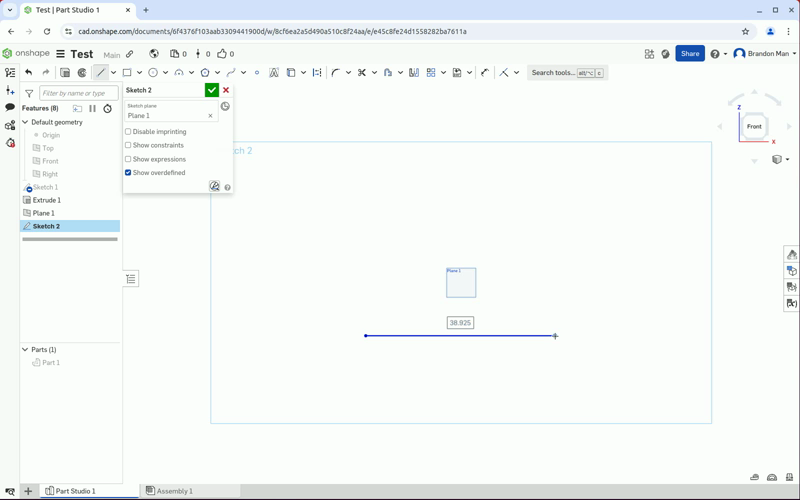
mouse_move(555, 230)
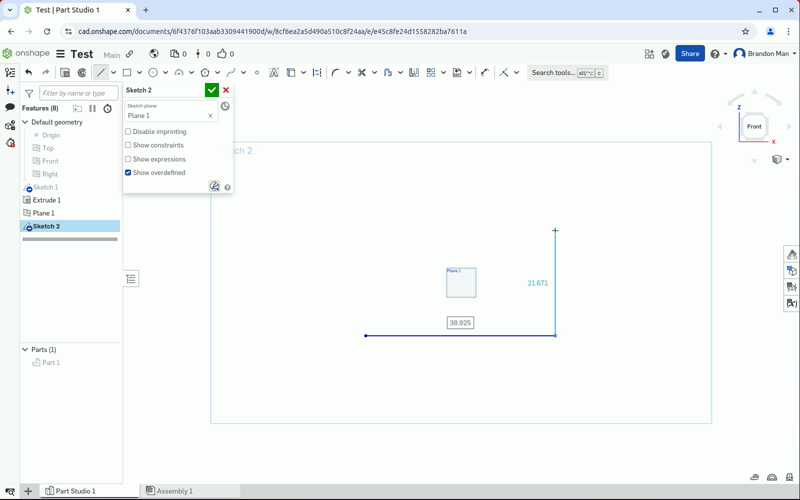
click(555, 230)
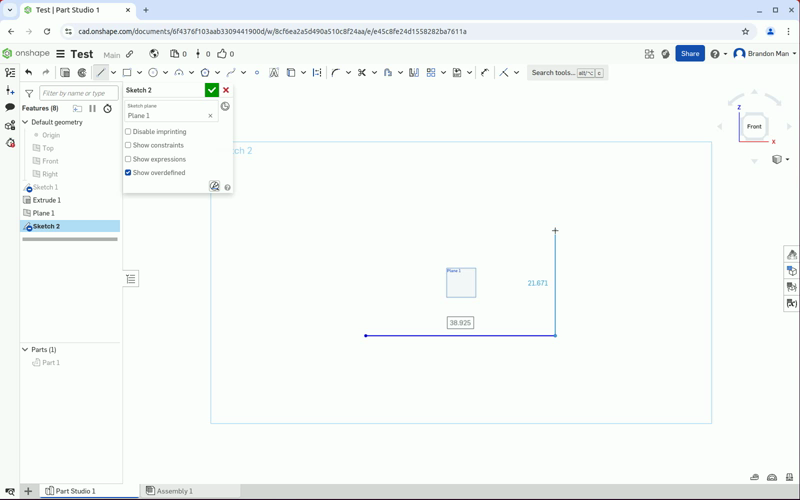
key_up(shift)
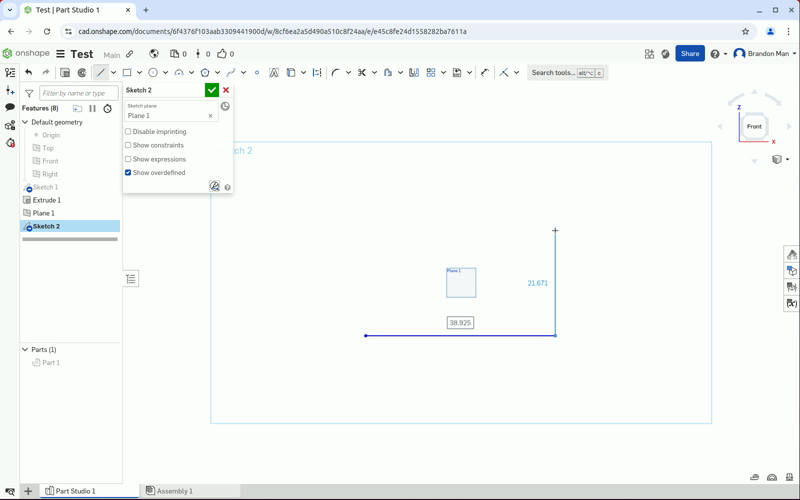
key_down(shift)
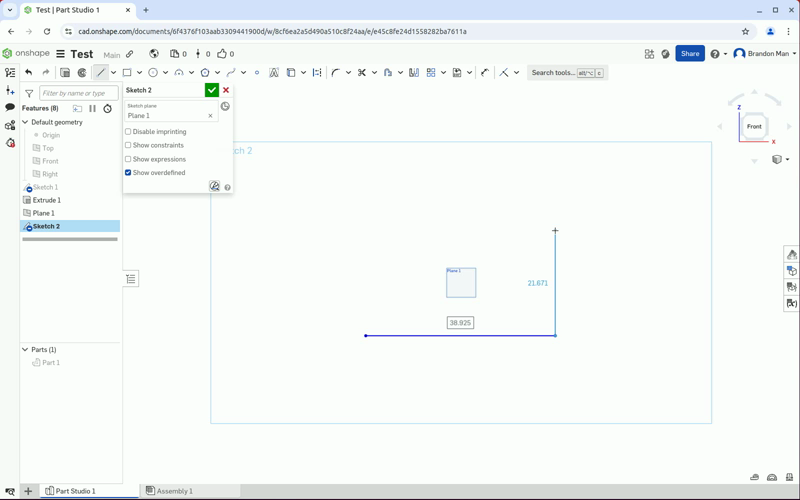
mouse_move(365, 230)
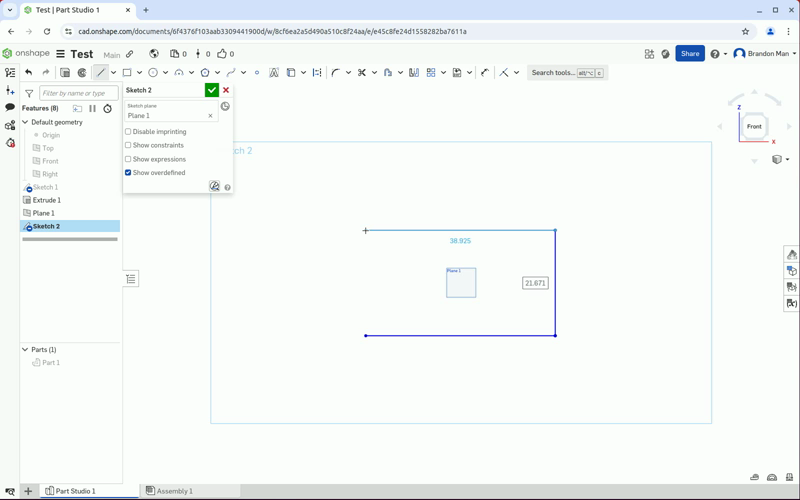
click(365, 230)
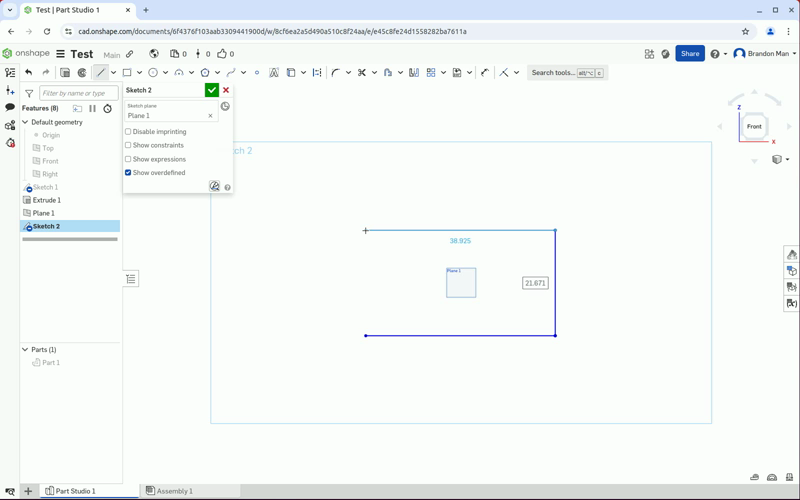
key_up(shift)
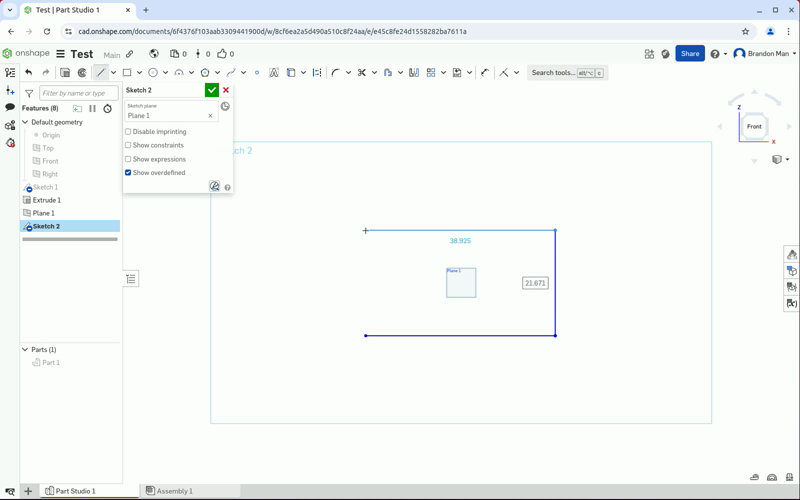
key_down(shift)
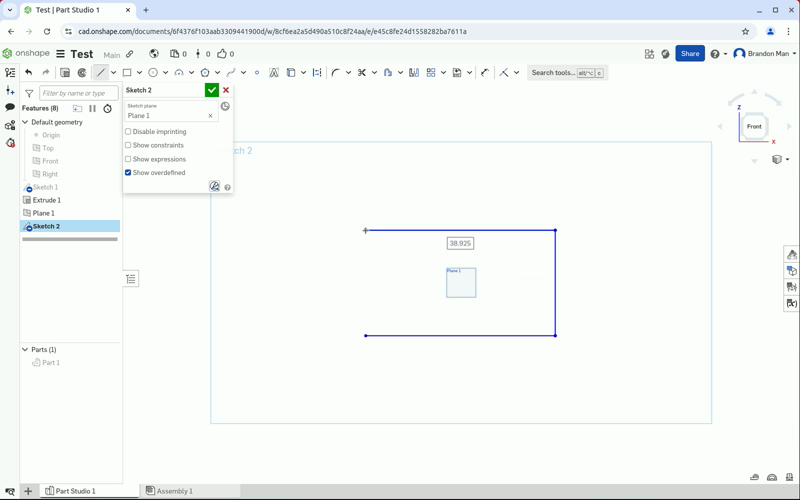
mouse_move(365, 335)
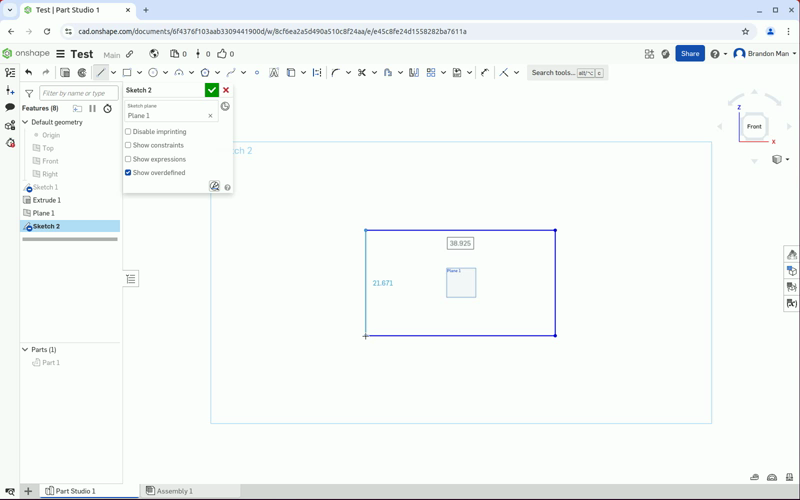
key_up(shift)
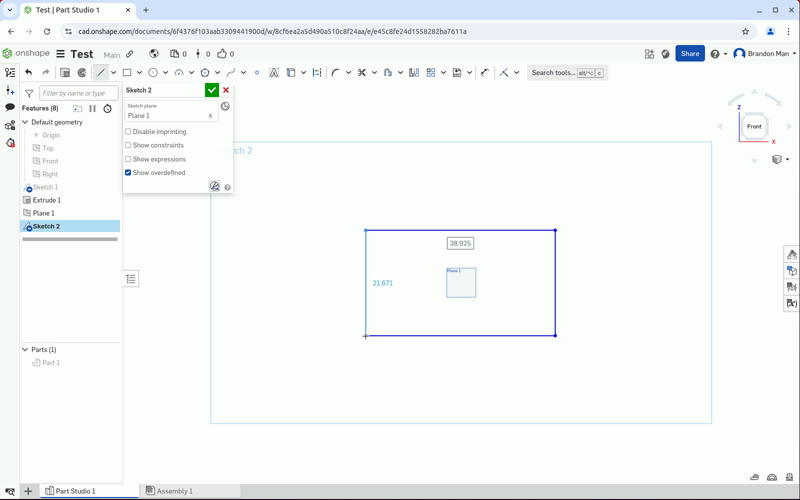
click(365, 335)
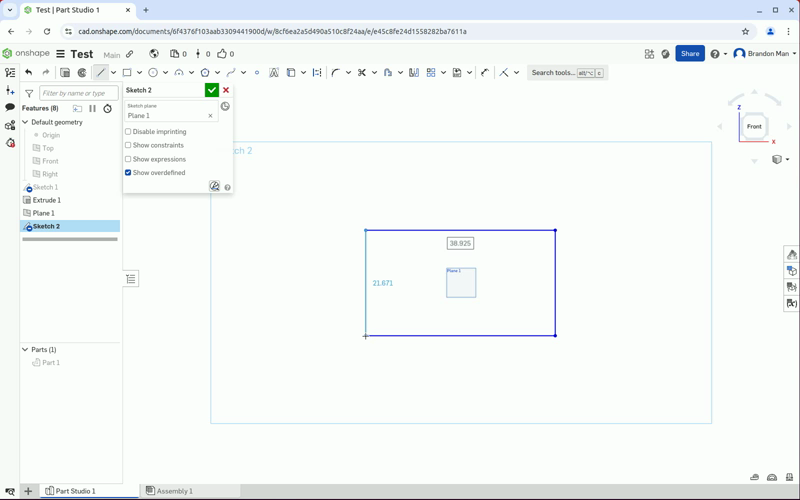
key(esc)
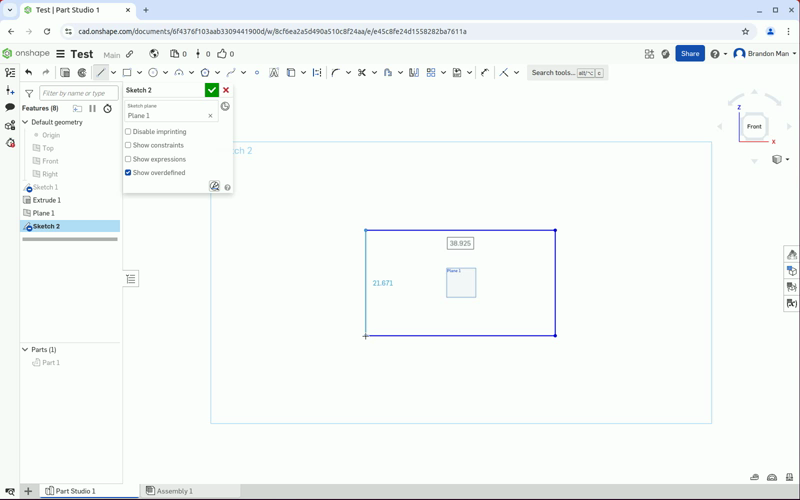
mouse_move(456, 262)
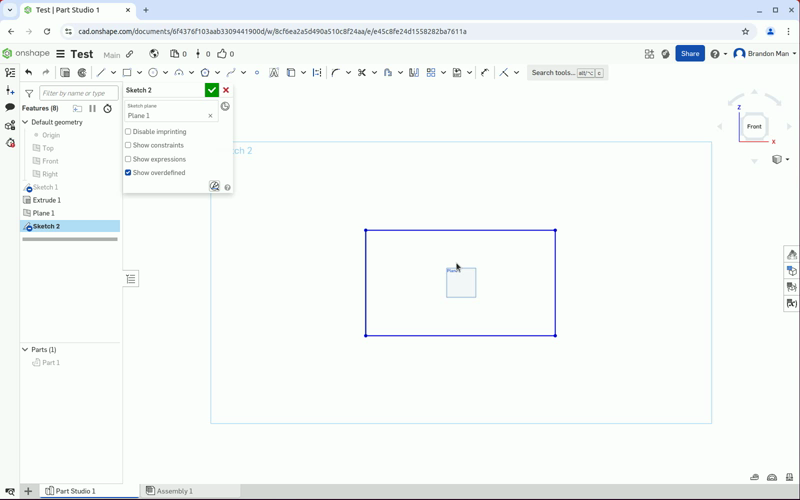
click(456, 262)
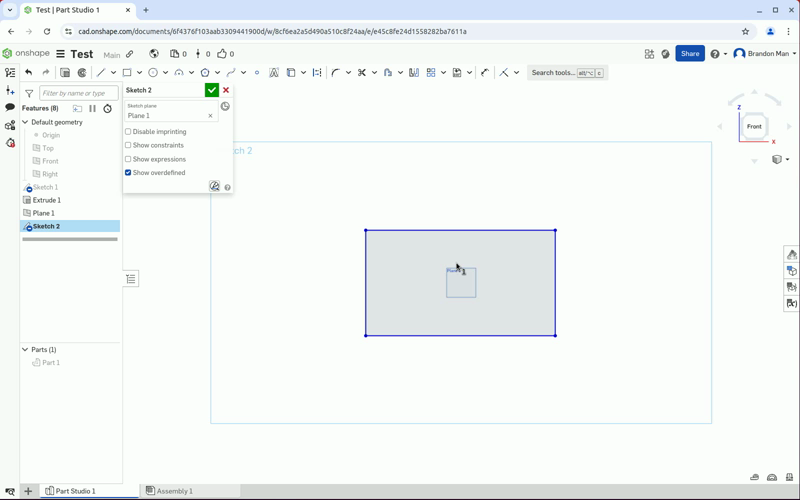
mouse_move(73, 352)
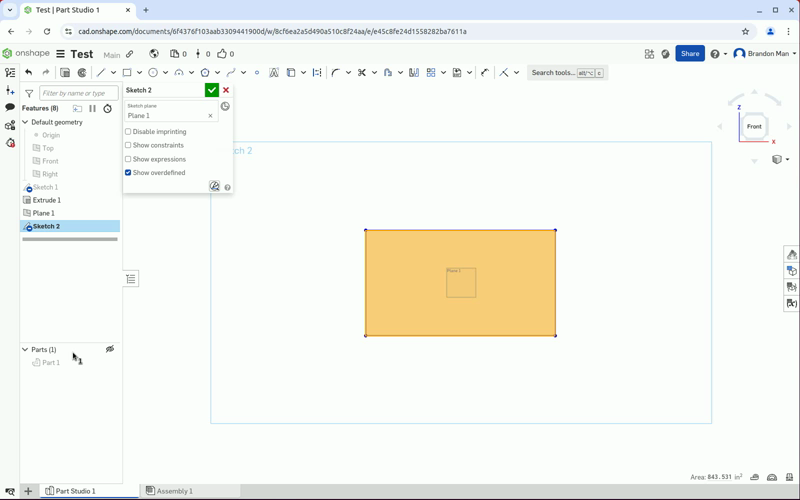
key(shift+y)
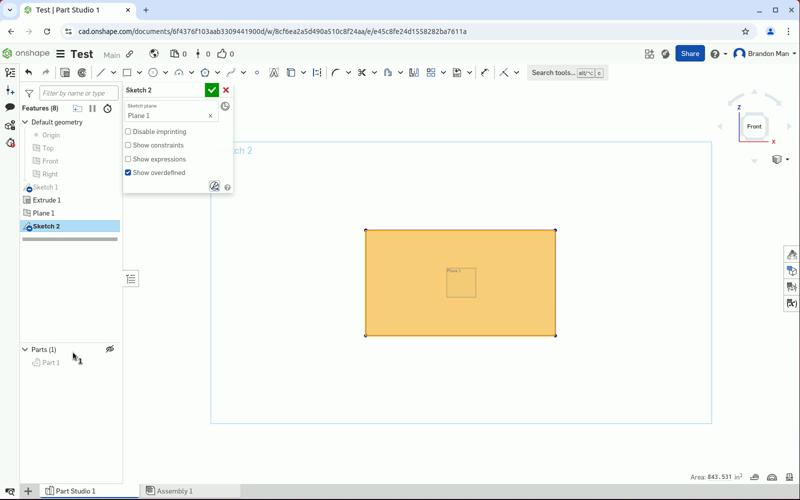
key(shift+e)
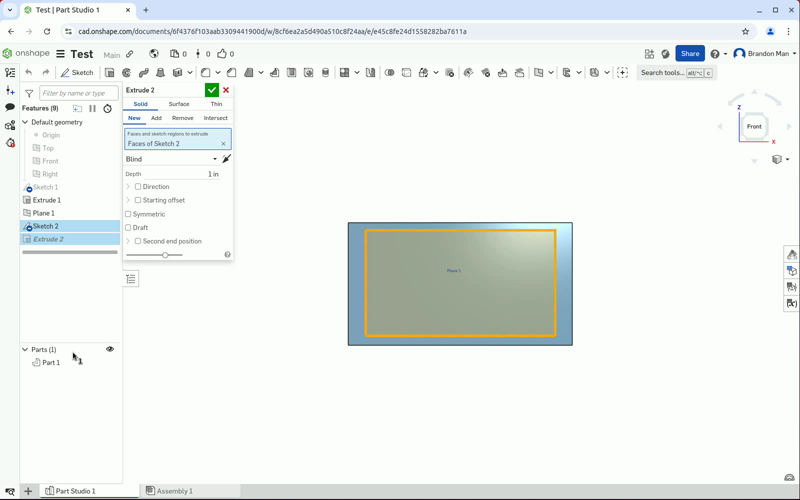
mouse_move(143, 106)
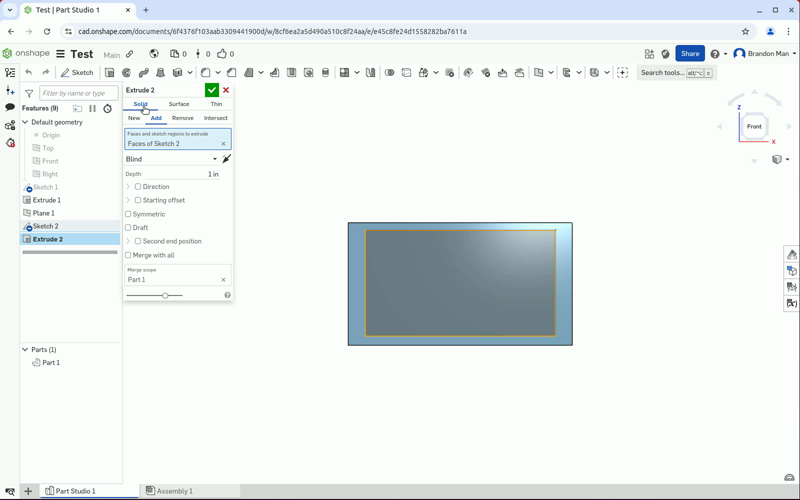
click(143, 106)
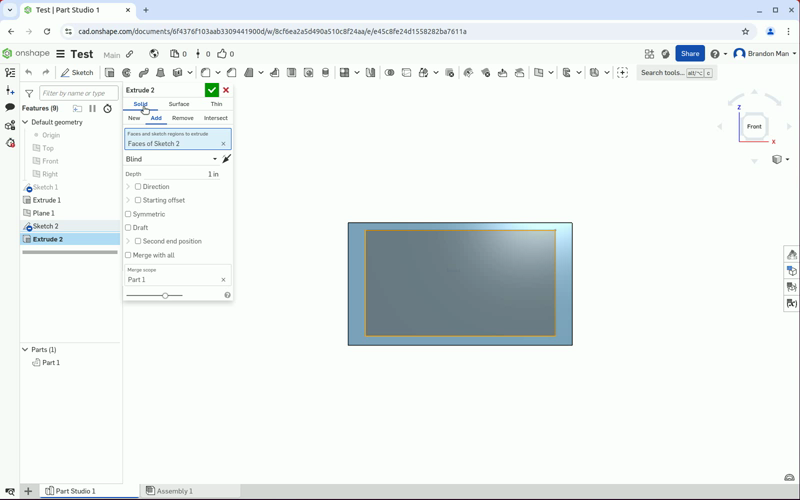
mouse_move(186, 120)
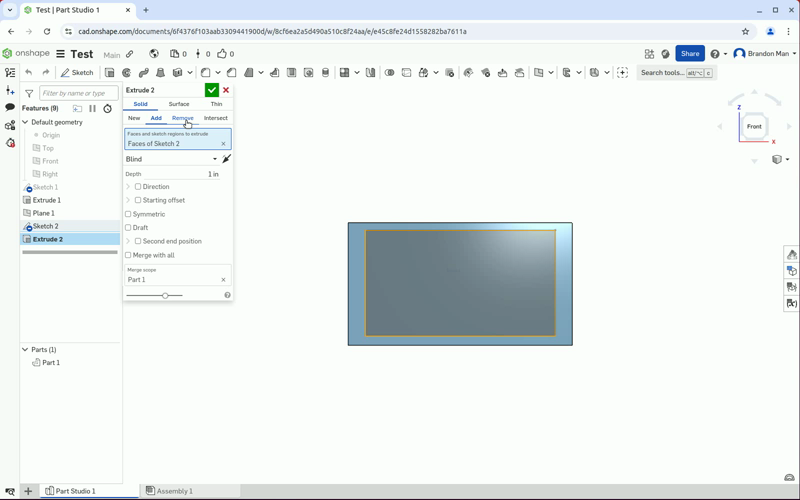
click(186, 120)
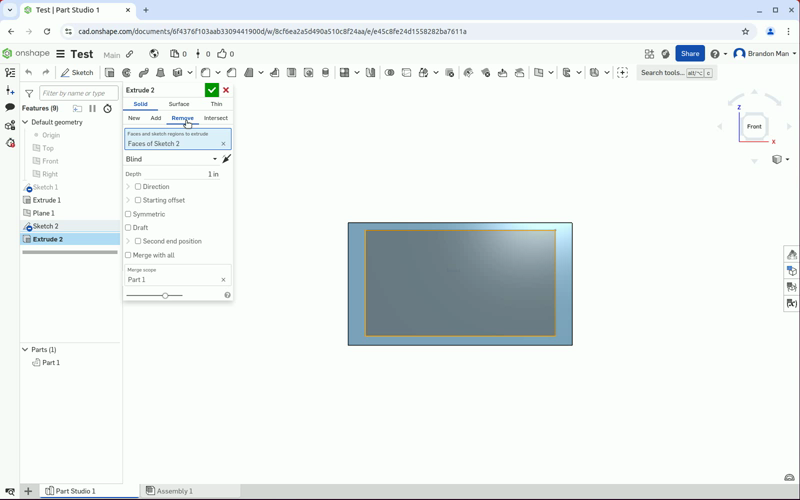
key(tab, 4)
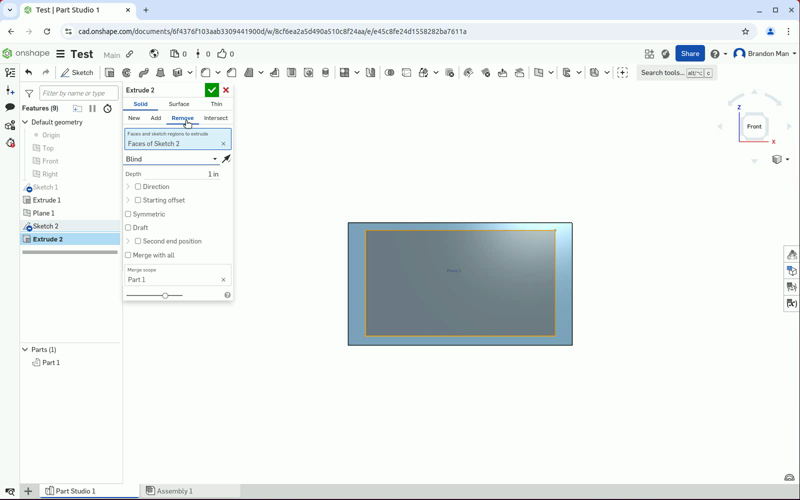
text(20.701)
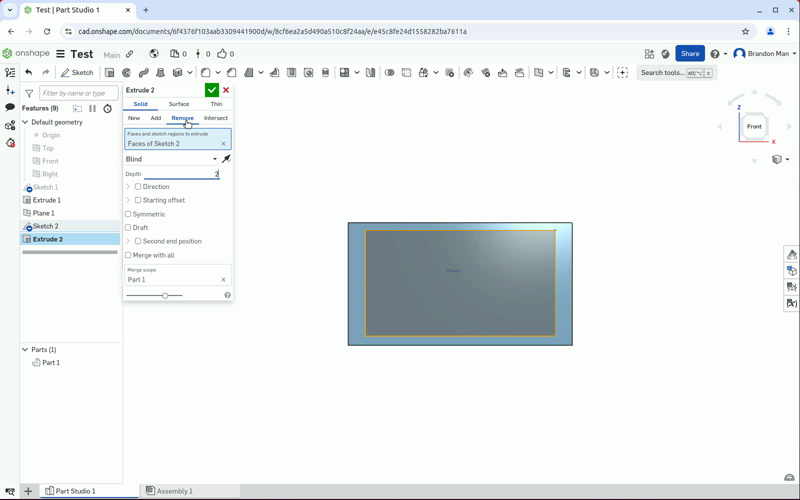
key(tab, 6)
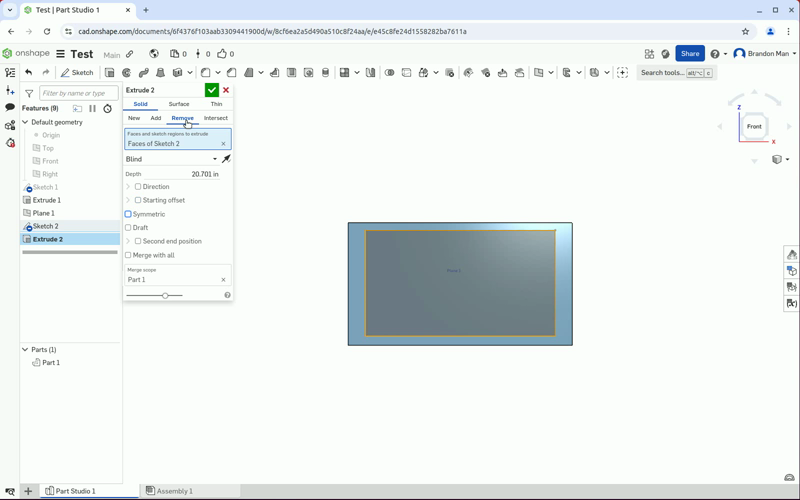
key(space)
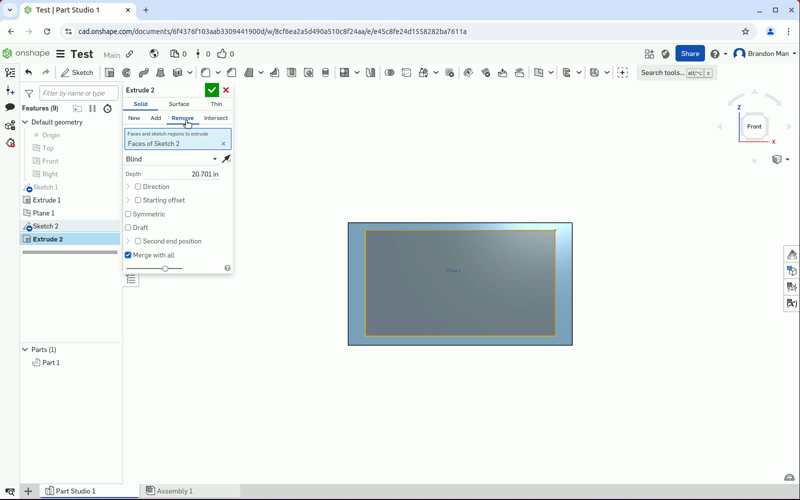
key(enter)
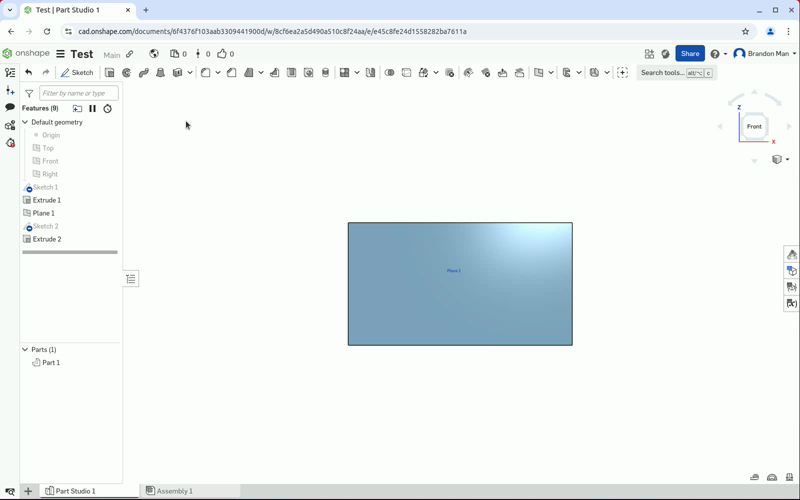
key(shift+h)
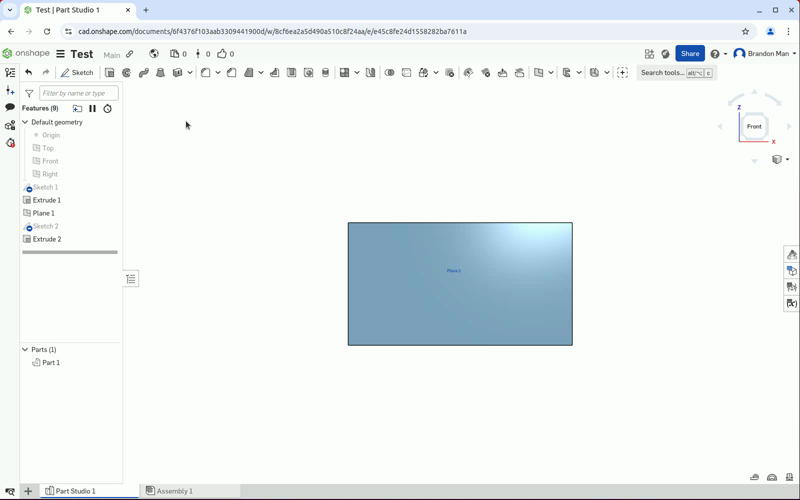
key(shift+h)
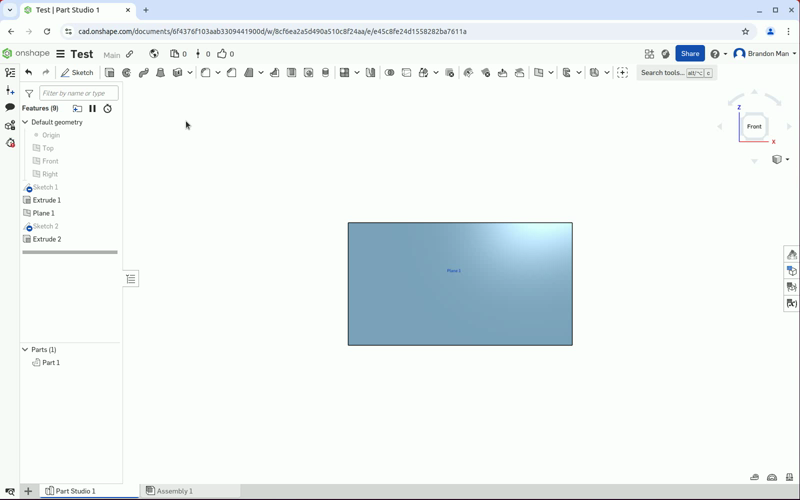
mouse_move(73, 189)
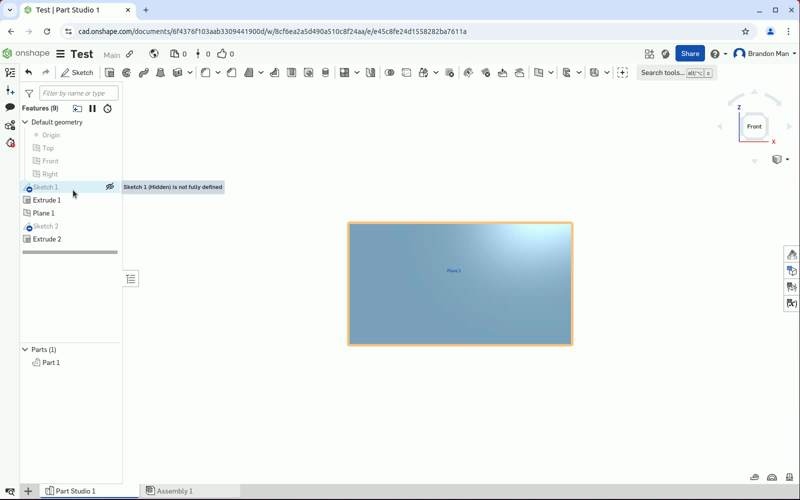
click(73, 189)
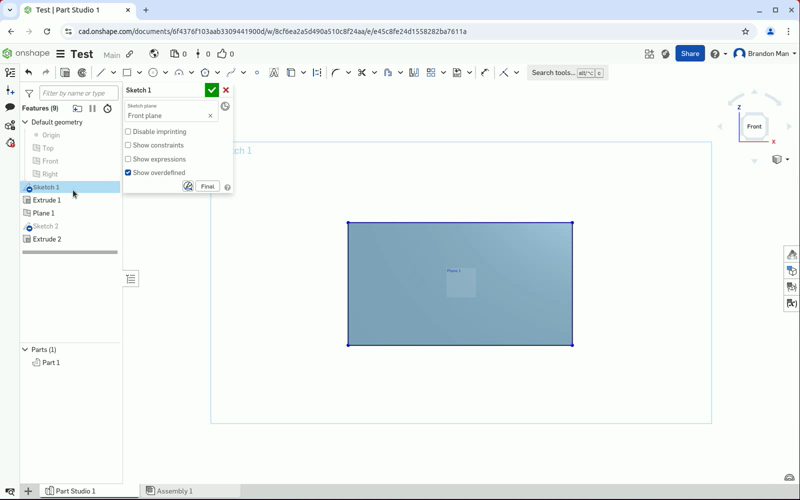
mouse_move(229, 92)
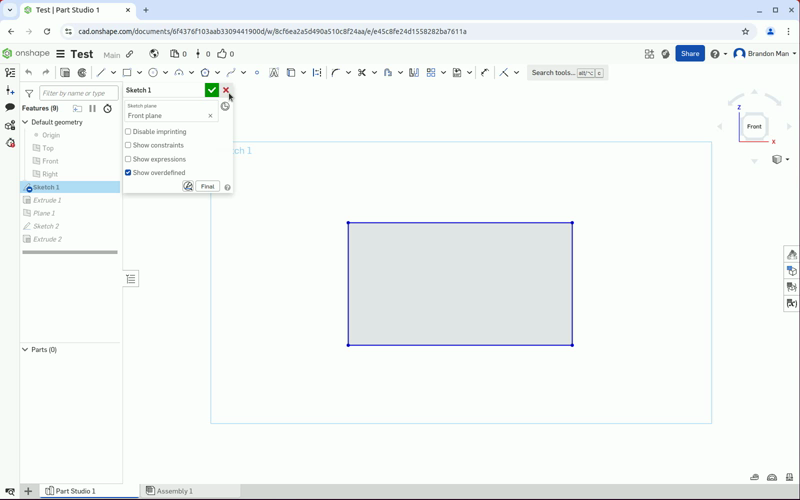
click(229, 92)
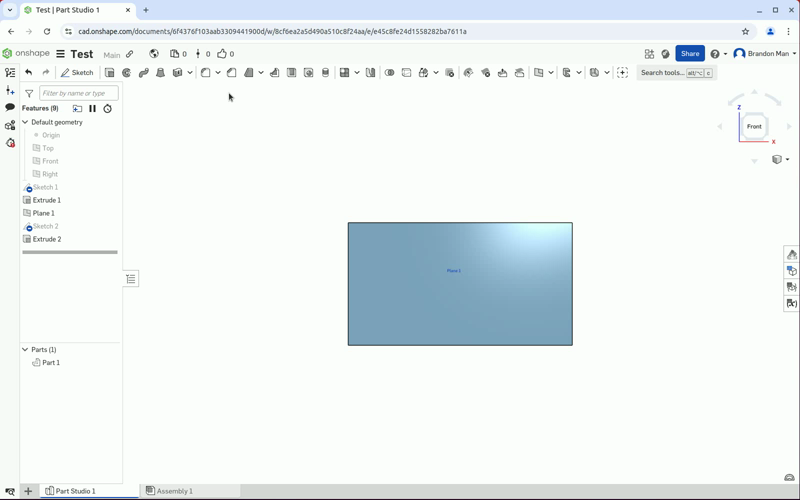
mouse_move(73, 352)
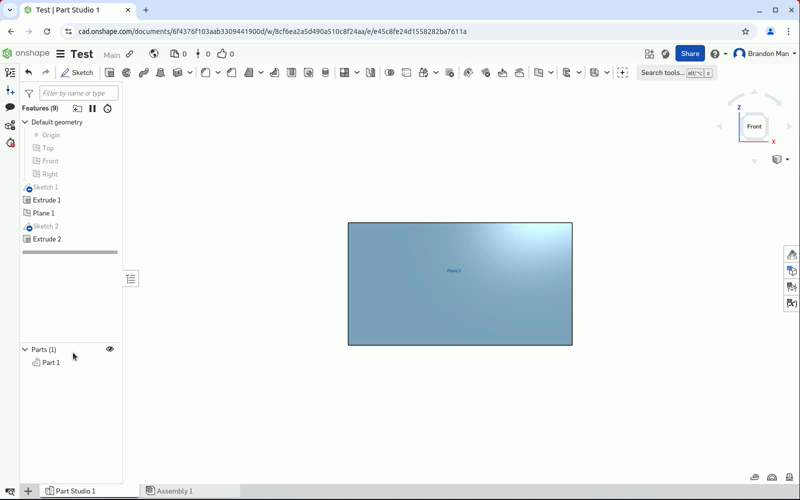
key(y)
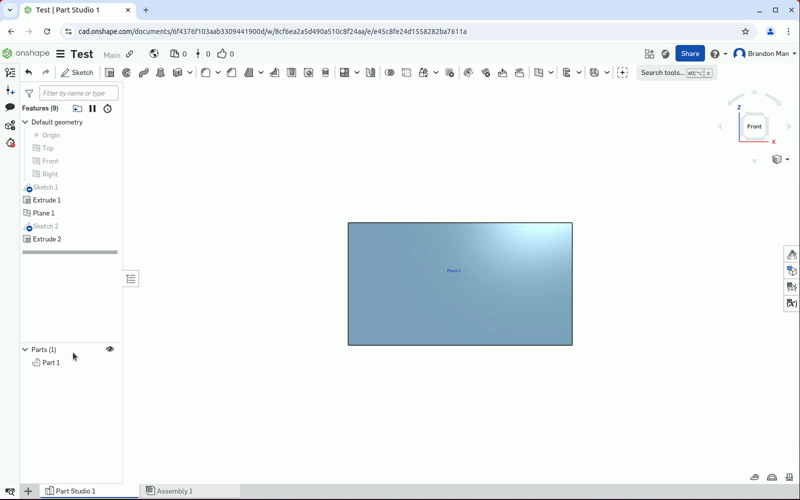
key(shift+p)
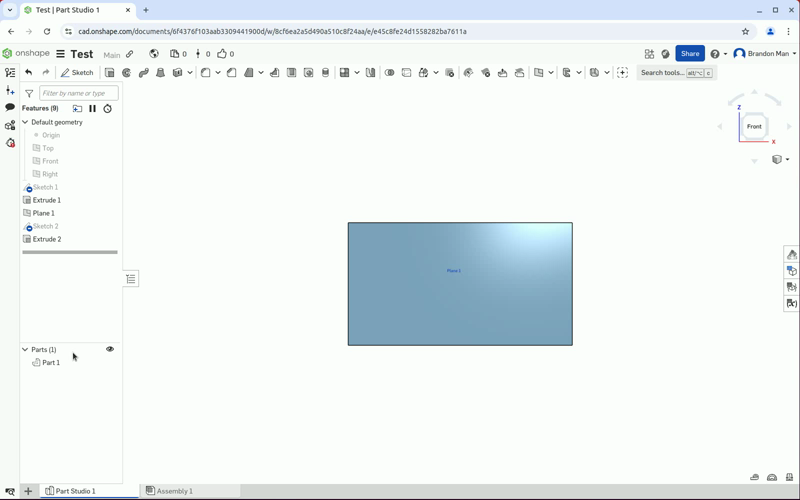
key(space)
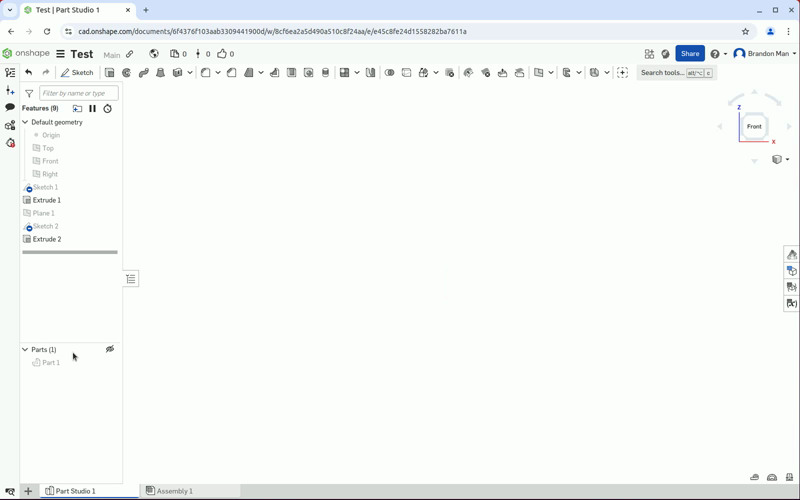
key_down(shift)
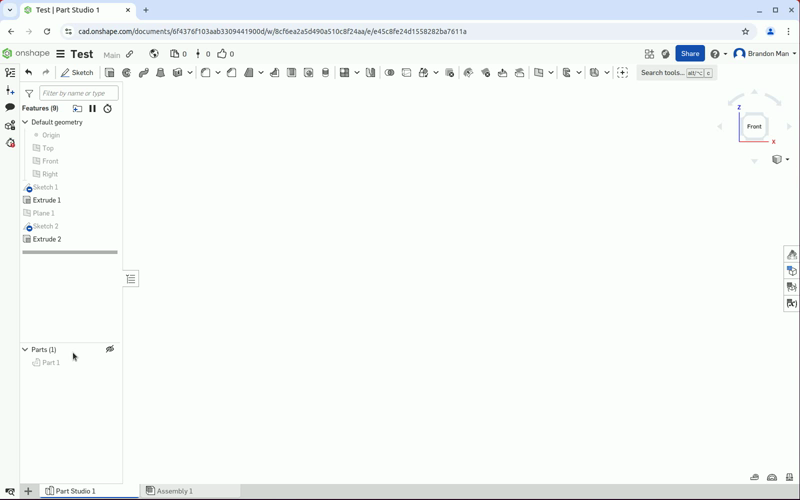
key(left)
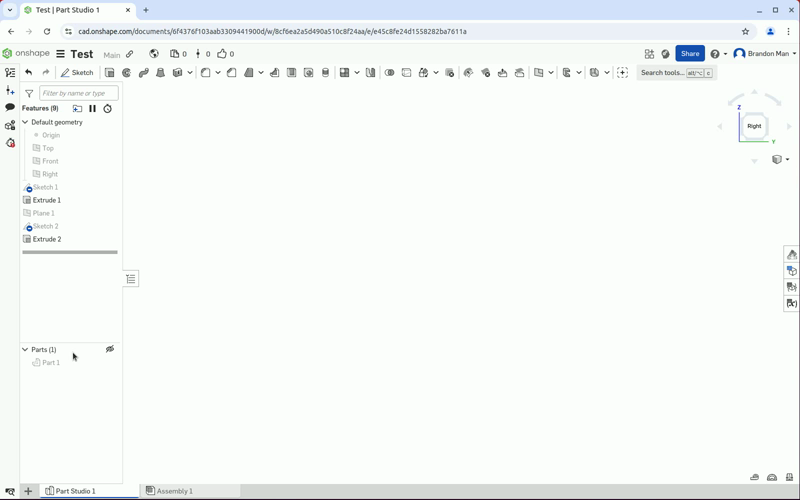
key_up(shift)
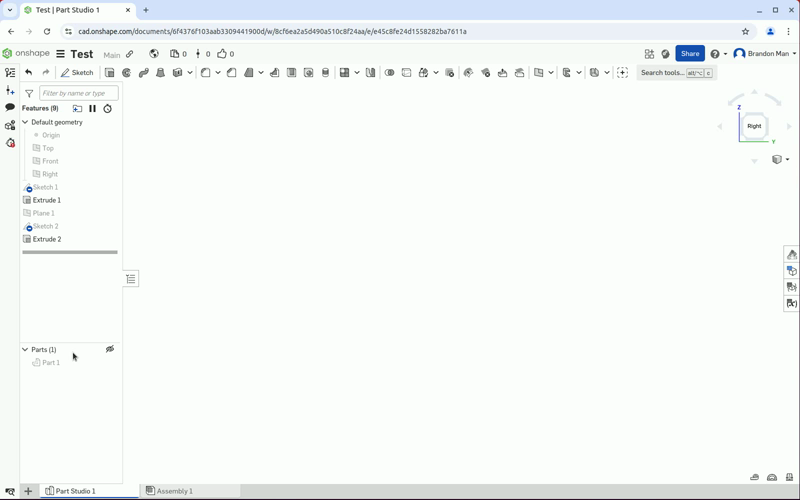
mouse_move(73, 352)
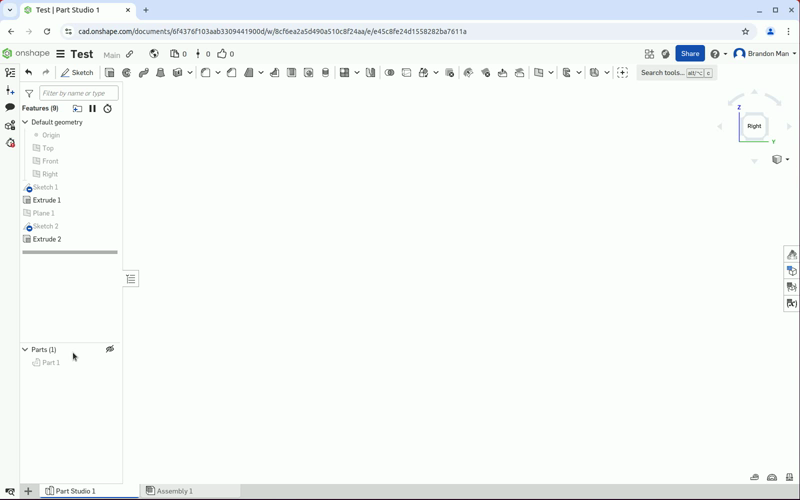
key(shift+y)
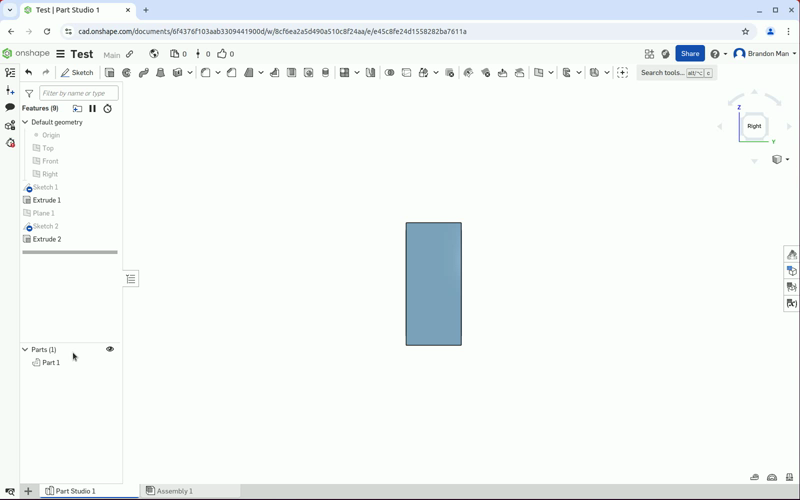
mouse_move(541, 75)
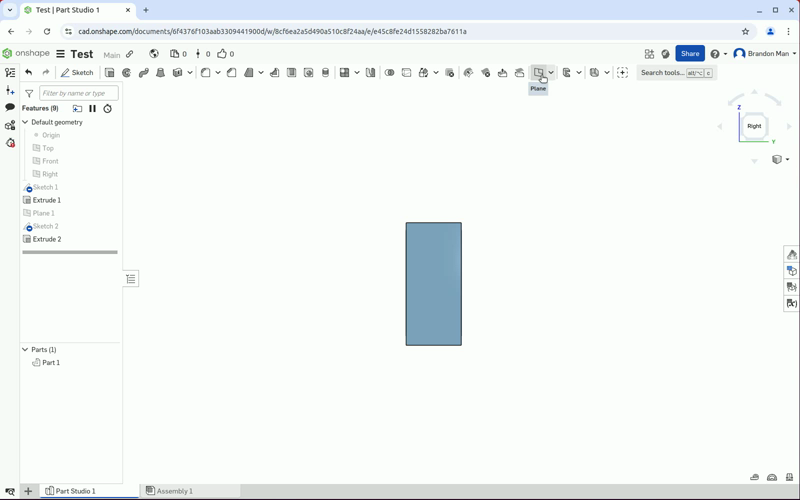
click(541, 75)
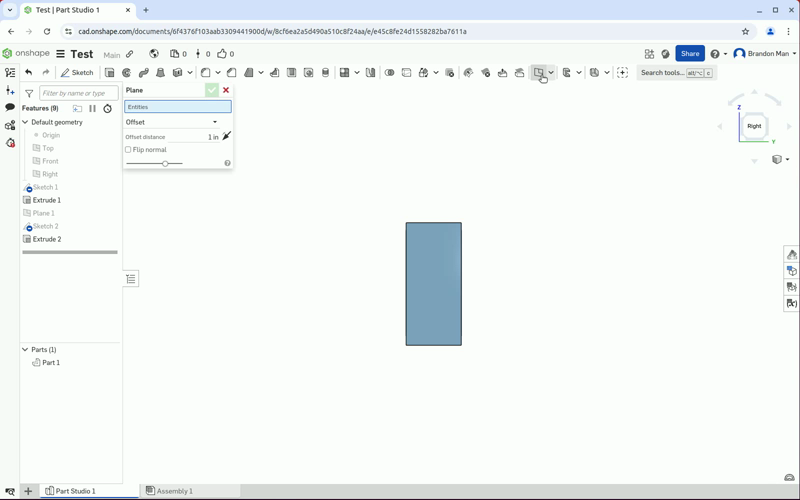
mouse_move(73, 176)
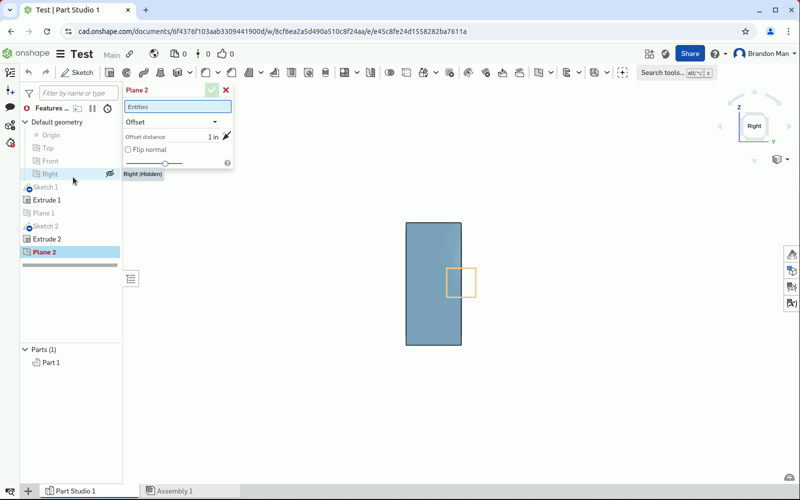
click(73, 176)
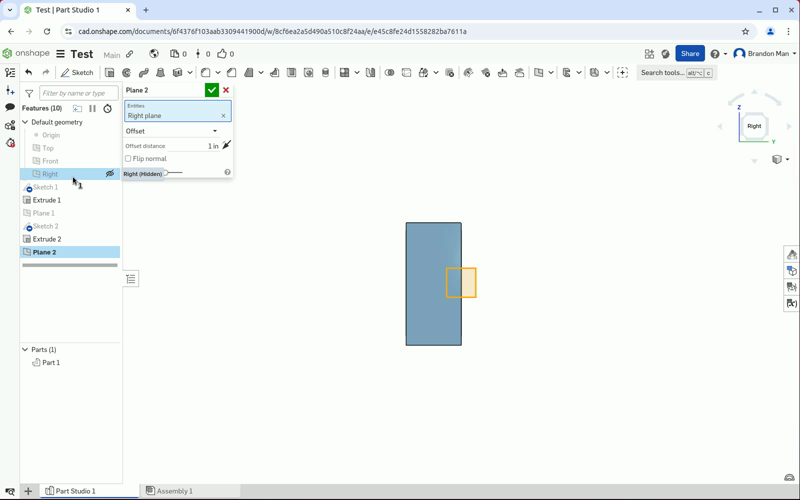
key(tab, 2)
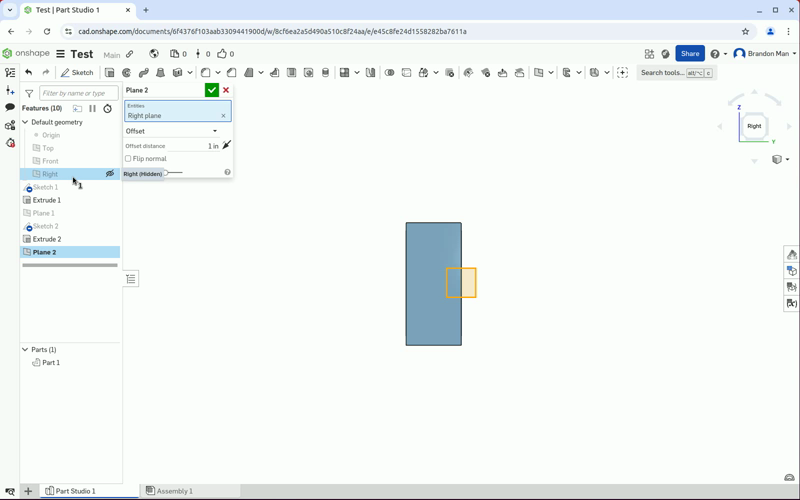
text(23.108)
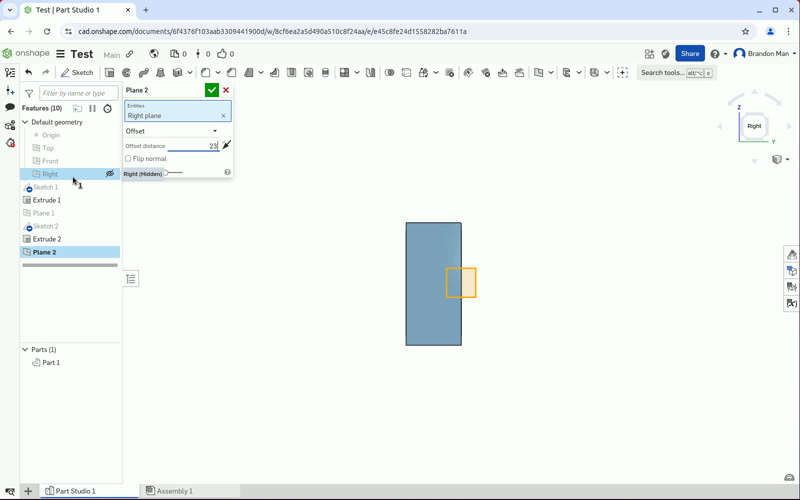
key(enter, 2)
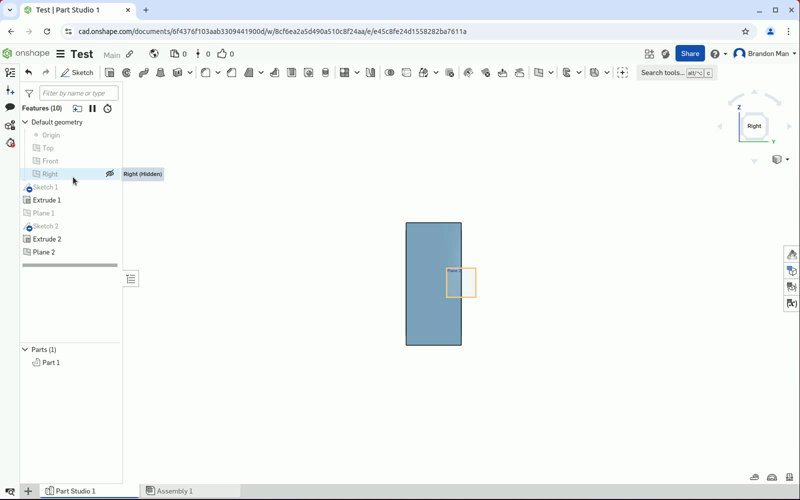
key(shift+s)
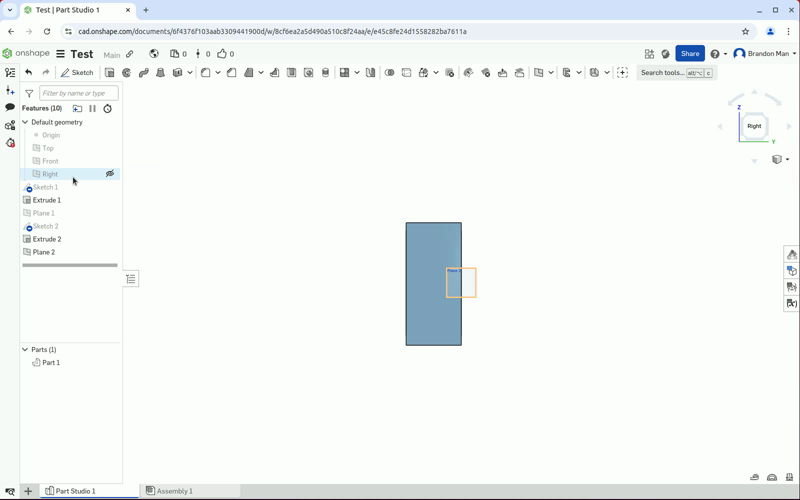
mouse_move(73, 254)
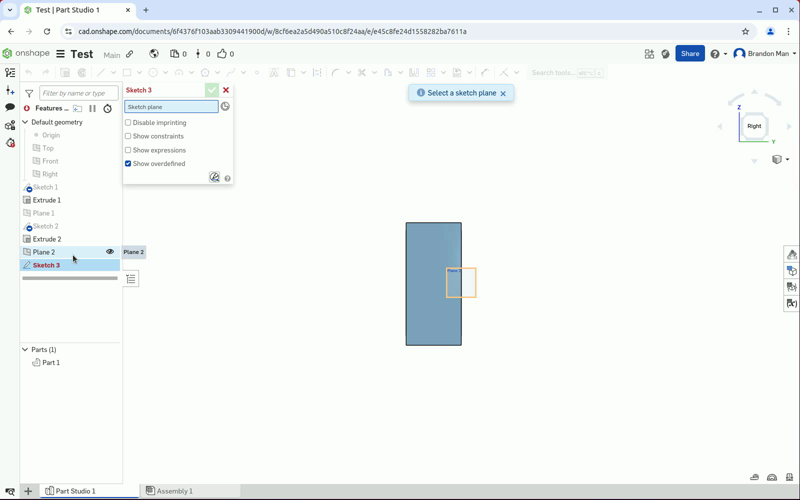
click(73, 254)
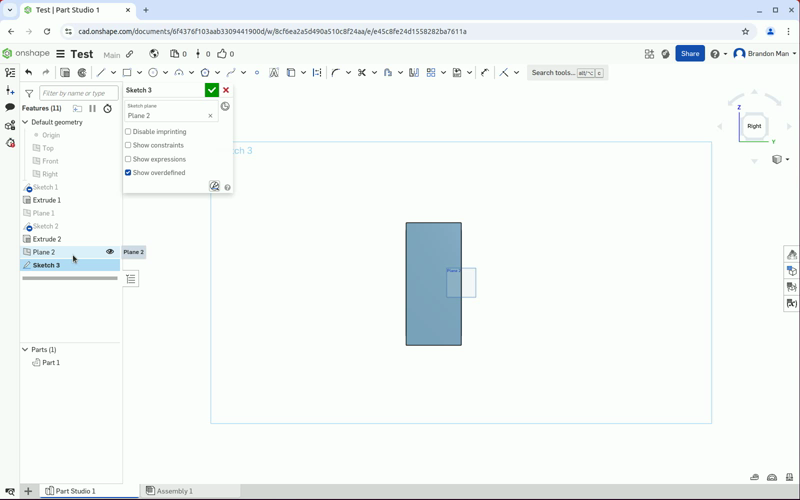
mouse_move(73, 352)
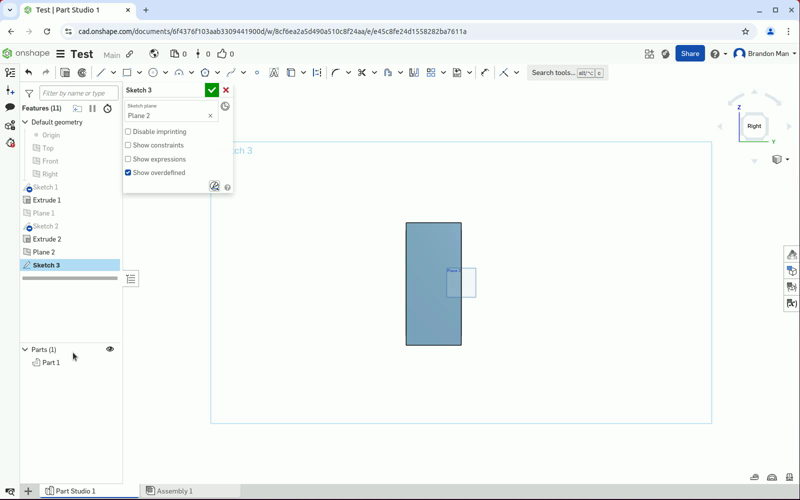
key(y)
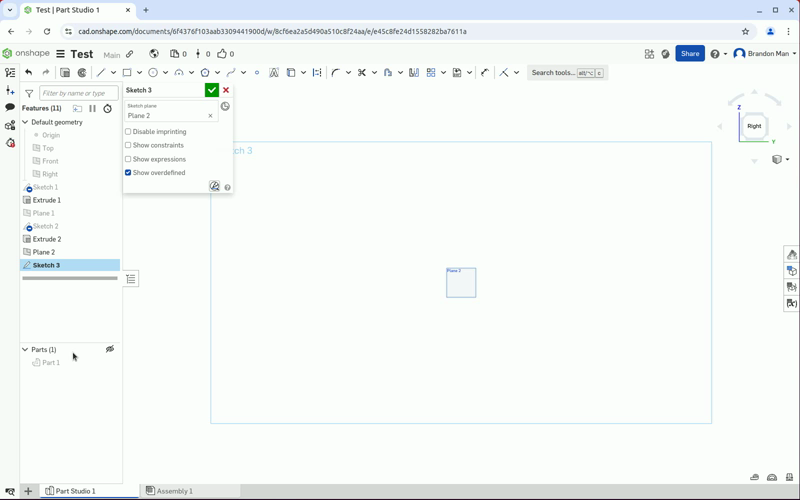
key(c)
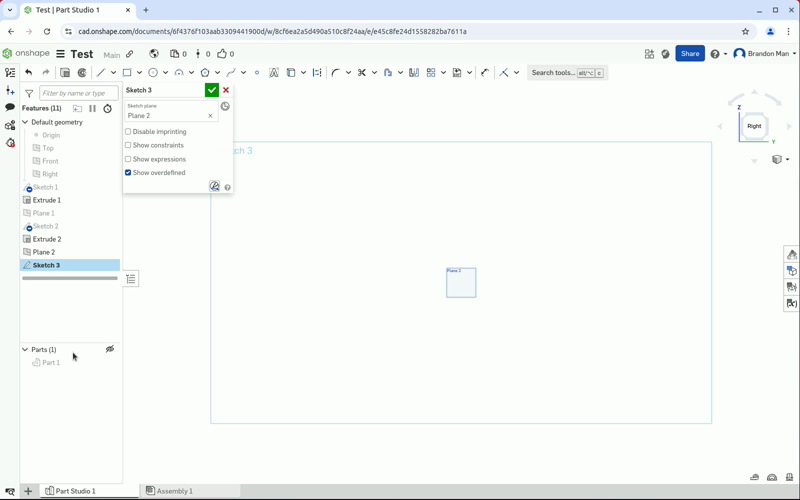
key_down(shift)
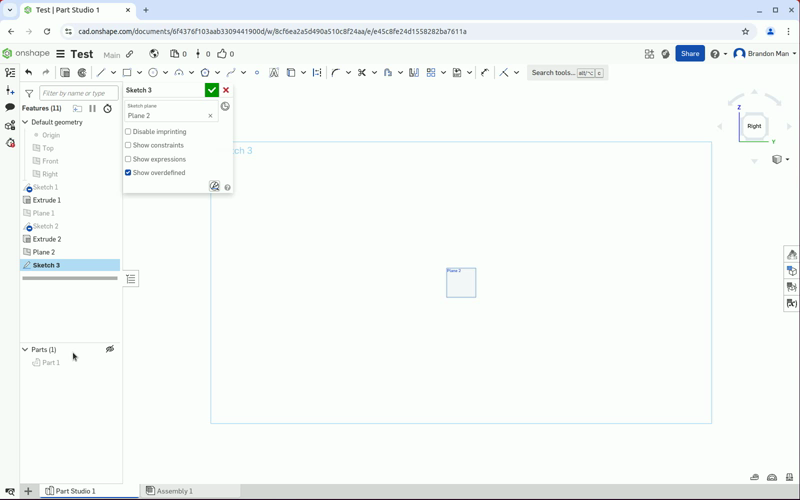
mouse_move(433, 313)
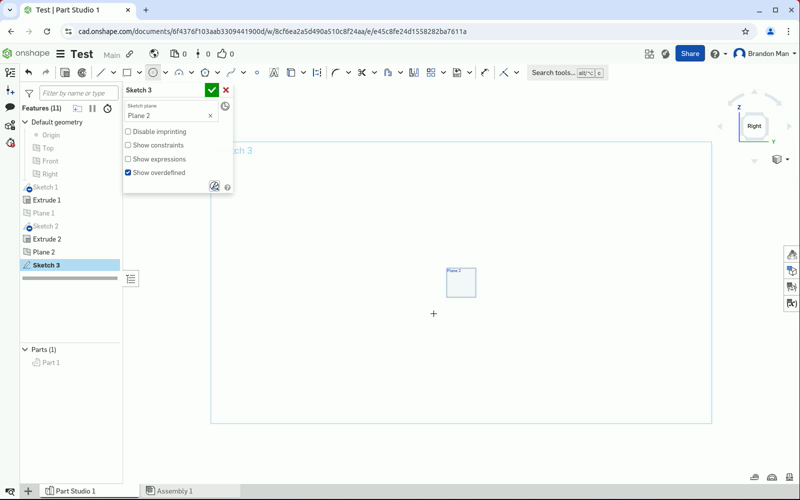
click(433, 313)
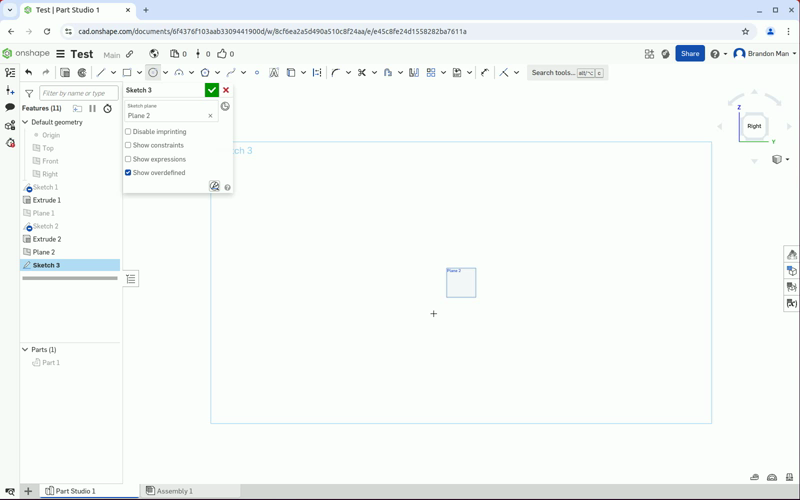
key_up(shift)
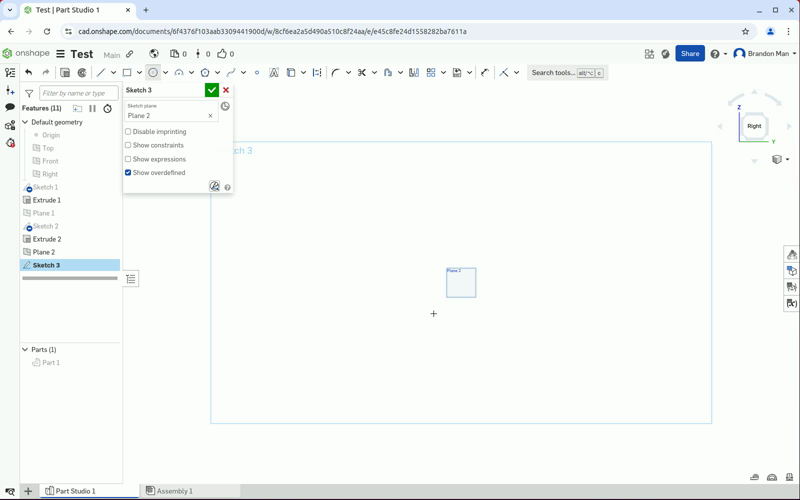
mouse_move(438, 313)
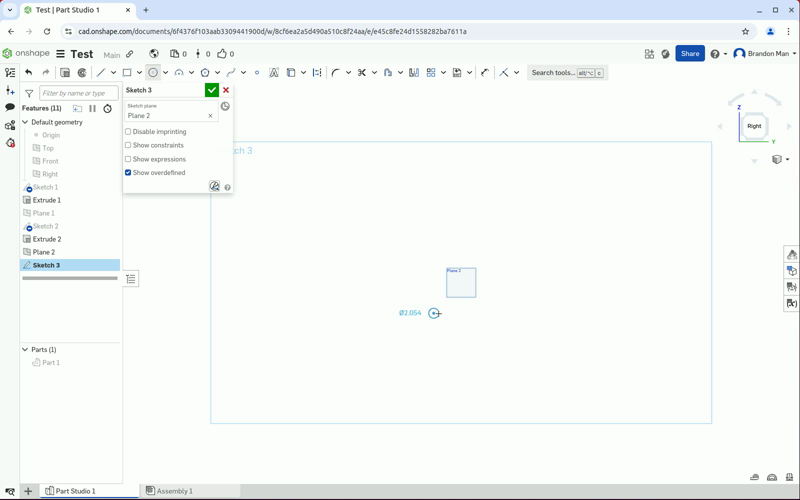
click(438, 313)
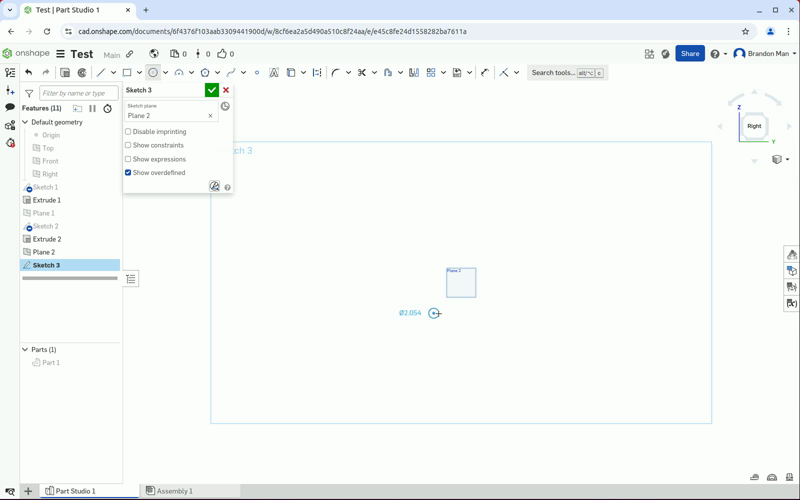
key(esc)
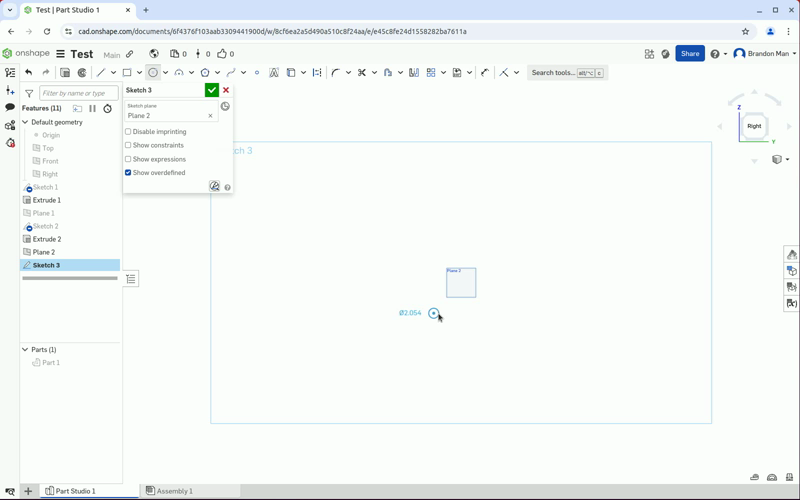
mouse_move(436, 309)
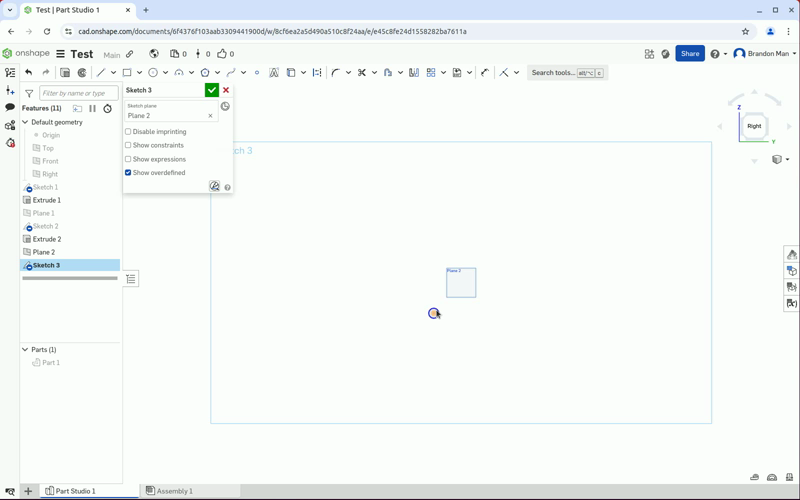
scroll(6)
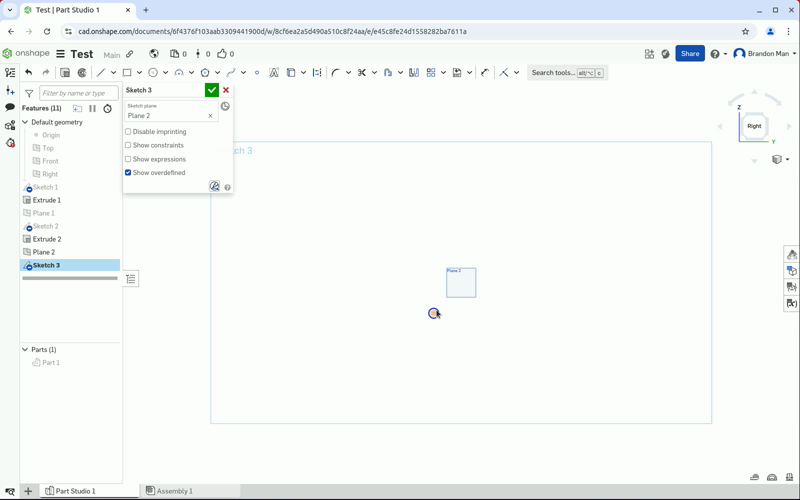
scroll(6)
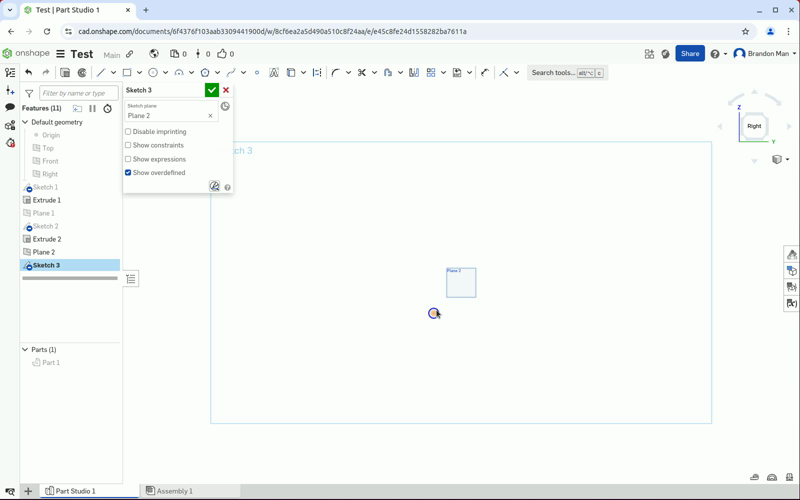
scroll(6)
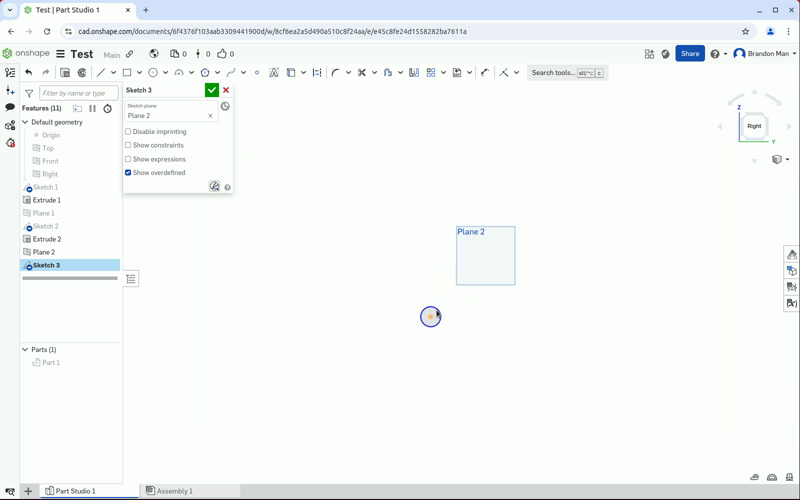
scroll(6)
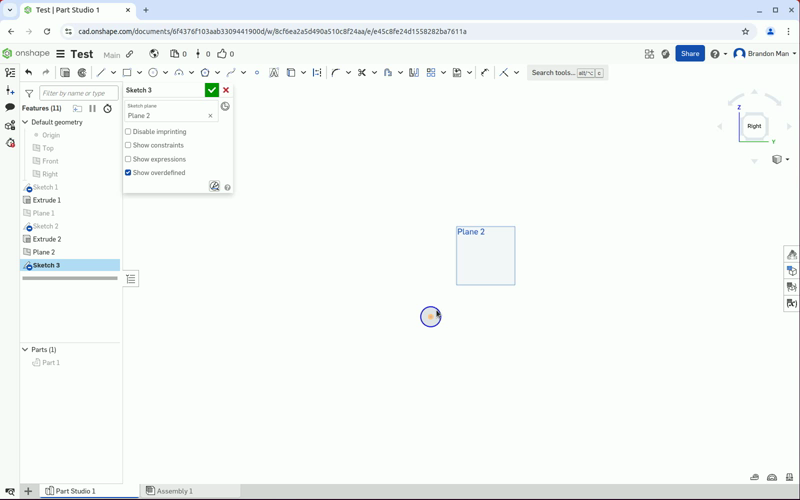
scroll(6)
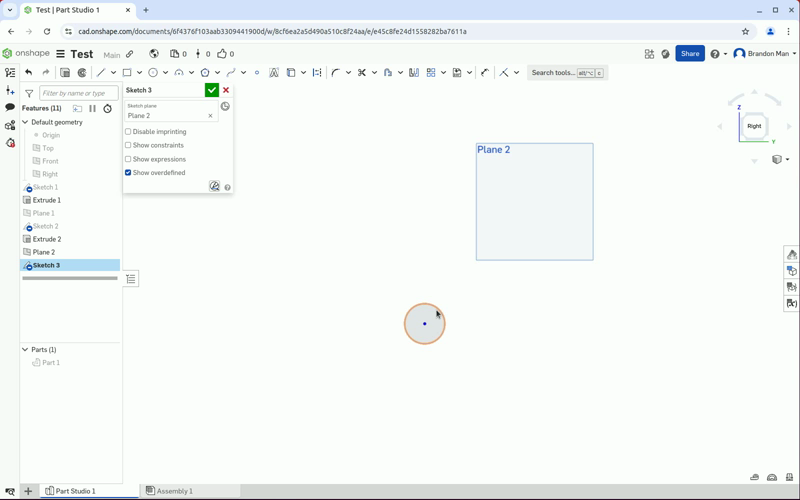
scroll(6)
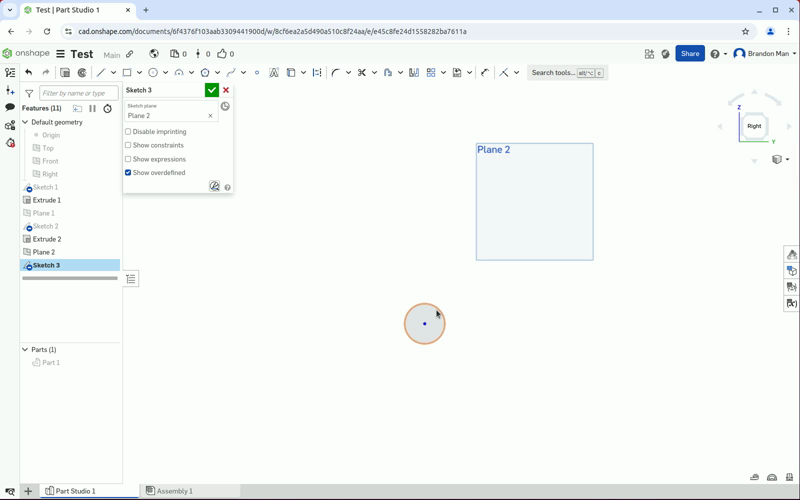
scroll(6)
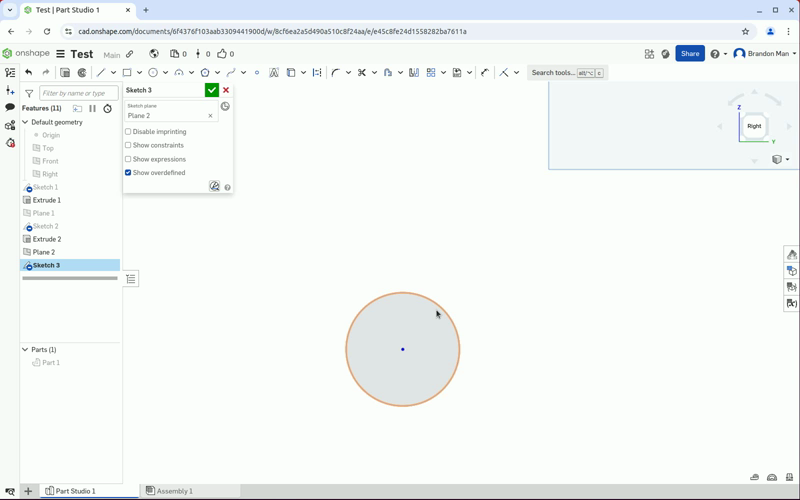
click(436, 309)
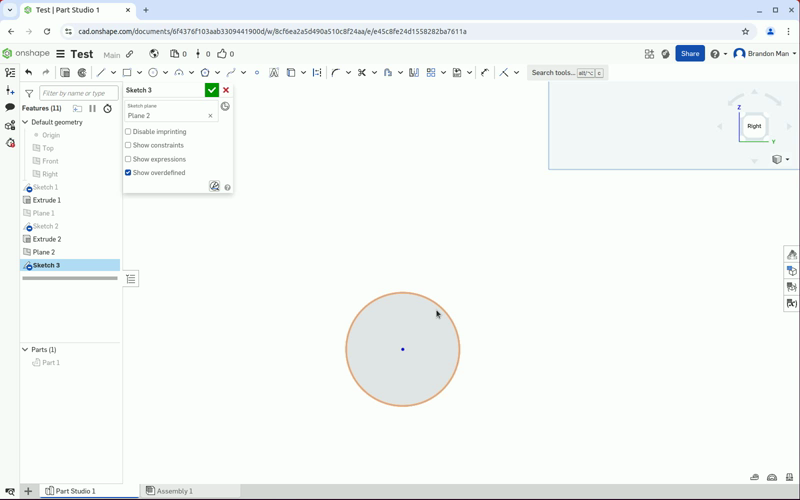
scroll(-6)
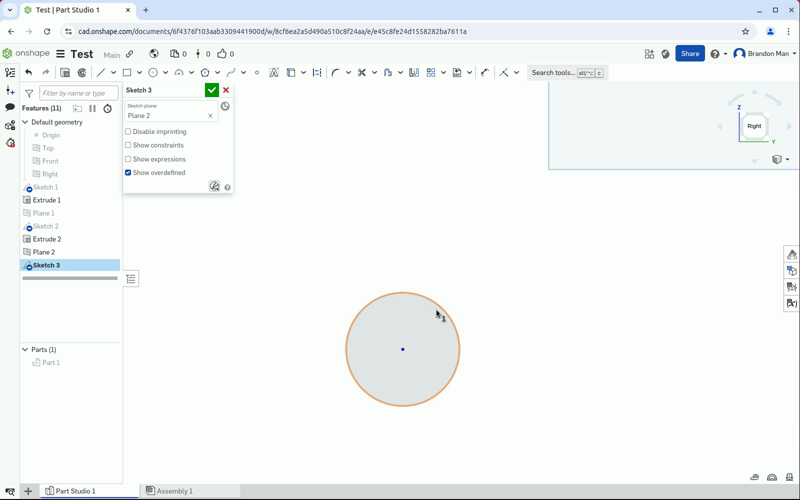
scroll(-6)
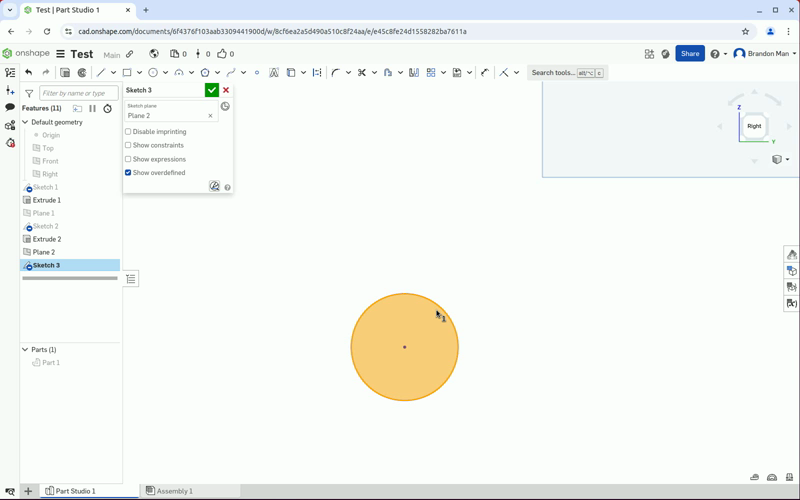
scroll(-6)
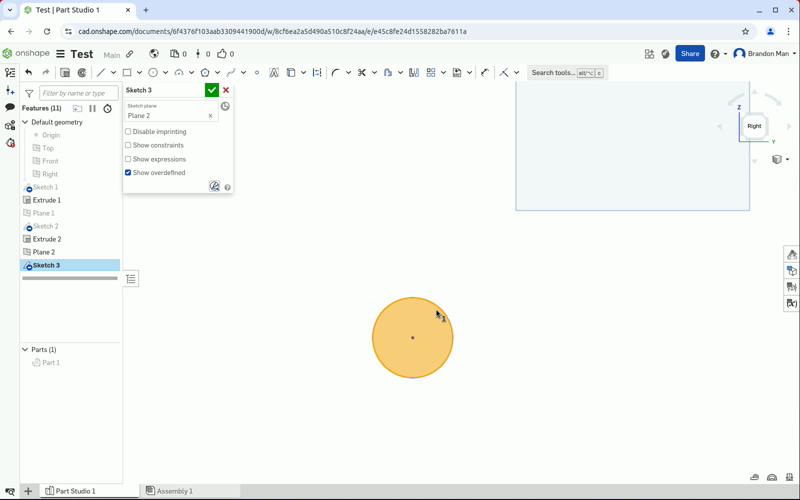
scroll(-6)
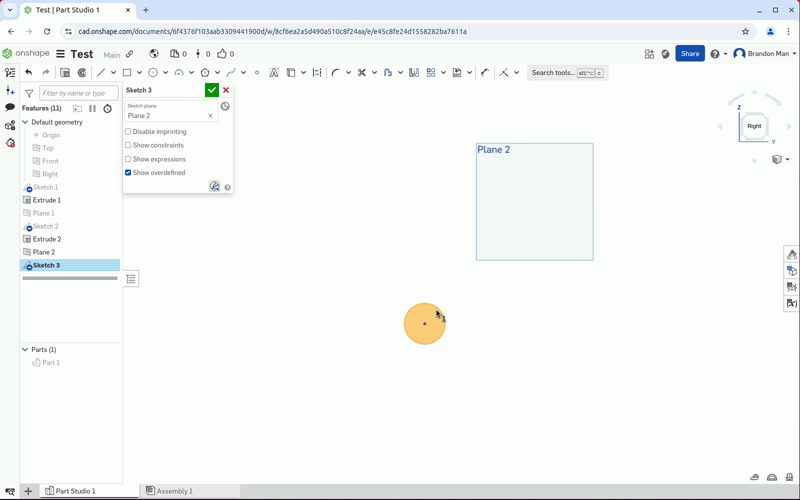
scroll(-6)
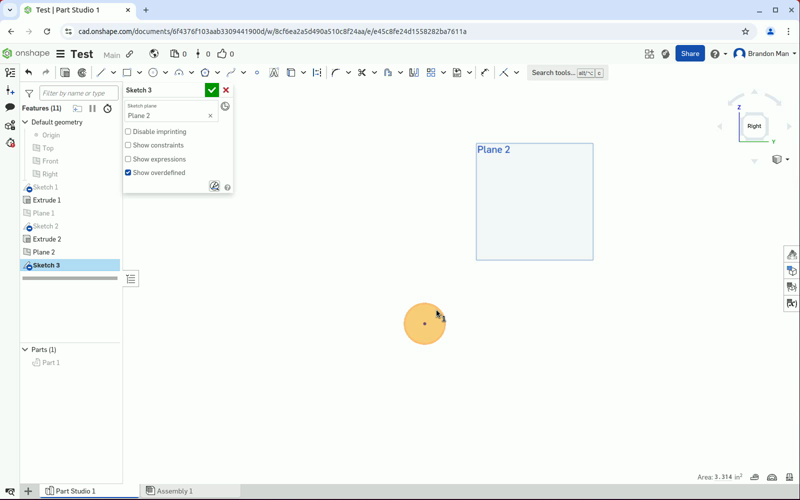
scroll(-6)
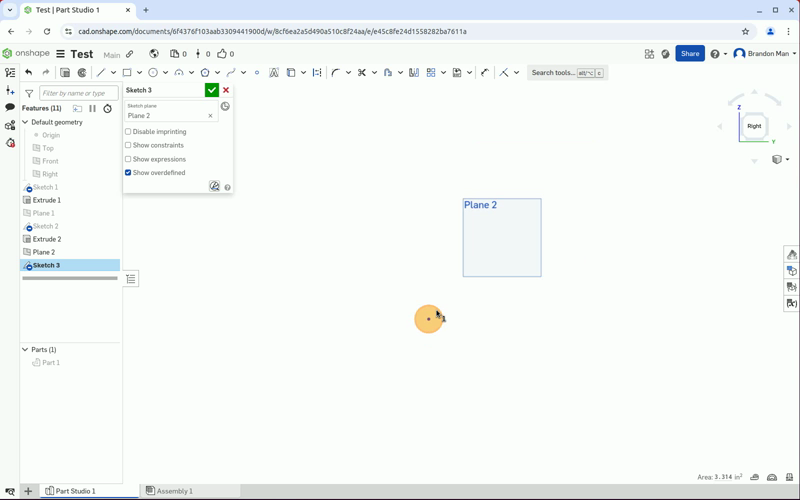
scroll(-6)
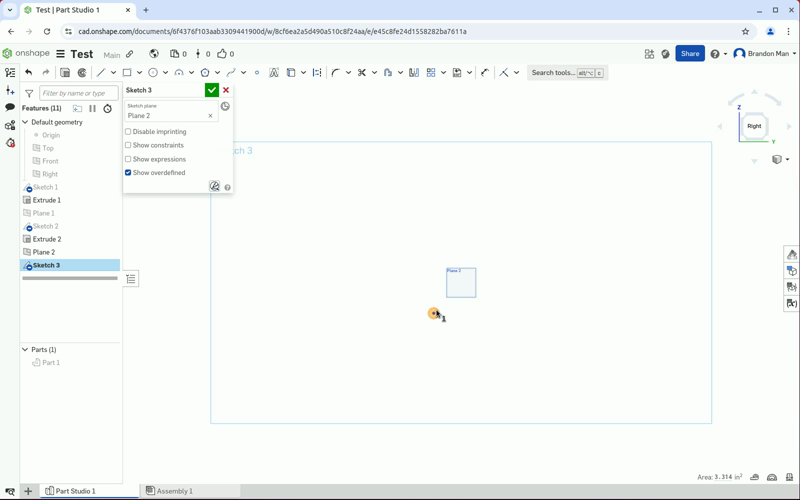
mouse_move(73, 352)
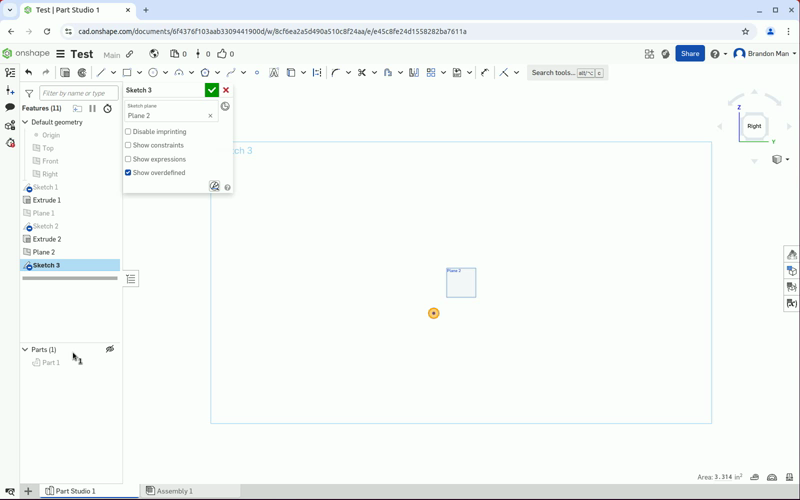
key(shift+y)
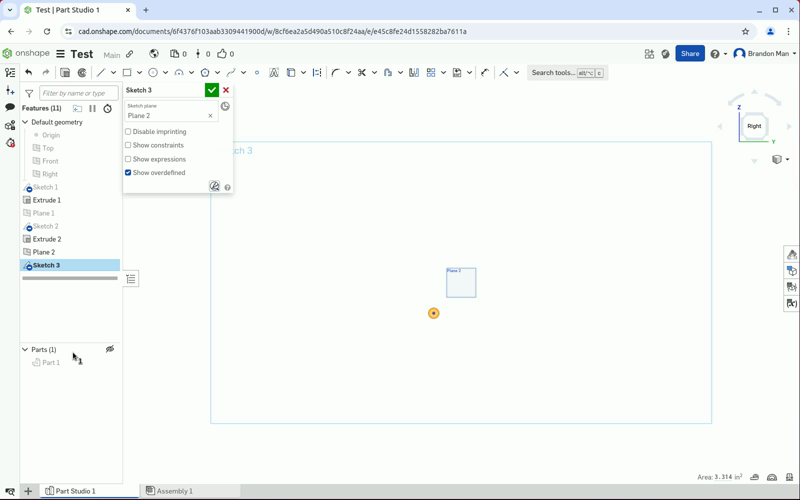
key(shift+e)
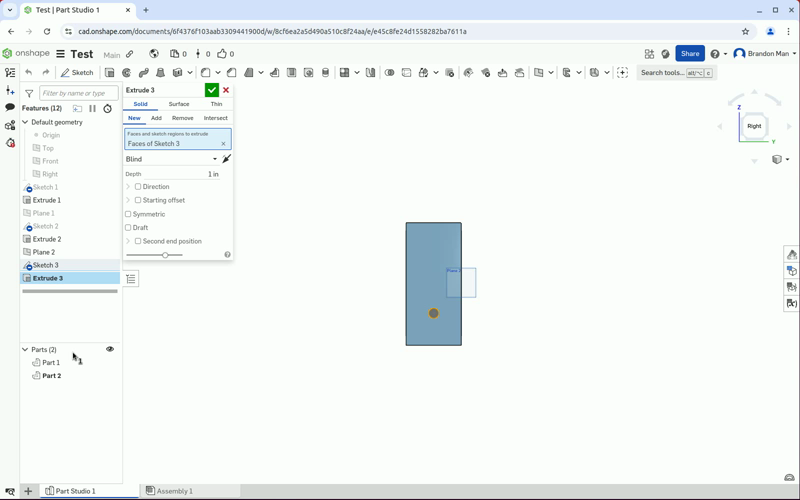
mouse_move(143, 106)
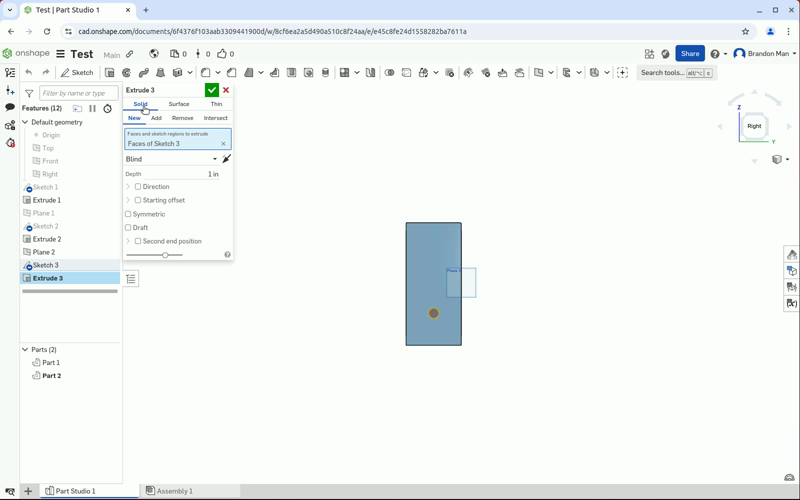
click(143, 106)
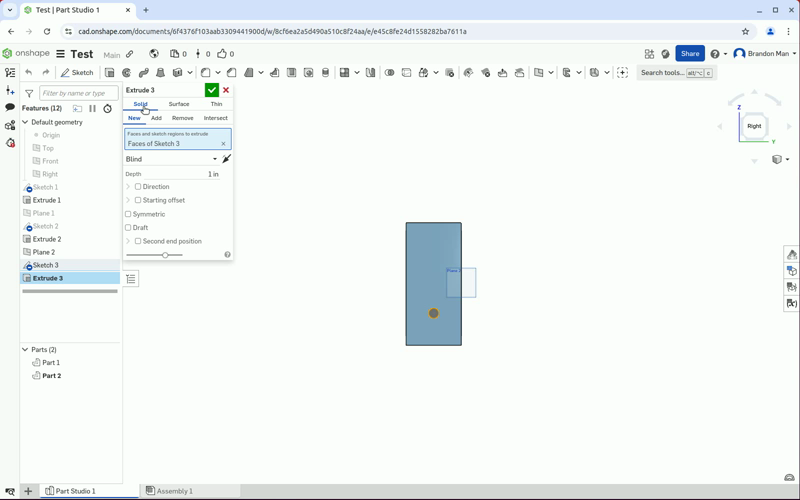
mouse_move(186, 120)
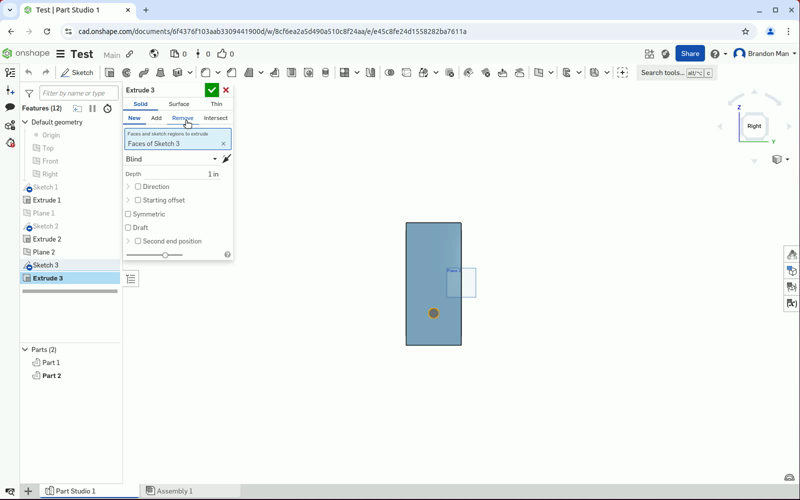
click(186, 120)
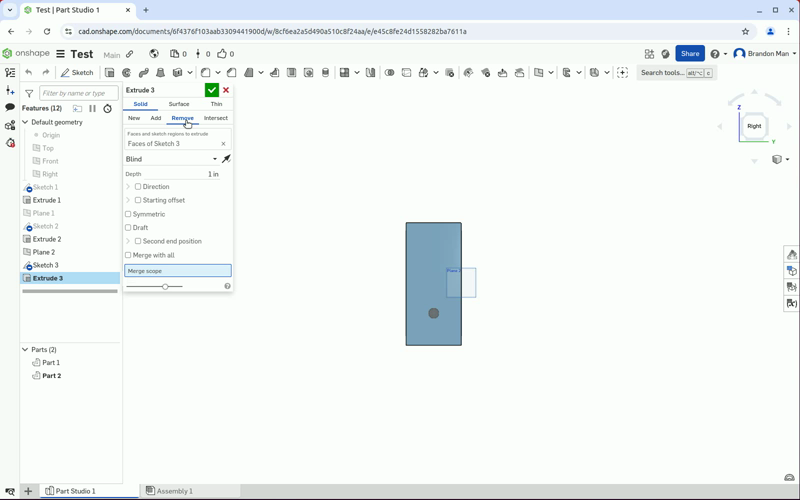
key(tab, 4)
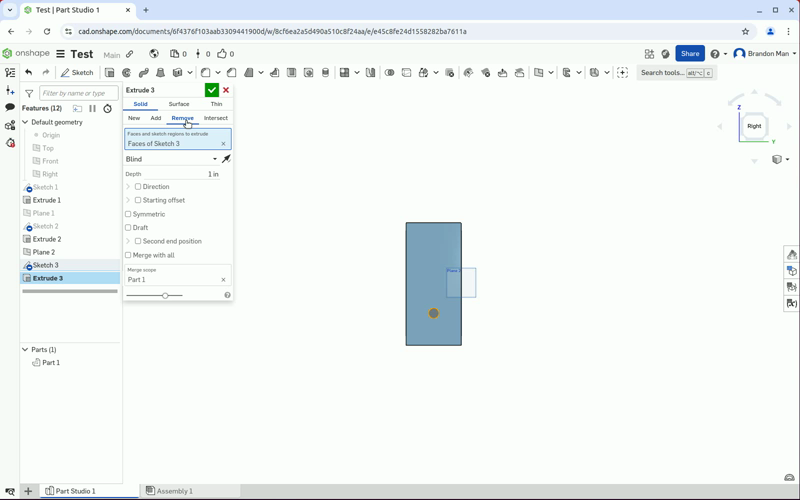
text(30.811)
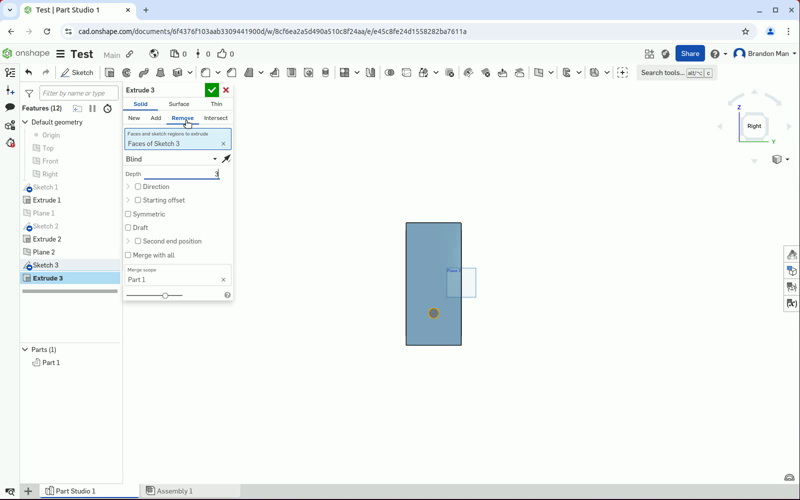
key(tab, 6)
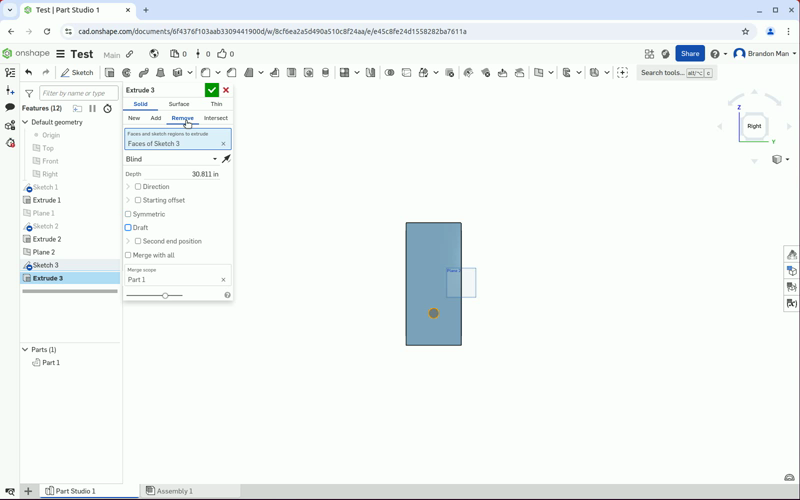
key(space)
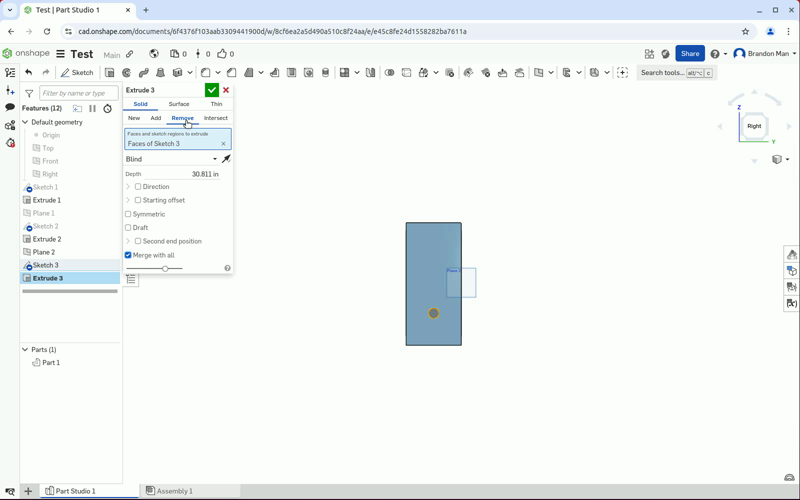
key(enter)
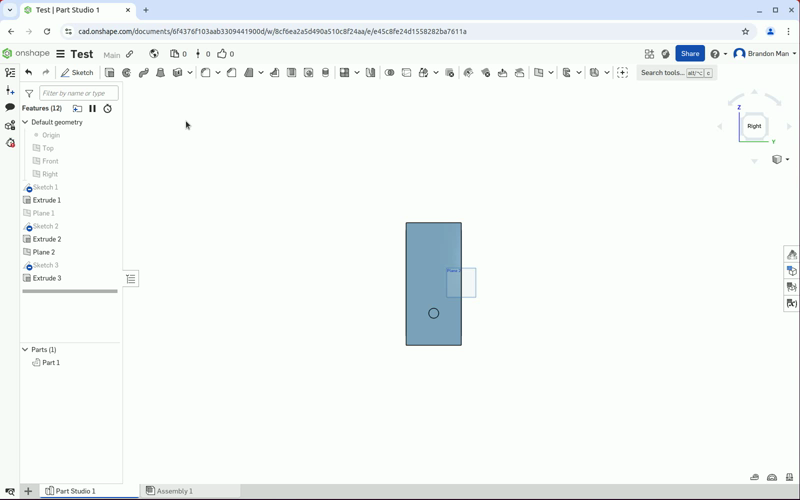
key(shift+h)
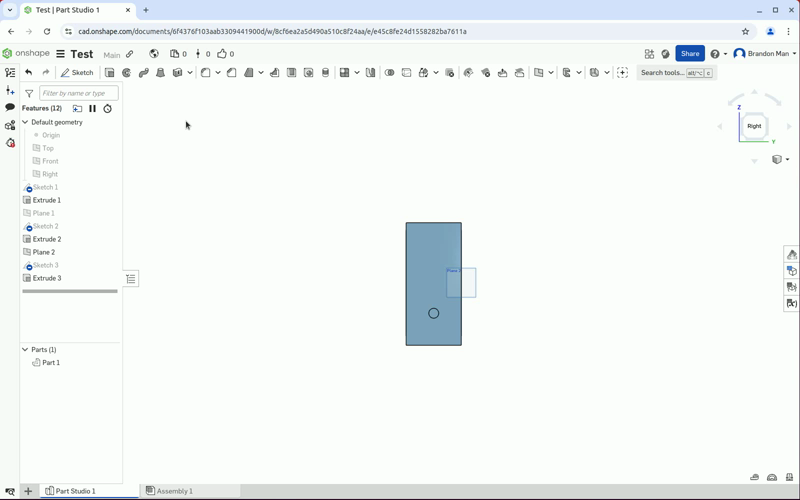
key(shift+h)
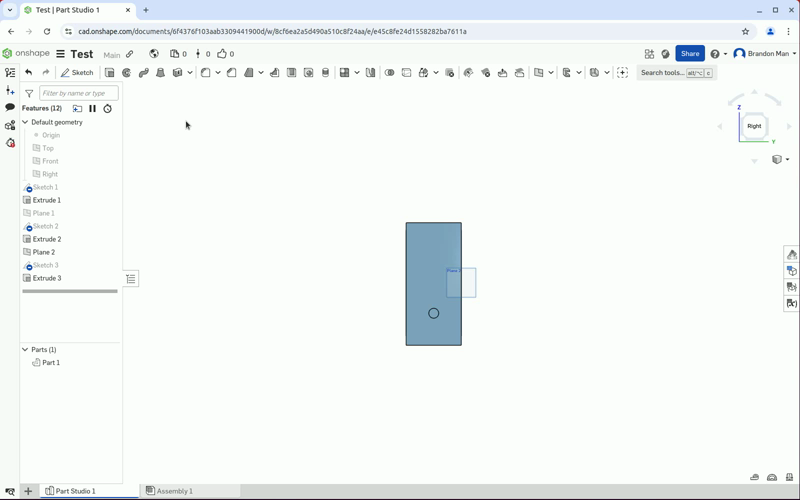
mouse_move(73, 189)
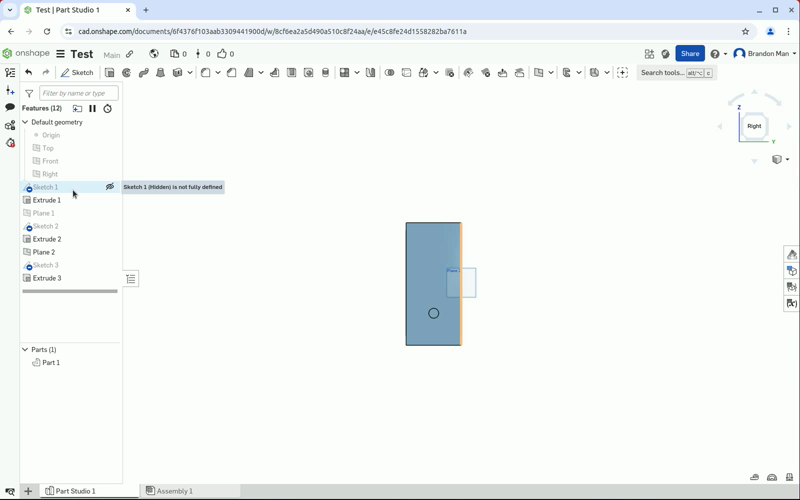
click(73, 189)
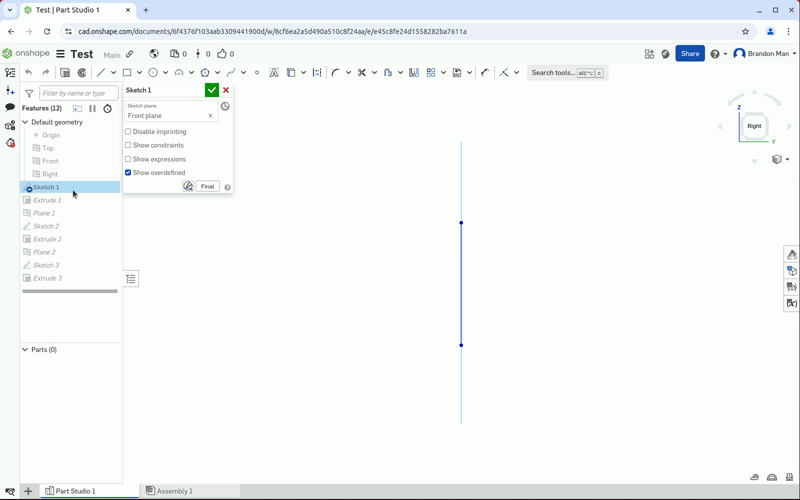
mouse_move(229, 92)
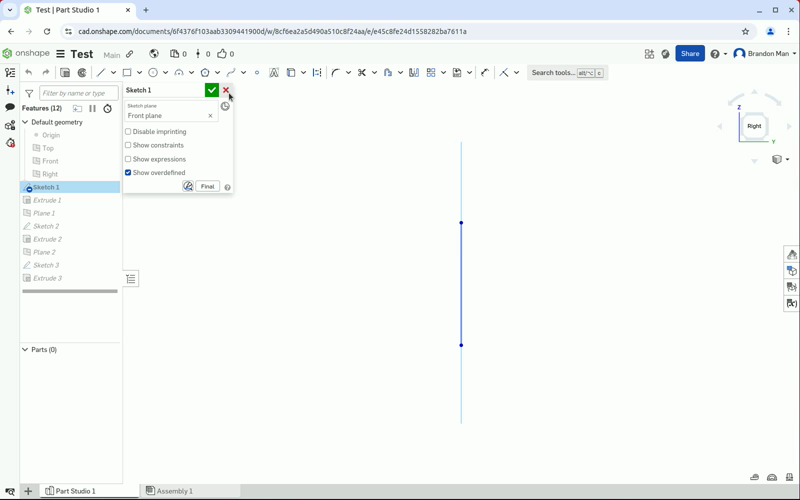
click(229, 92)
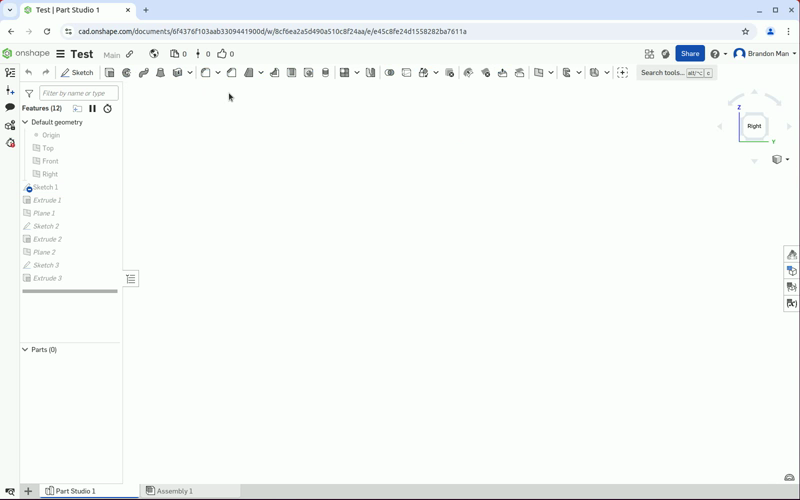
key(shift+s)
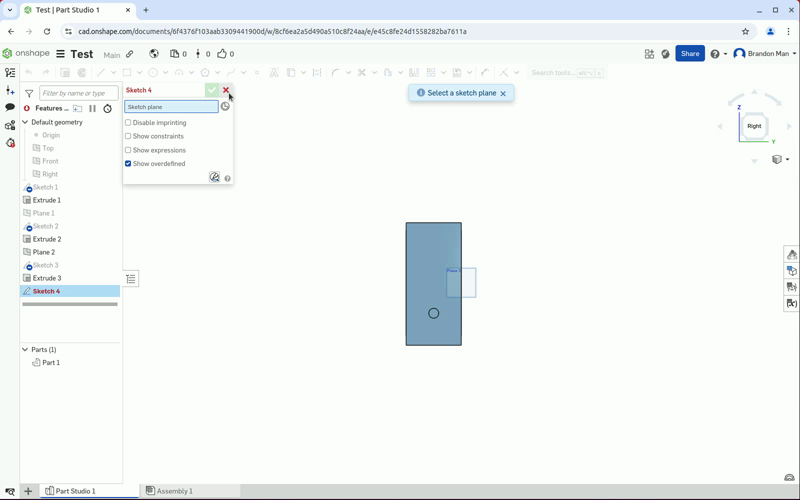
mouse_move(73, 254)
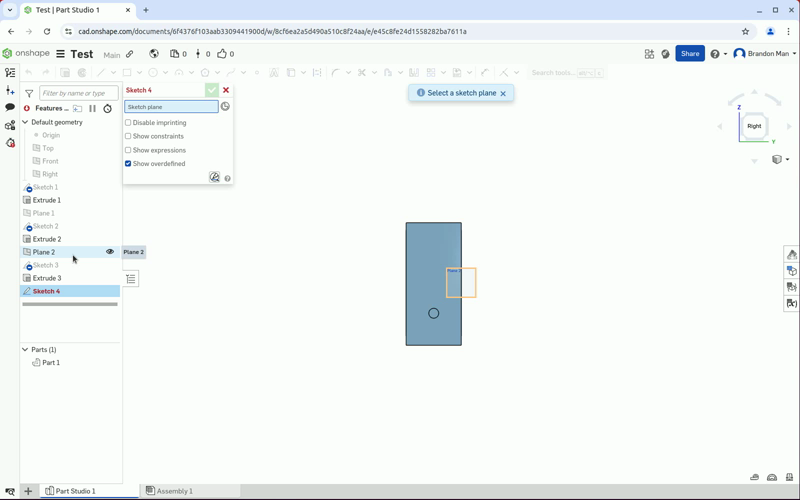
click(73, 254)
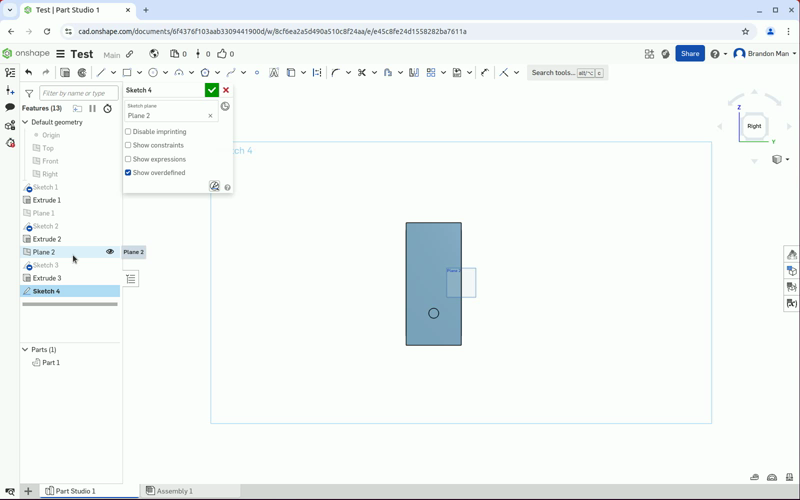
mouse_move(73, 352)
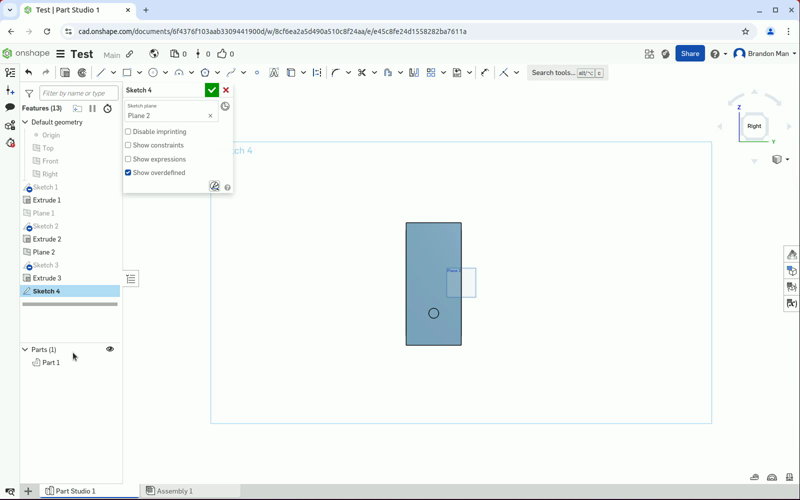
key(y)
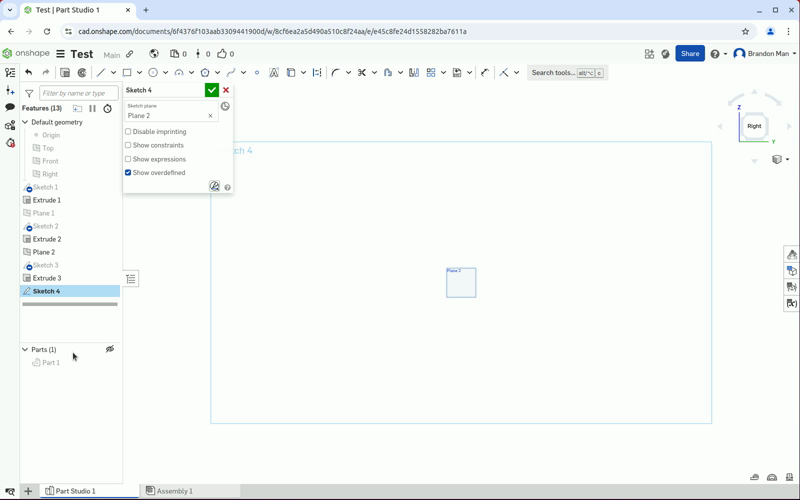
key(c)
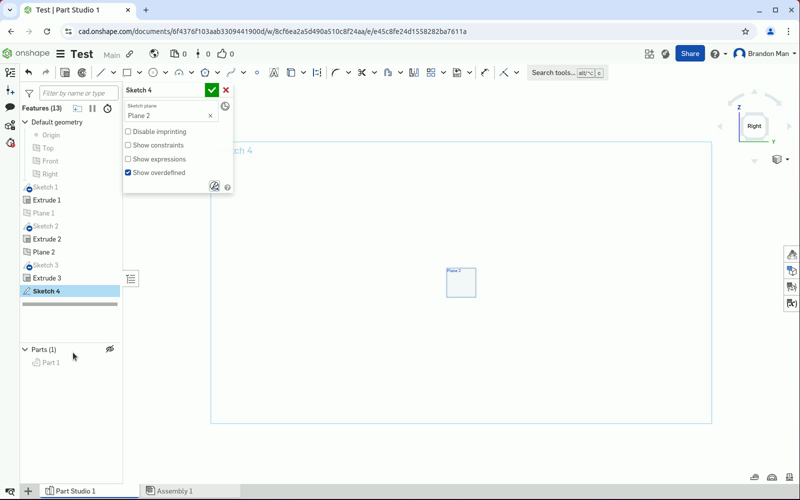
key_down(shift)
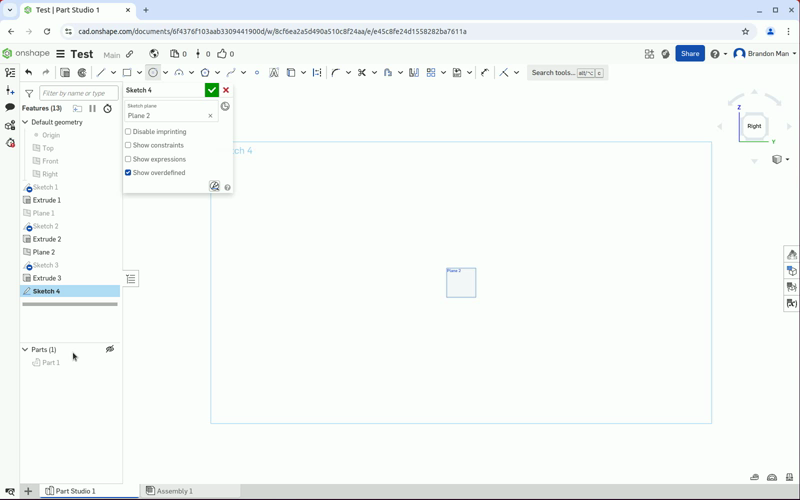
mouse_move(433, 252)
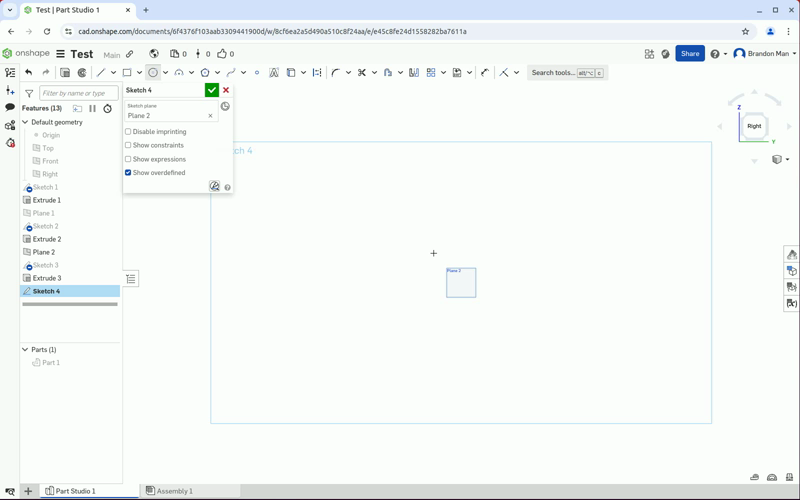
click(433, 252)
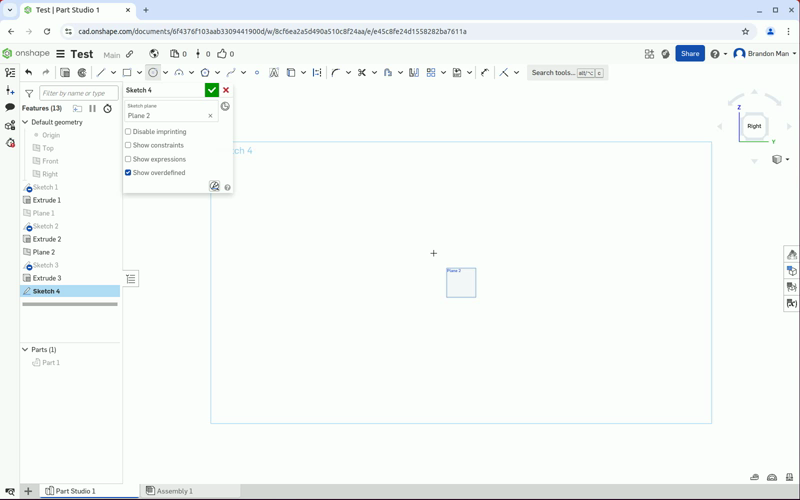
key_up(shift)
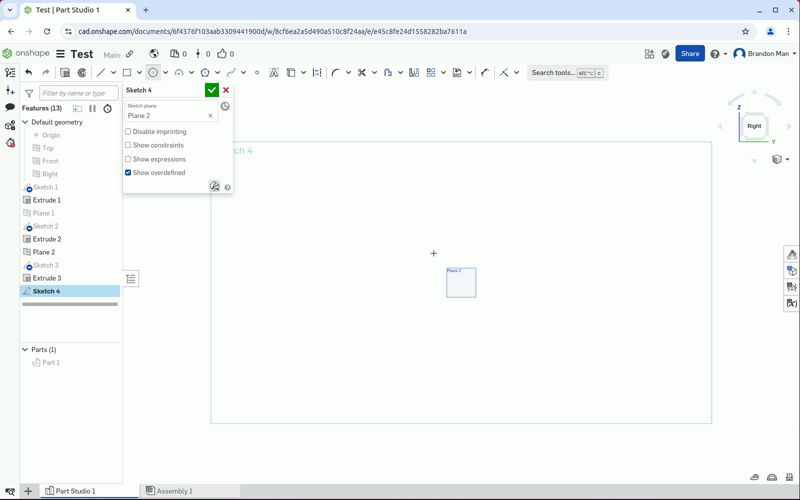
mouse_move(438, 252)
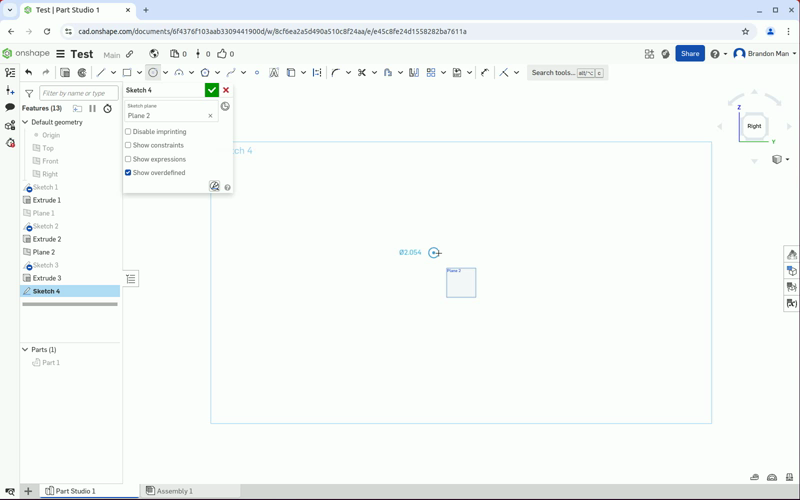
click(438, 252)
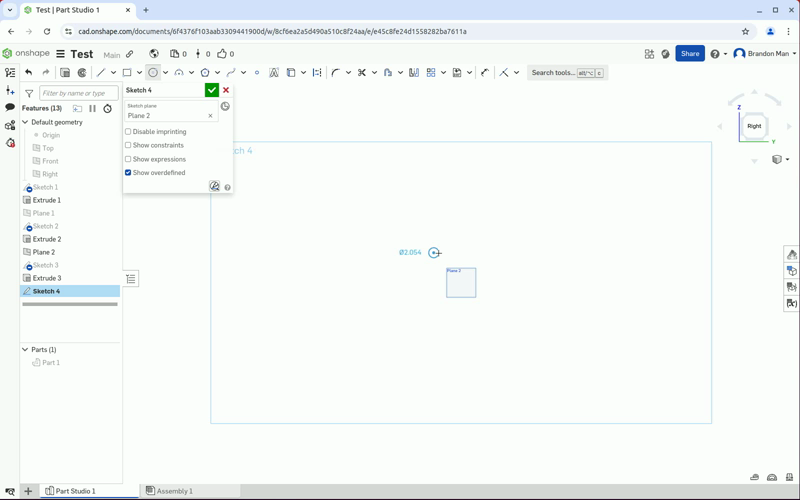
key(esc)
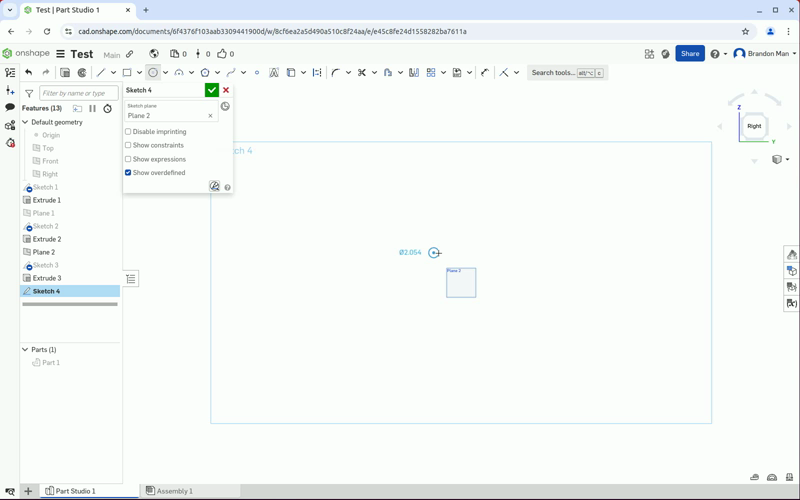
mouse_move(434, 254)
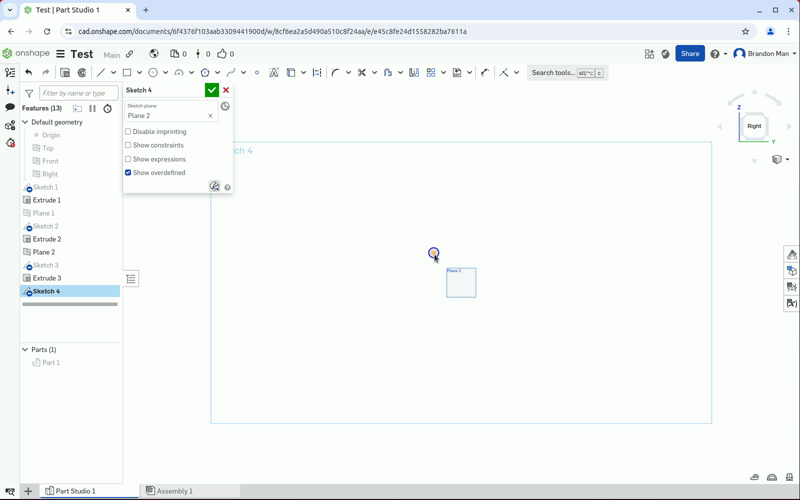
scroll(6)
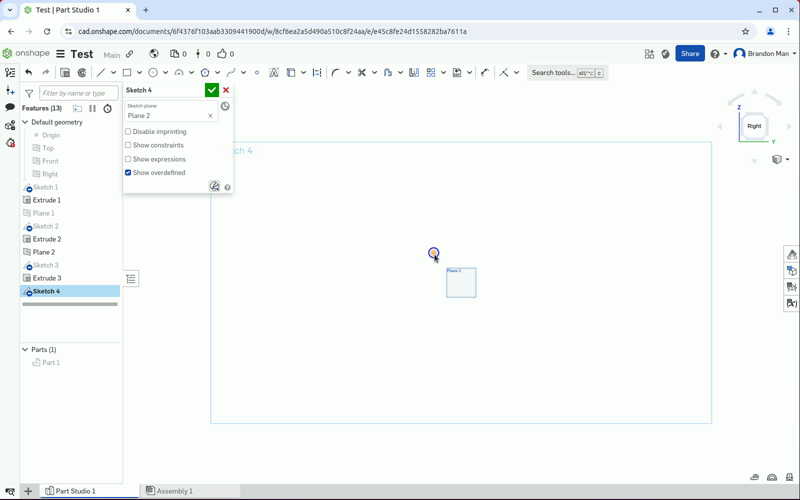
scroll(6)
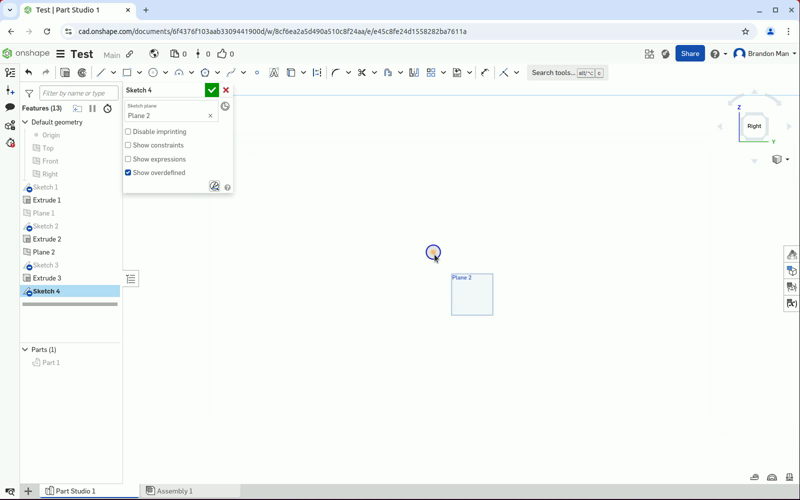
scroll(6)
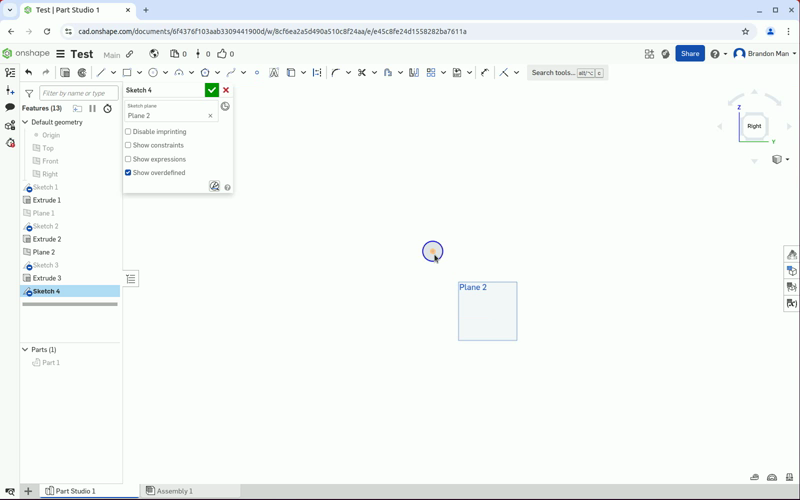
scroll(6)
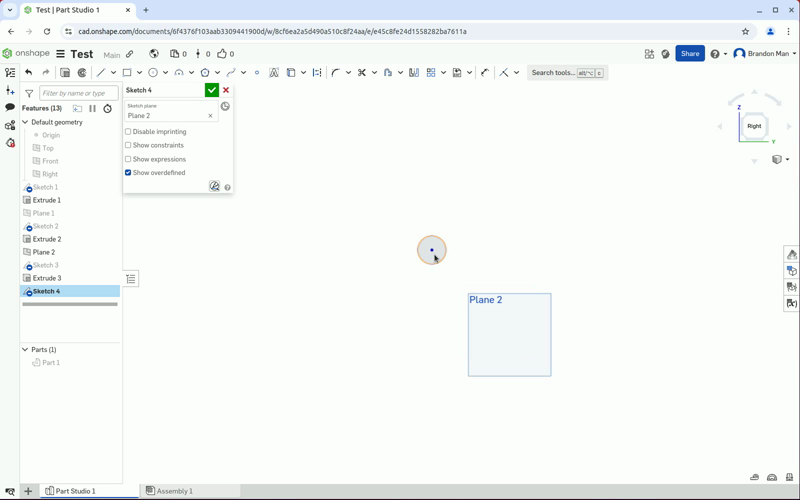
scroll(6)
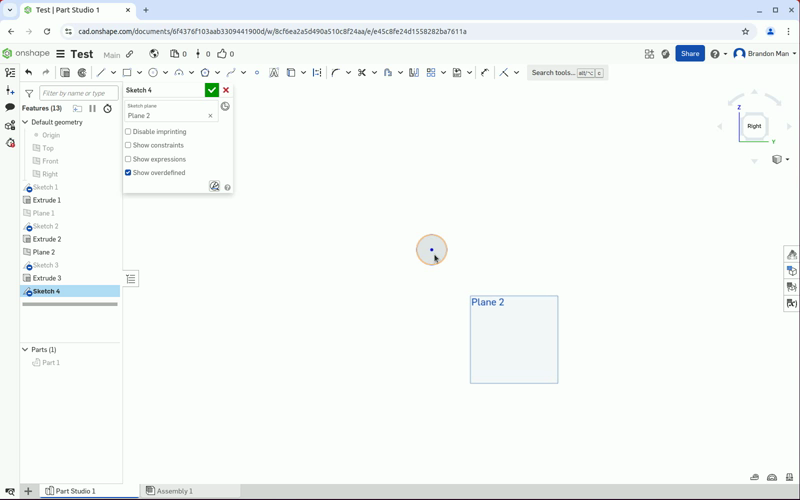
scroll(6)
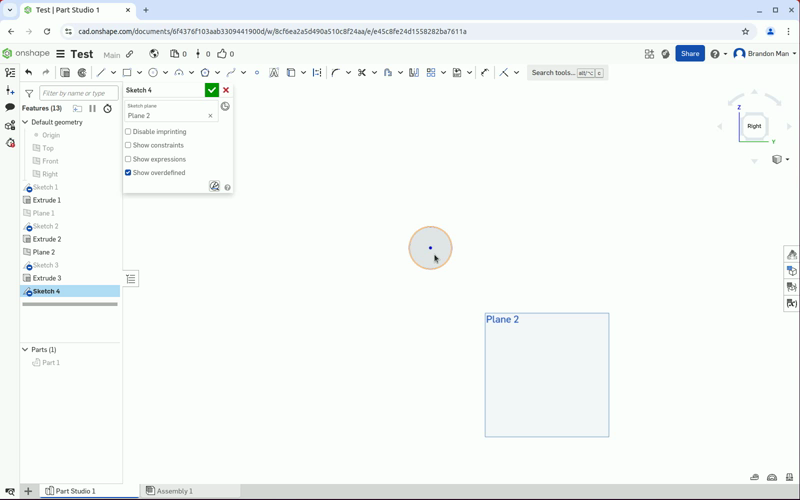
scroll(6)
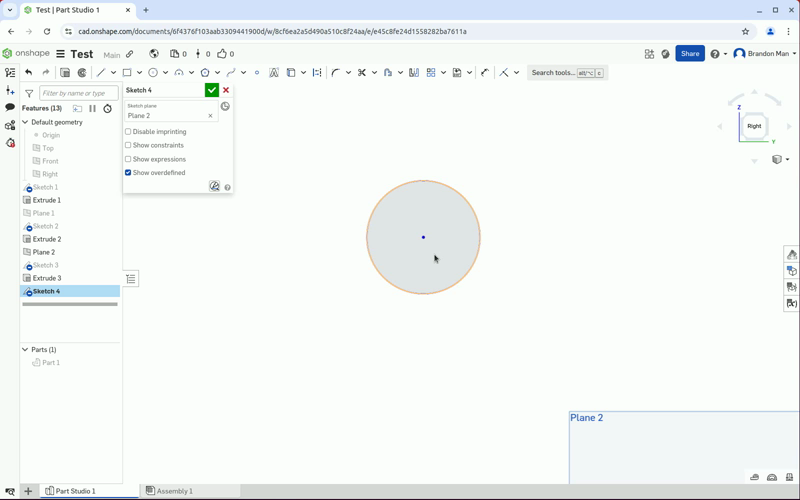
click(434, 254)
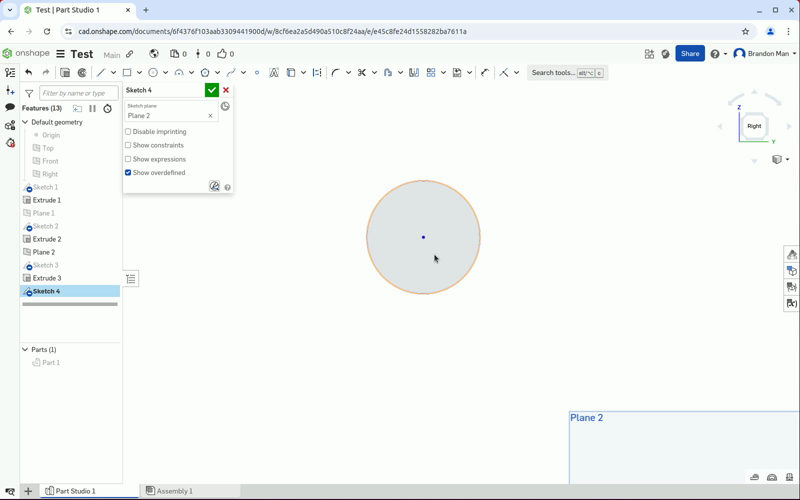
scroll(-6)
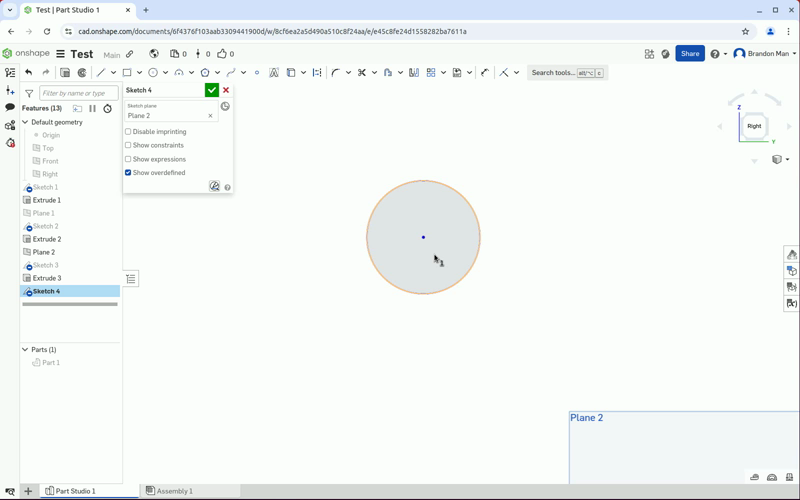
scroll(-6)
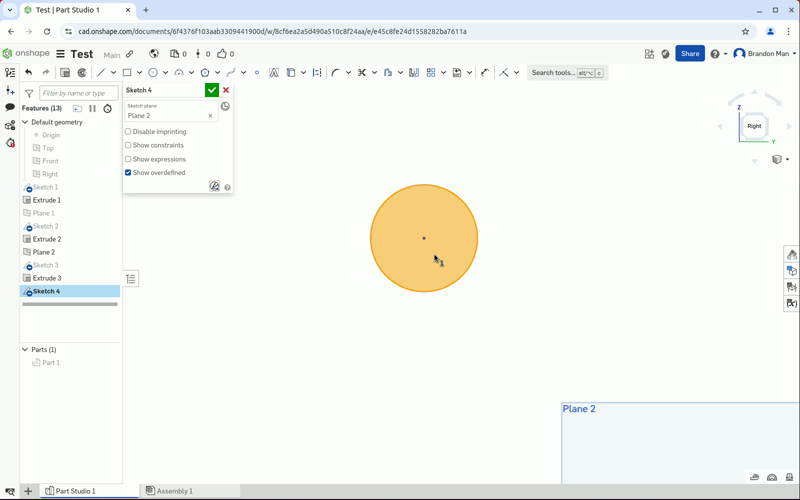
scroll(-6)
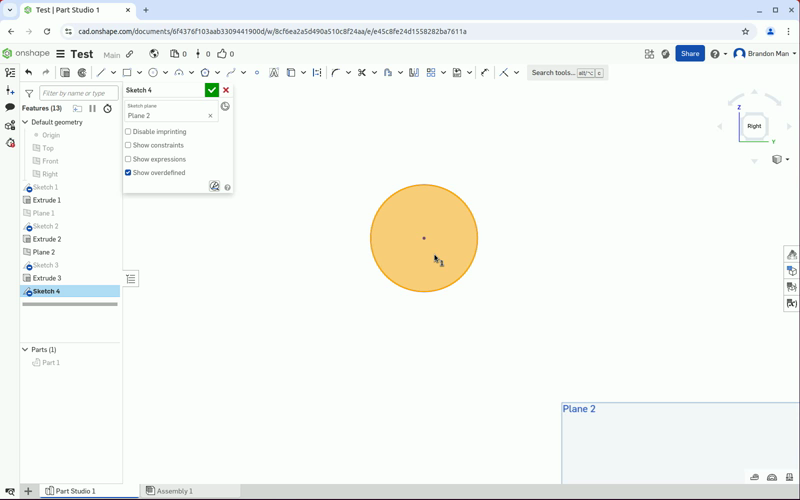
scroll(-6)
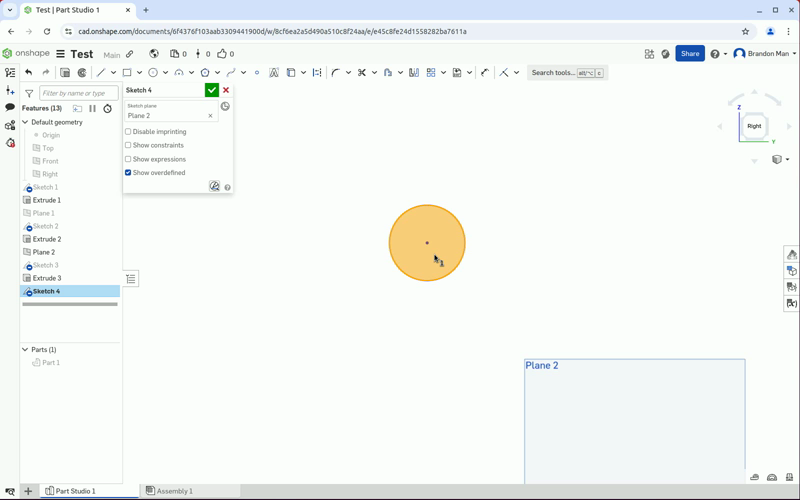
scroll(-6)
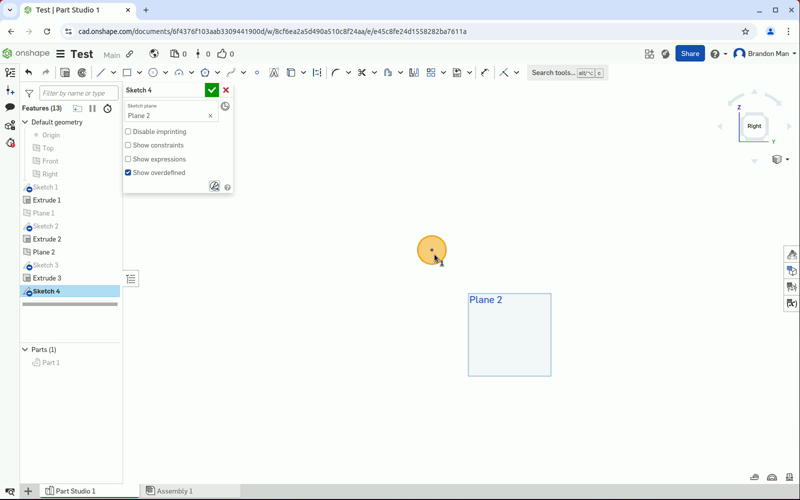
scroll(-6)
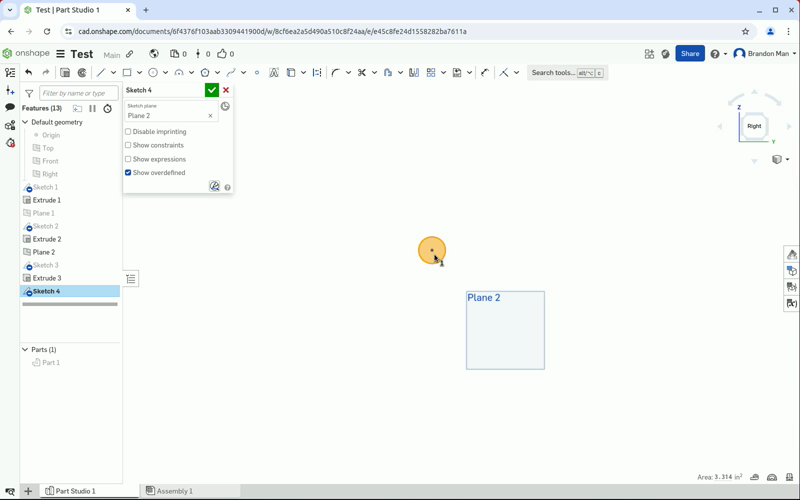
scroll(-6)
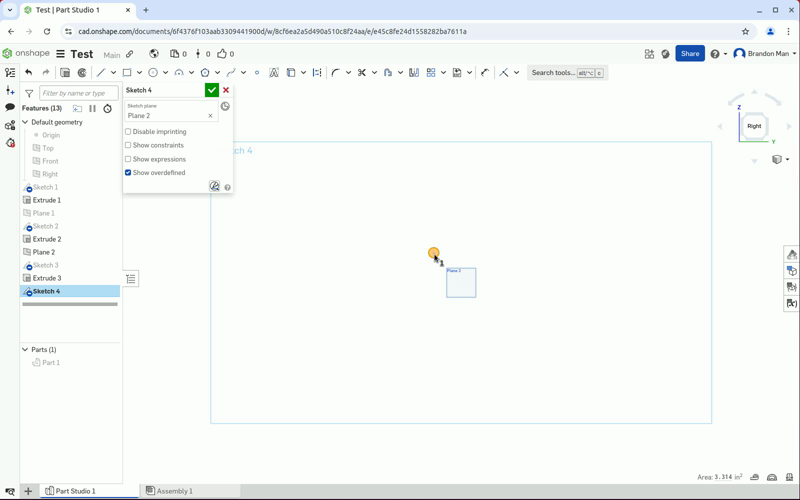
mouse_move(73, 352)
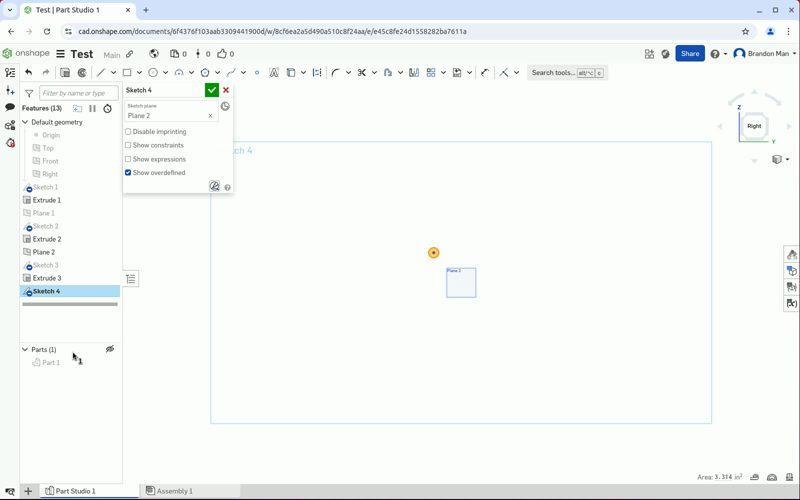
key(shift+y)
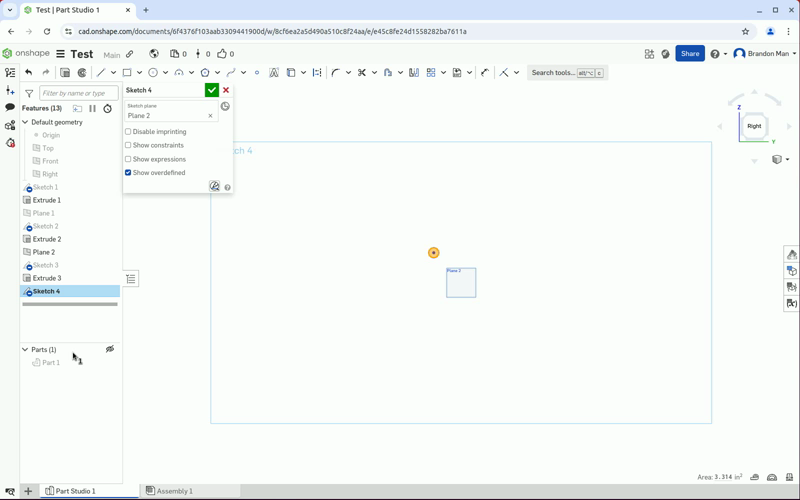
key(shift+e)
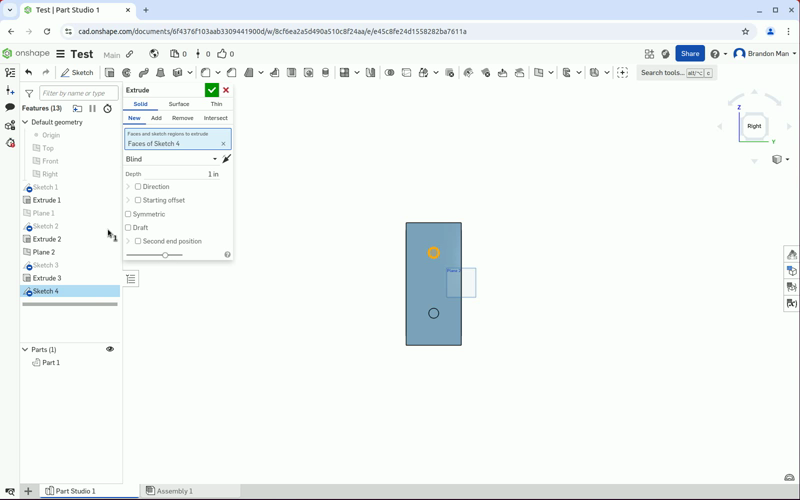
mouse_move(143, 106)
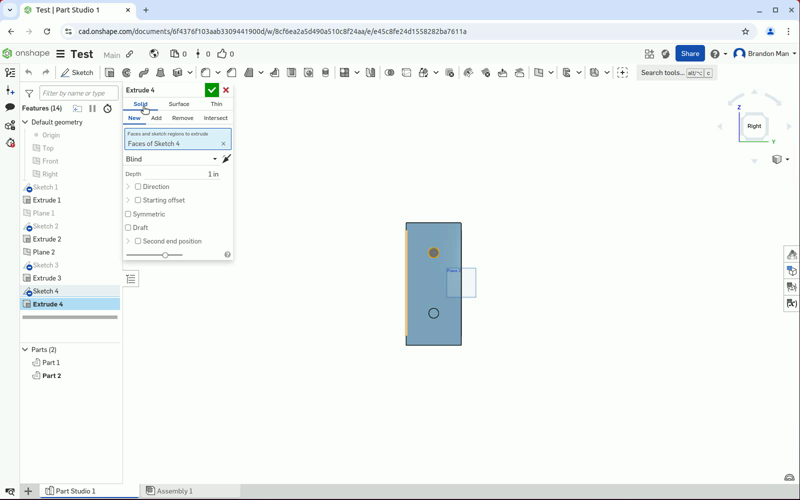
click(143, 106)
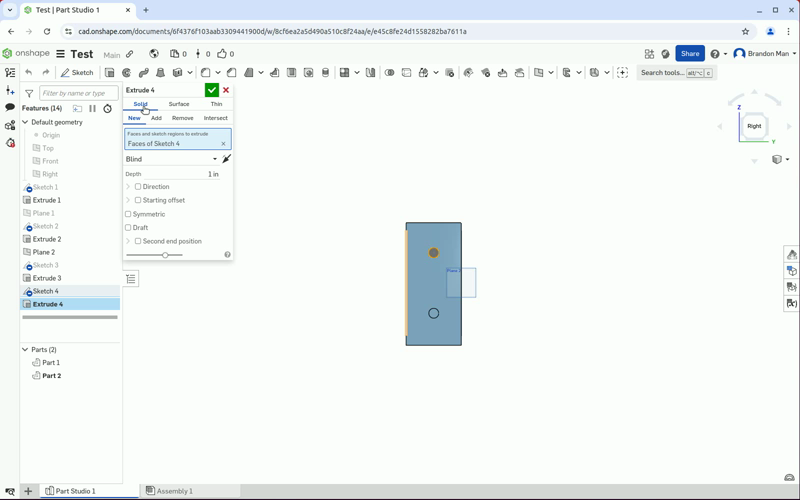
mouse_move(186, 120)
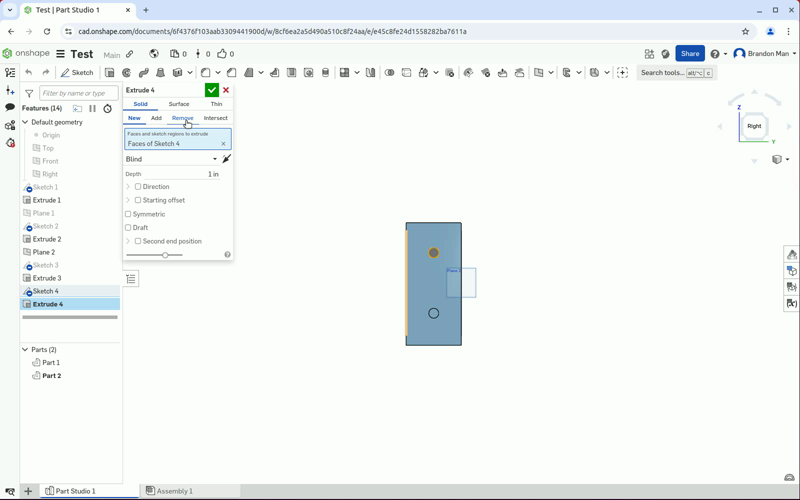
click(186, 120)
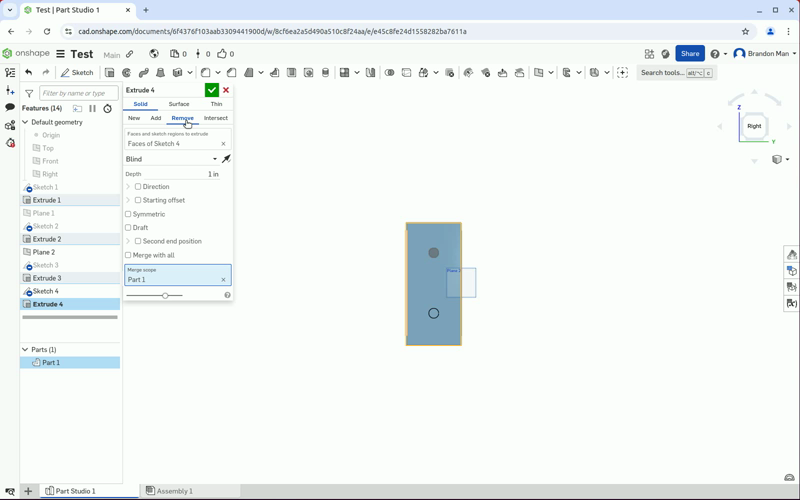
key(tab, 4)
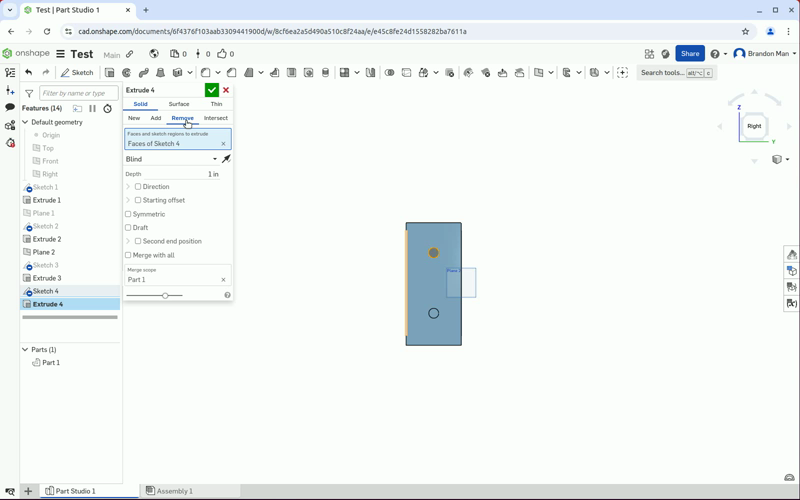
text(30.811)
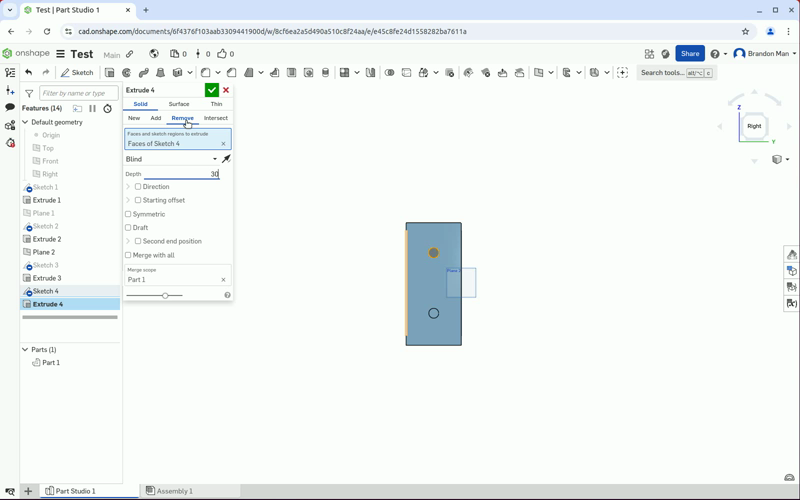
key(tab, 6)
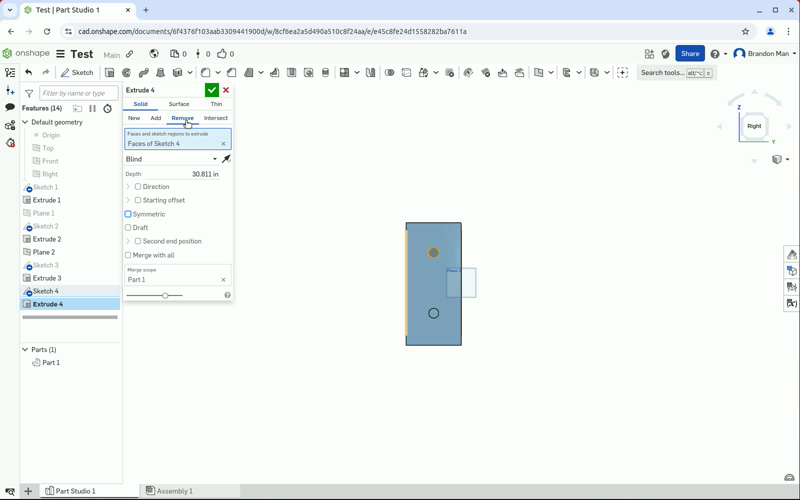
key(space)
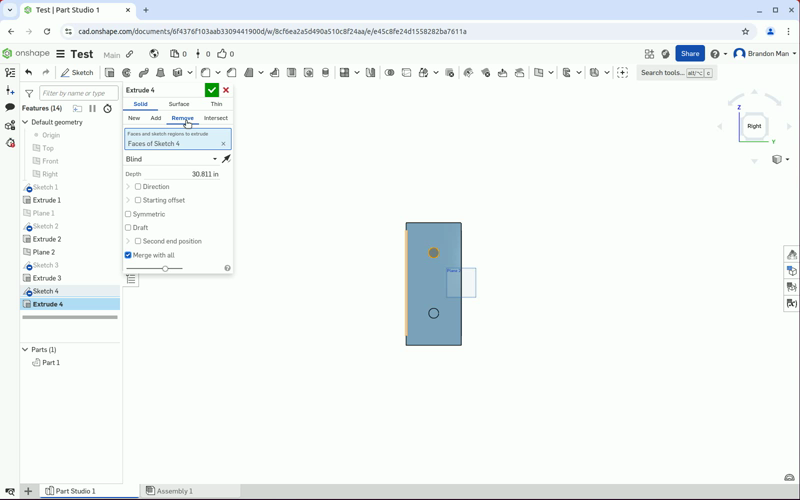
key(enter)
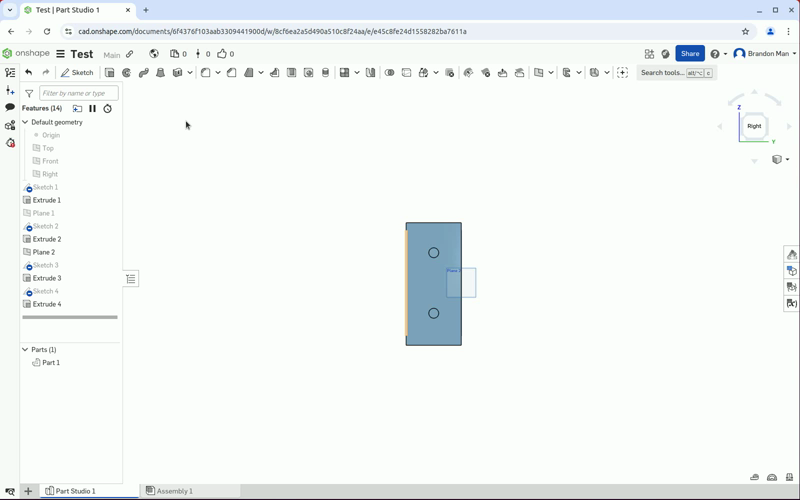
key(shift+h)
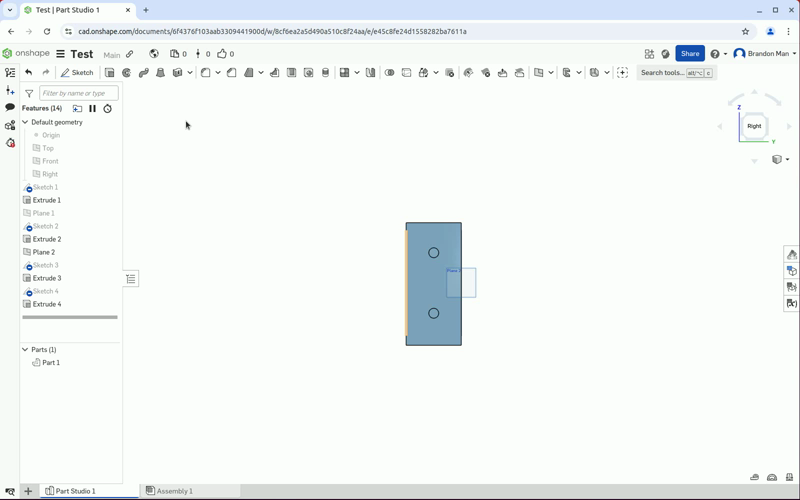
key(shift+h)
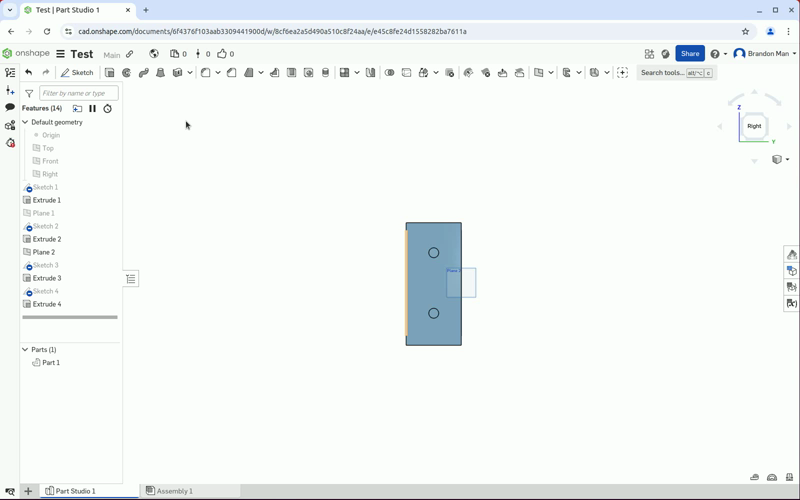
key(shift+7)
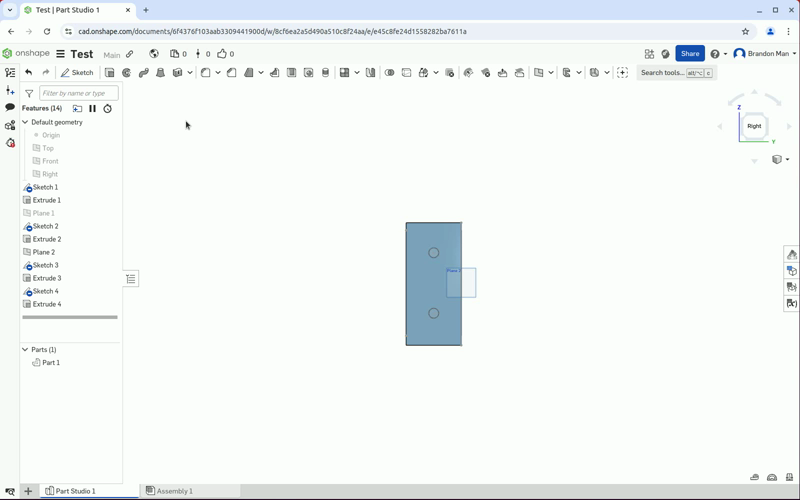
key(right, 2)
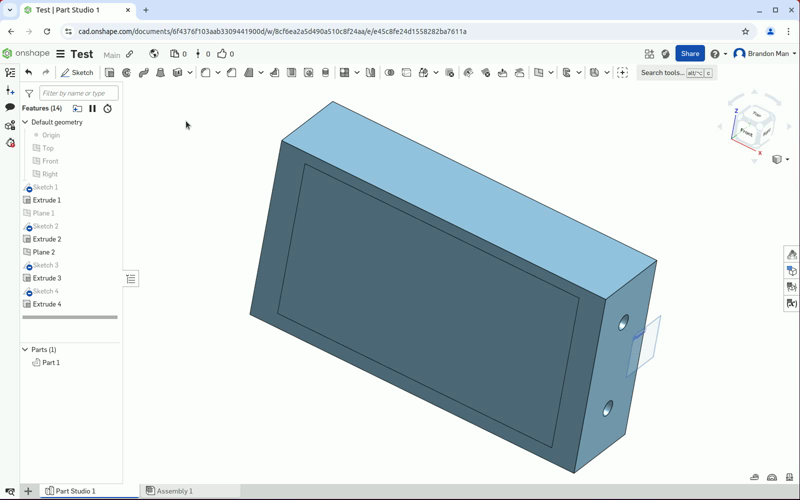
key(down, 2)
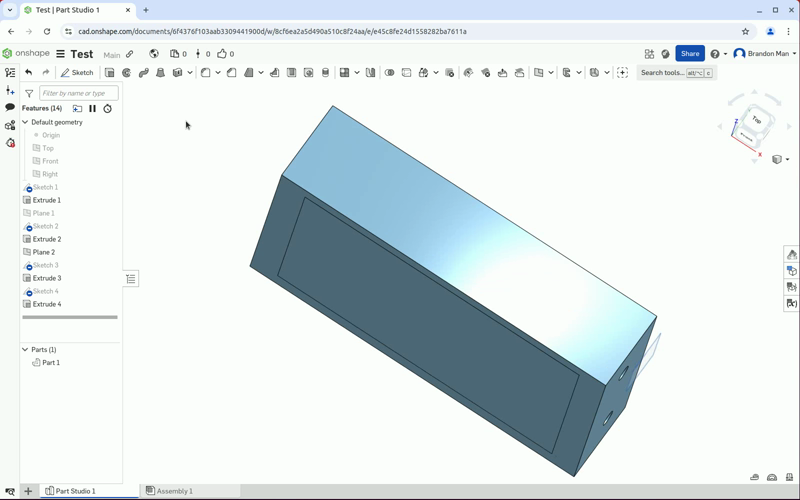
key(up, 2)
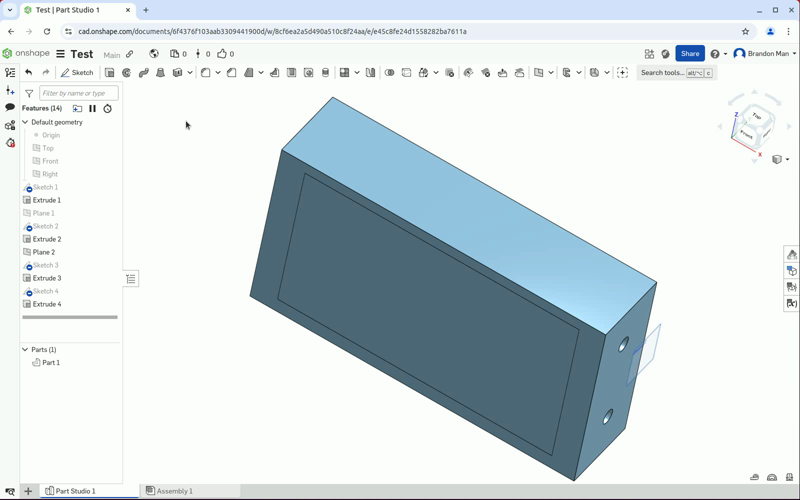
key(left, 2)
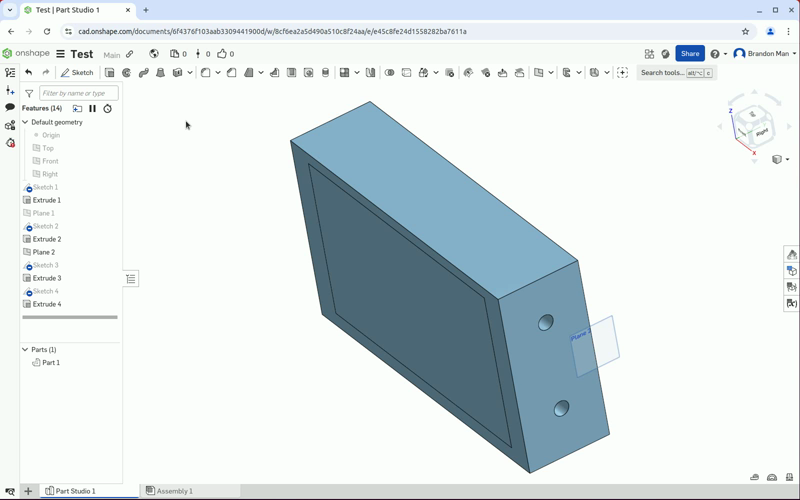
mouse_move(73, 189)
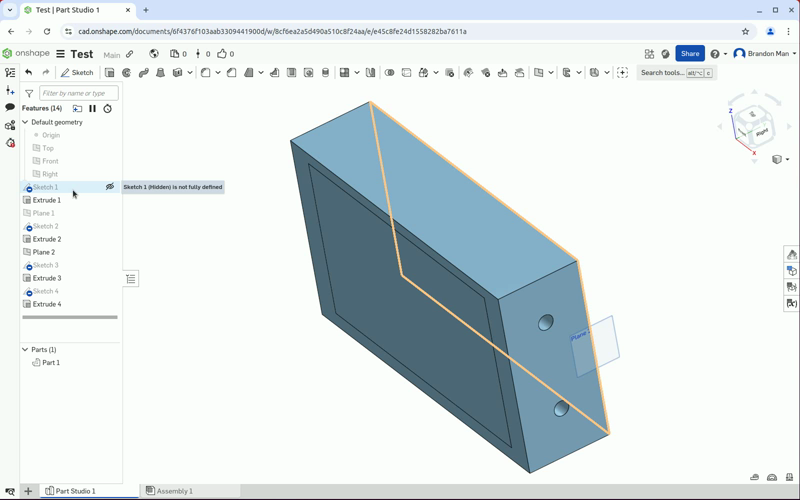
click(73, 189)